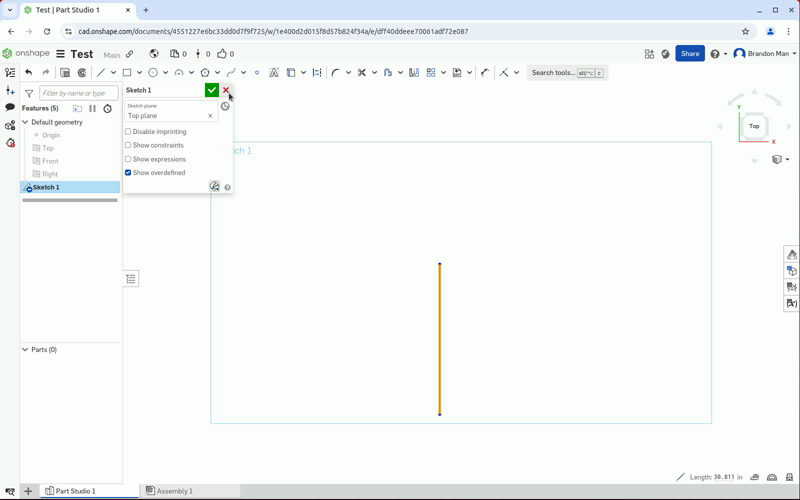
key(shift+h)
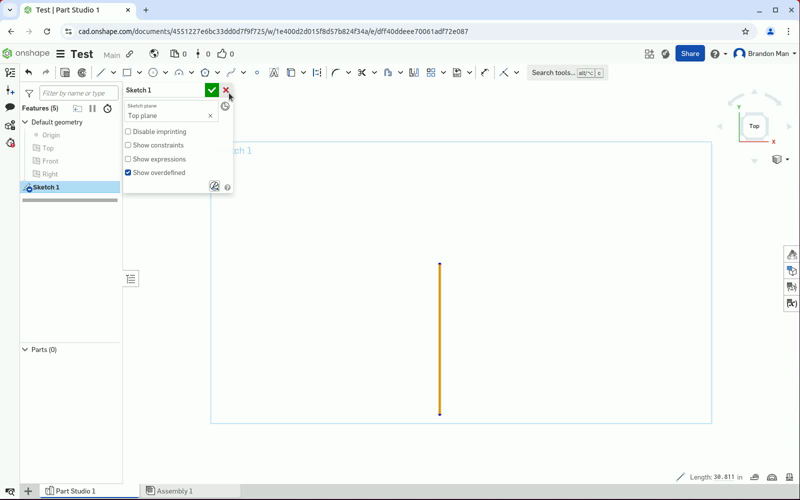
key(shift+s)
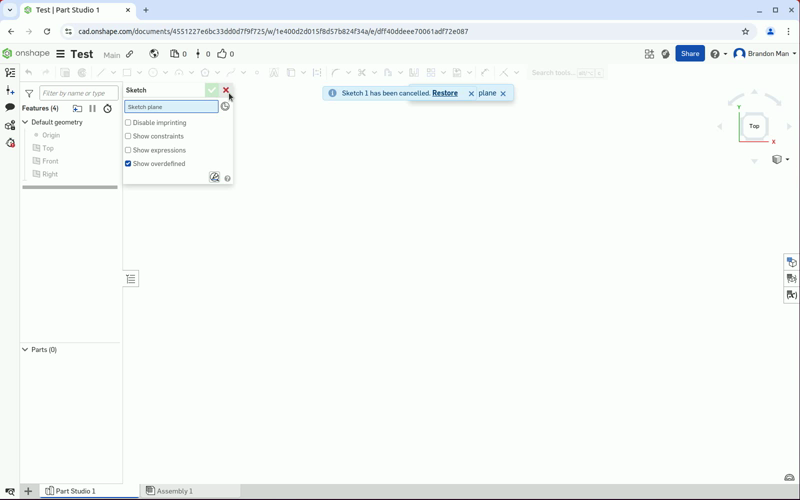
mouse_move(73, 150)
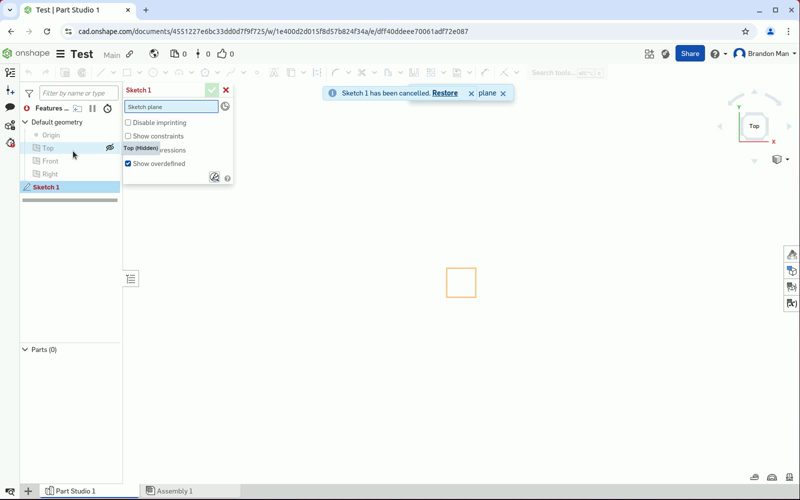
click(73, 150)
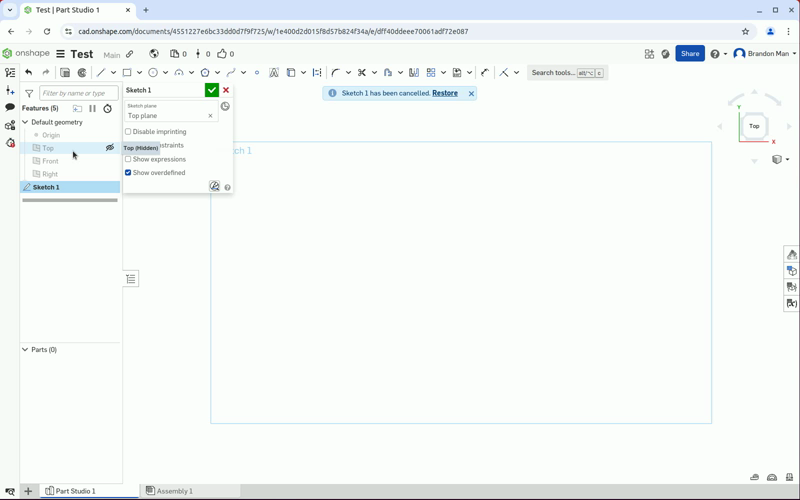
mouse_move(73, 352)
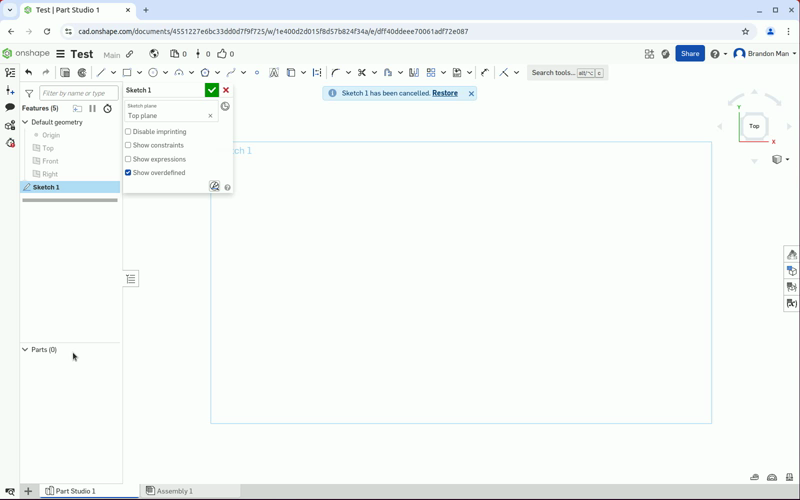
key(y)
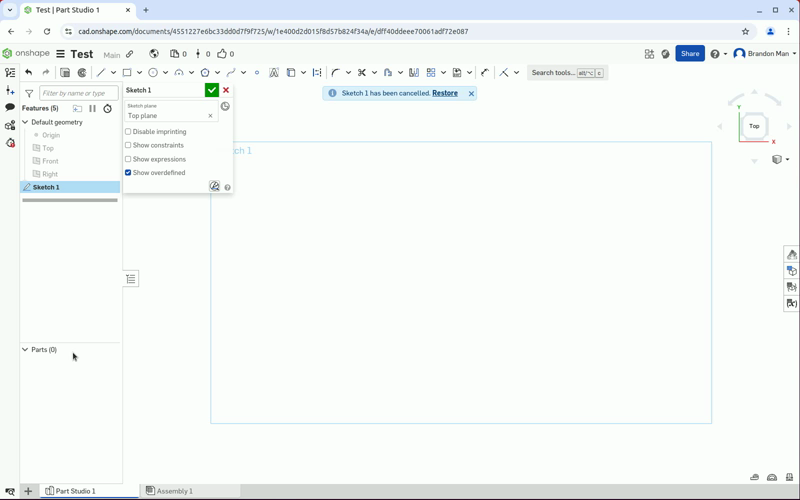
key(c)
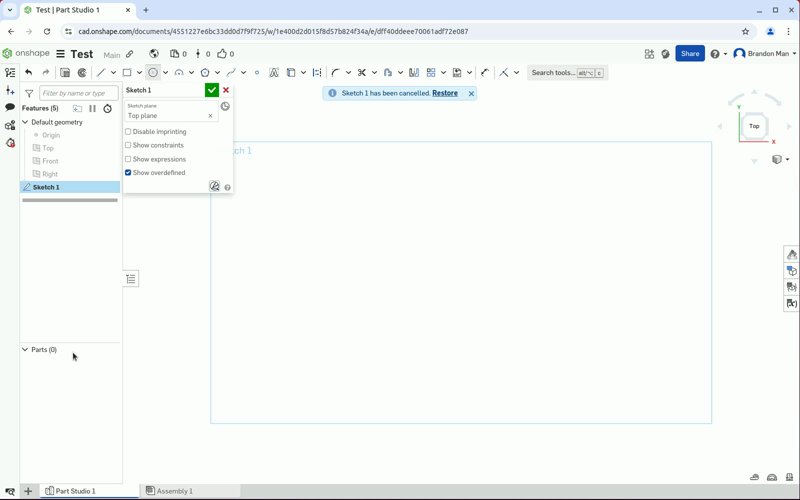
key_down(shift)
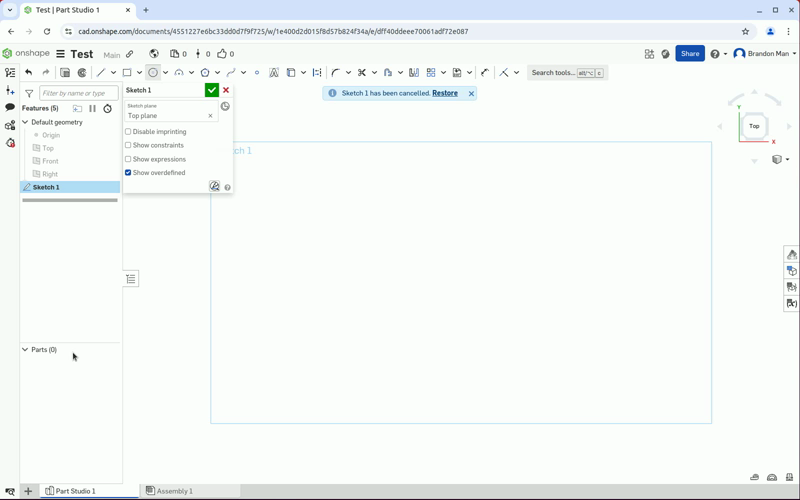
mouse_move(559, 282)
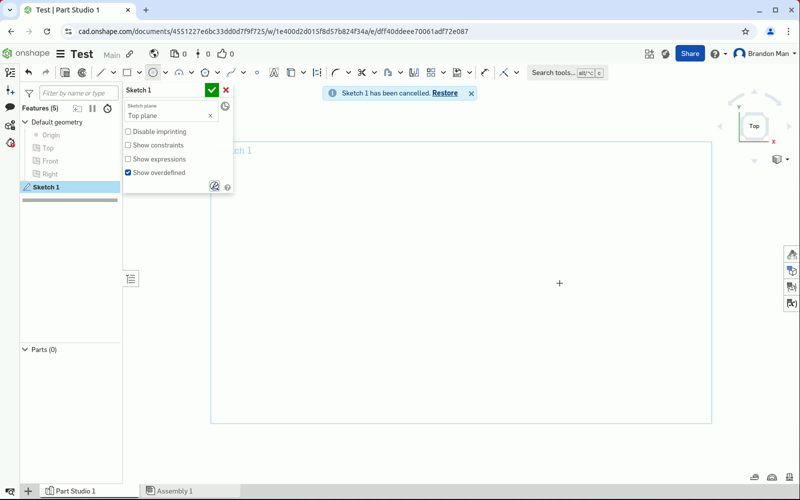
click(559, 282)
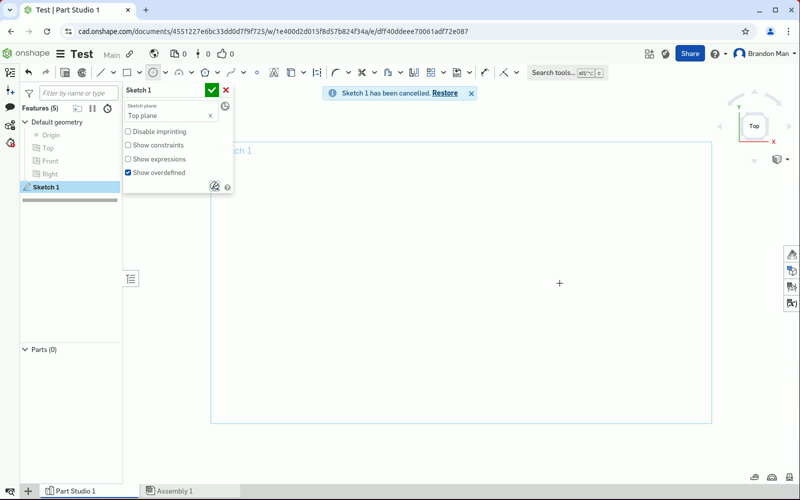
key_up(shift)
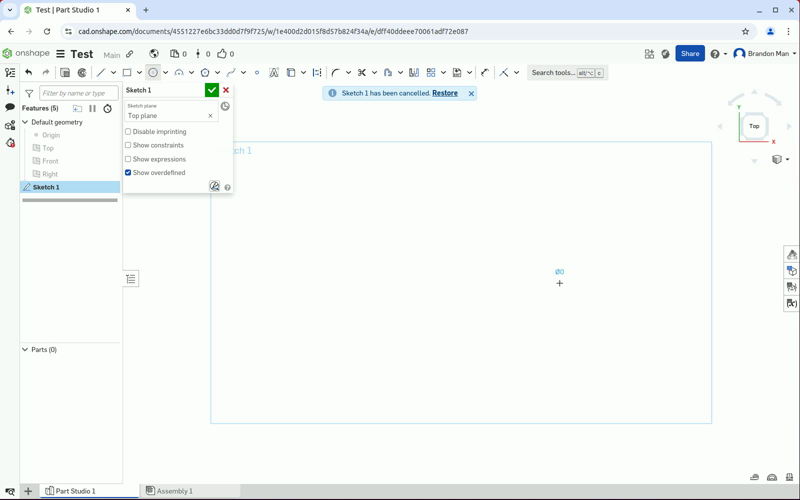
mouse_move(574, 282)
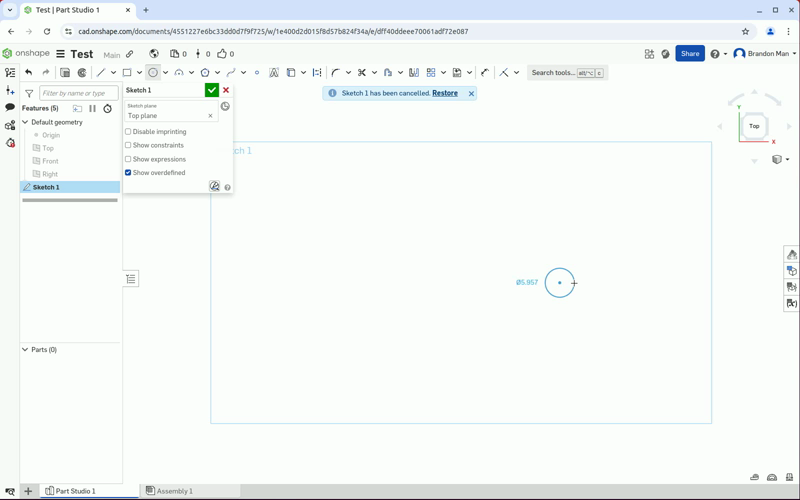
click(574, 282)
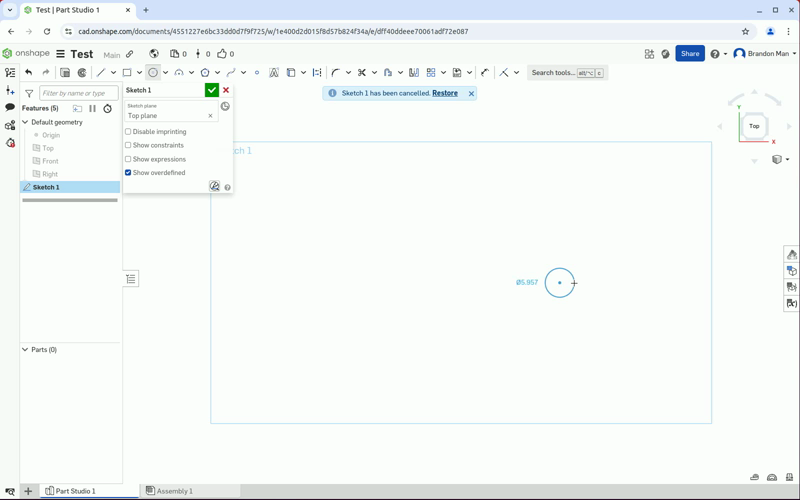
key(esc)
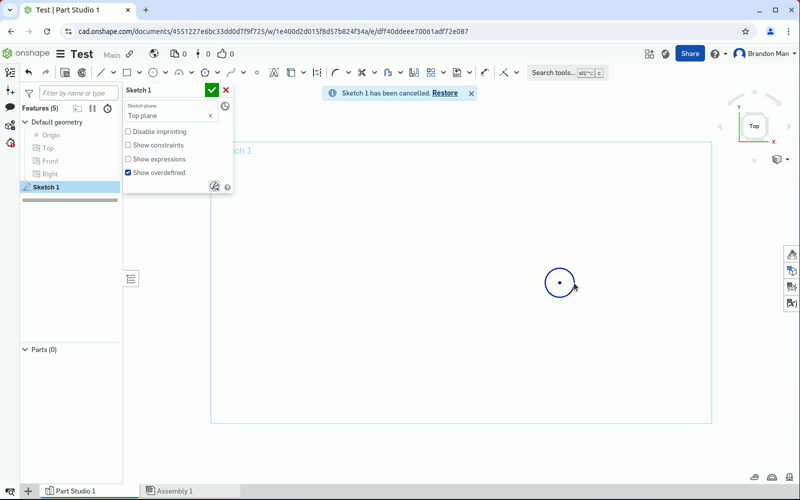
key(c)
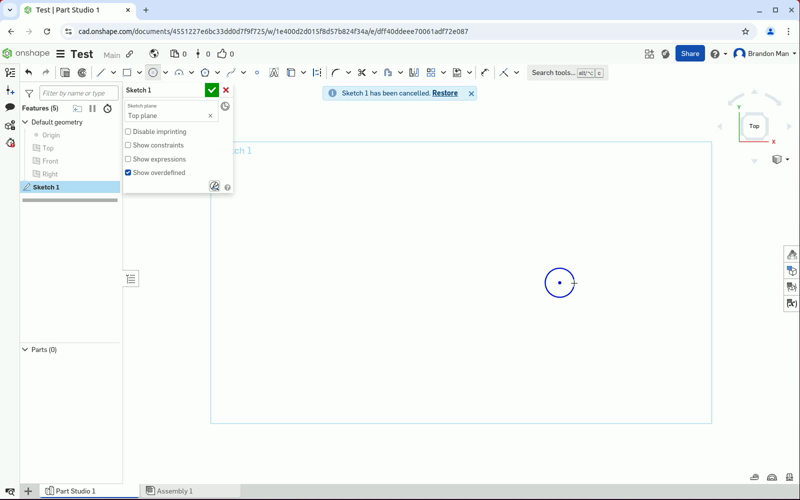
key_down(shift)
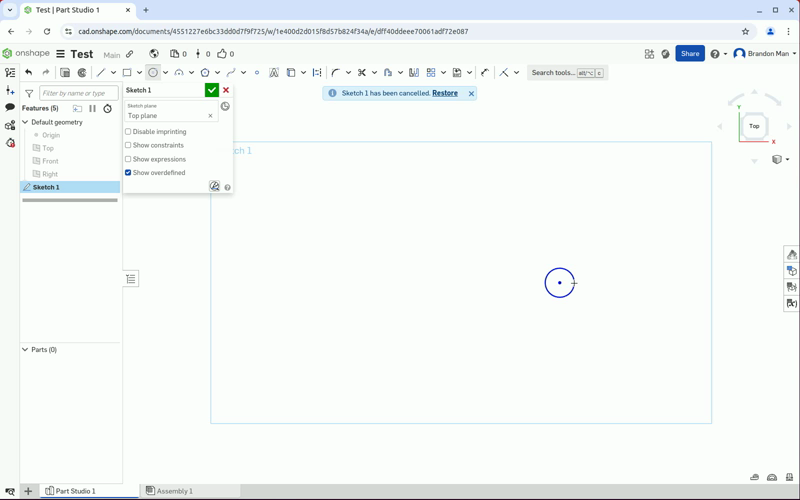
mouse_move(559, 282)
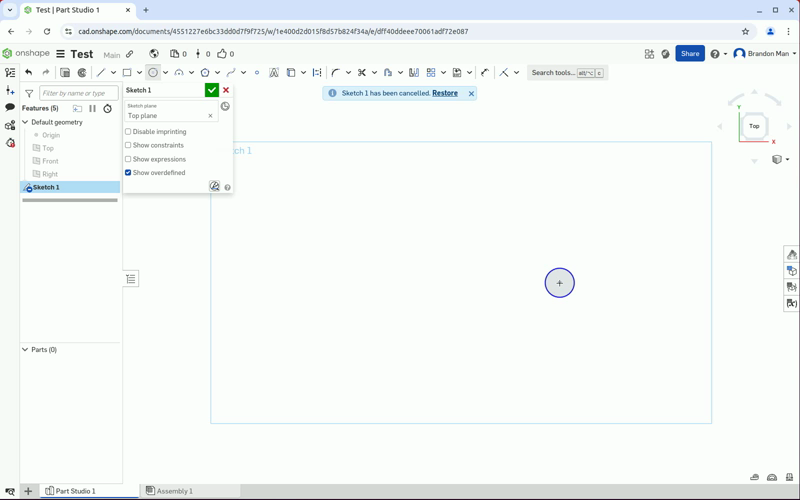
click(559, 282)
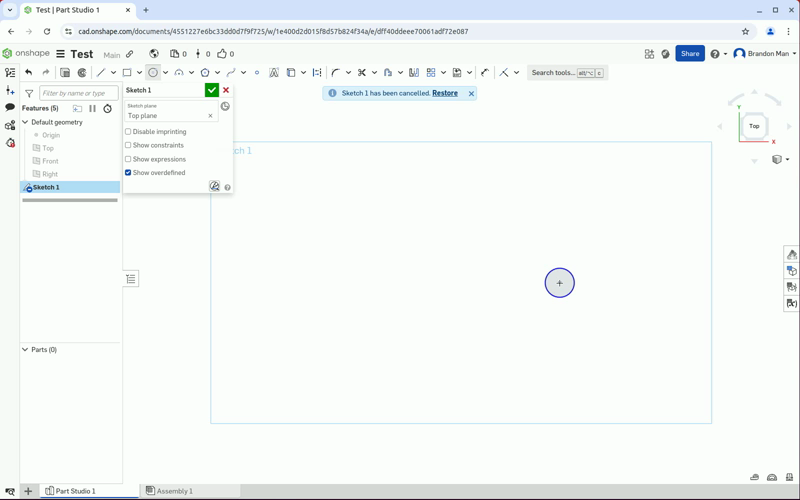
key_up(shift)
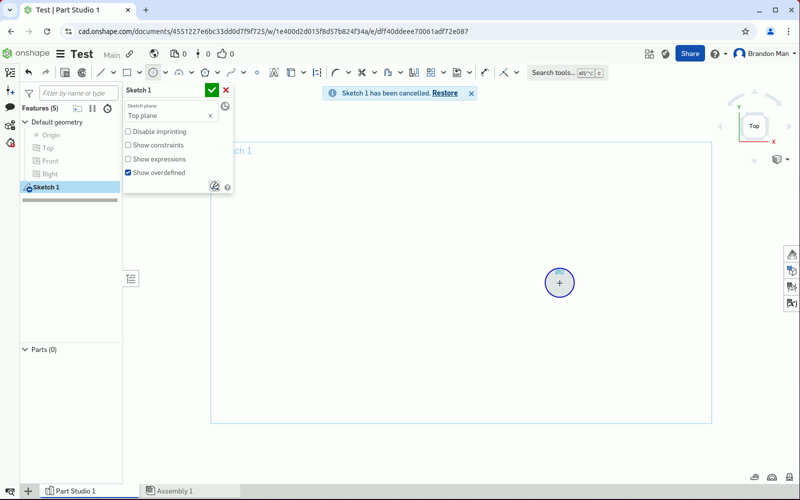
mouse_move(567, 282)
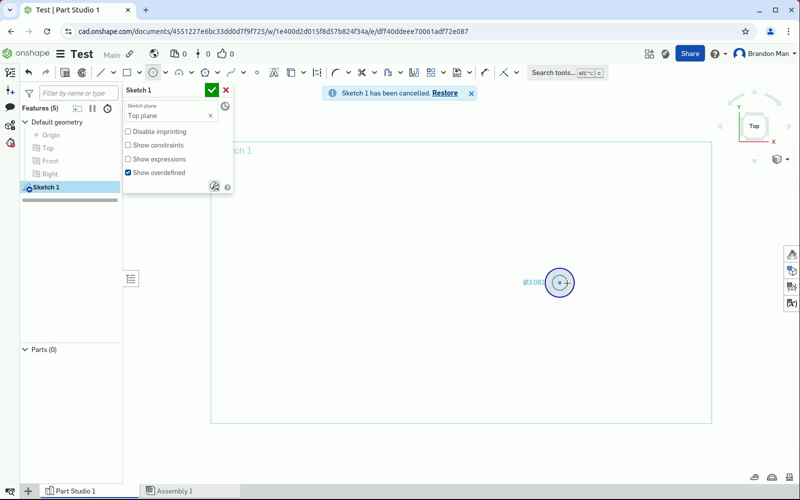
click(567, 282)
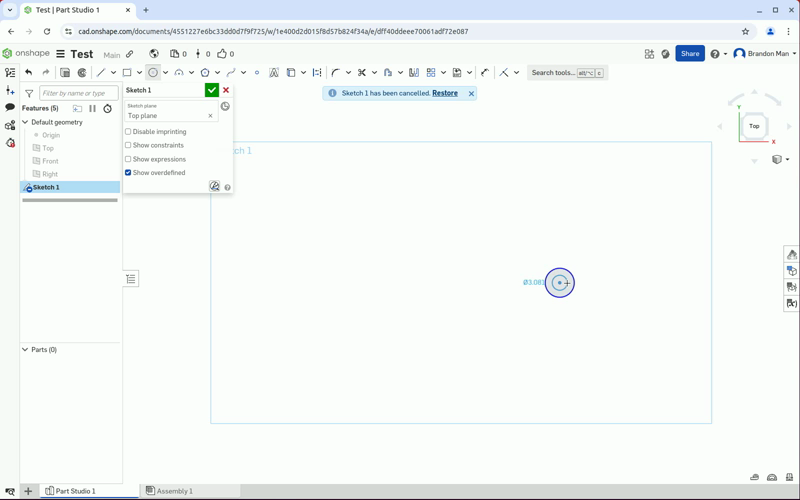
key(esc)
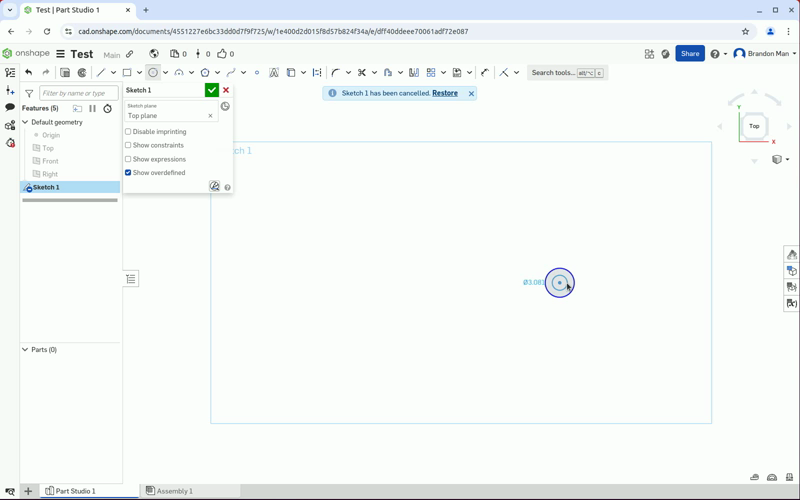
mouse_move(555, 276)
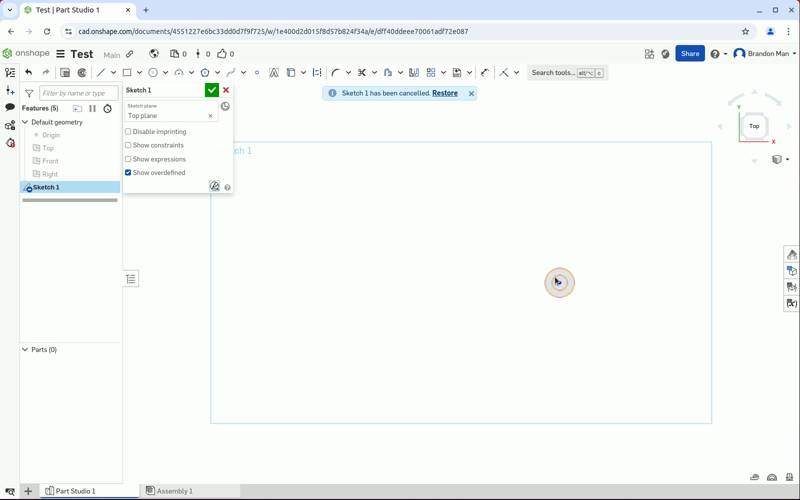
scroll(6)
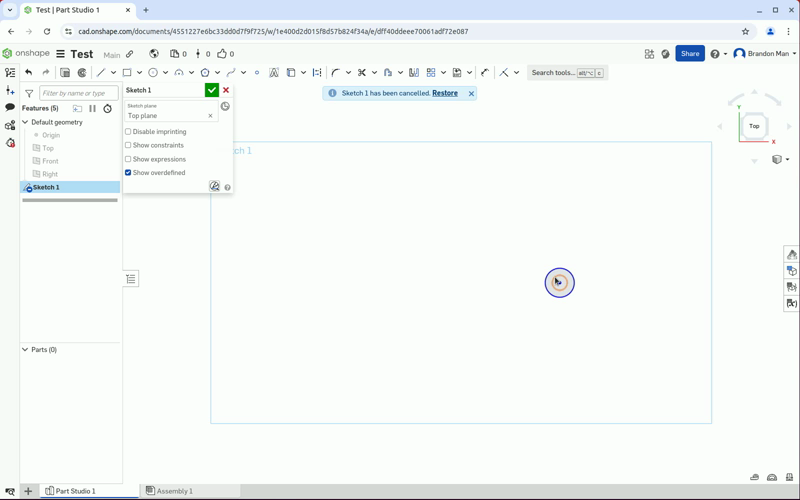
scroll(6)
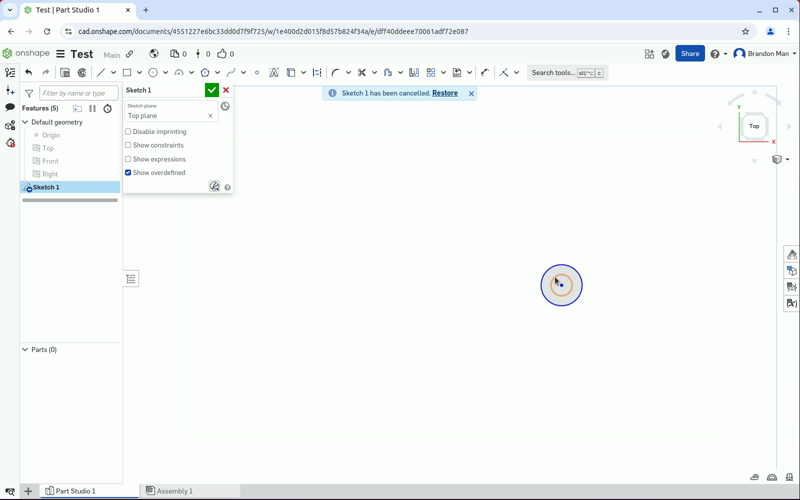
scroll(6)
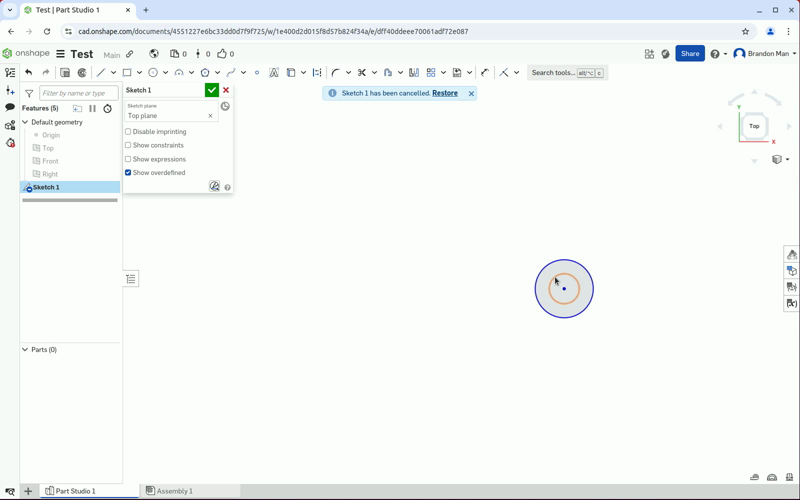
scroll(6)
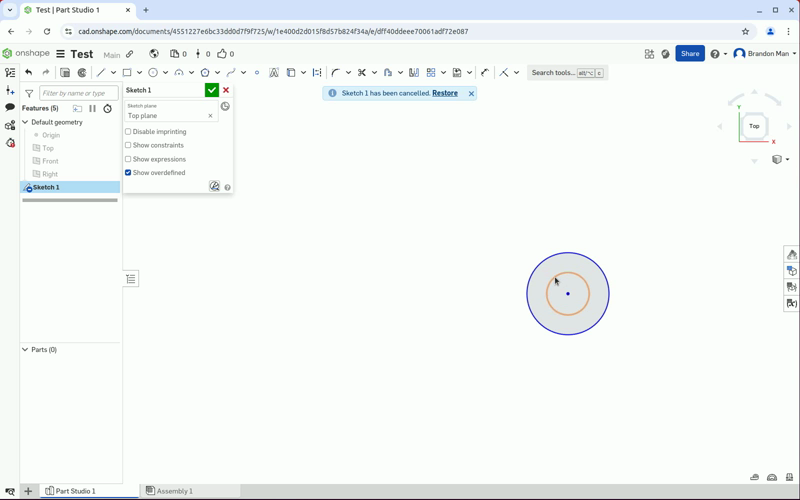
scroll(6)
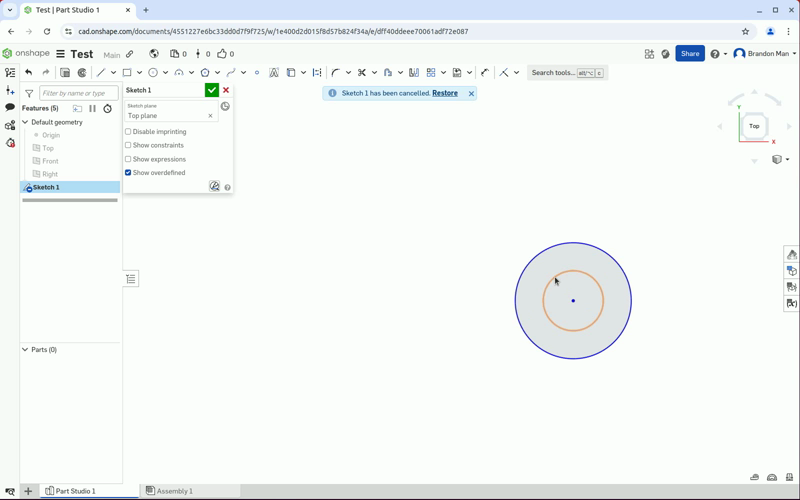
scroll(6)
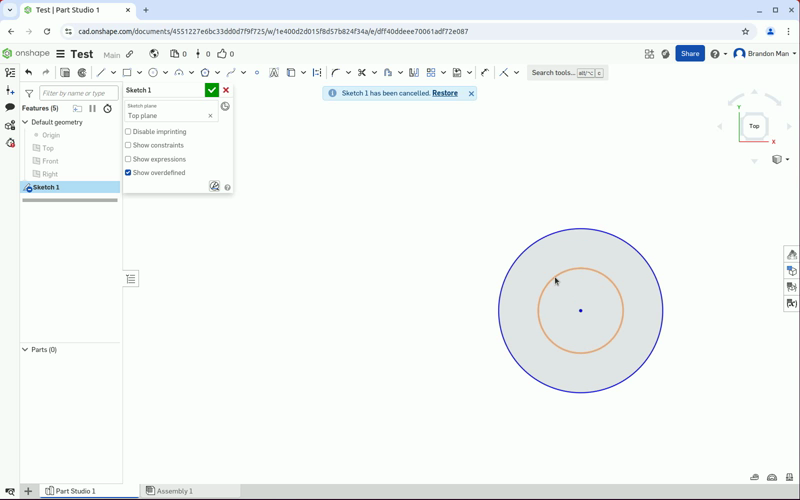
scroll(6)
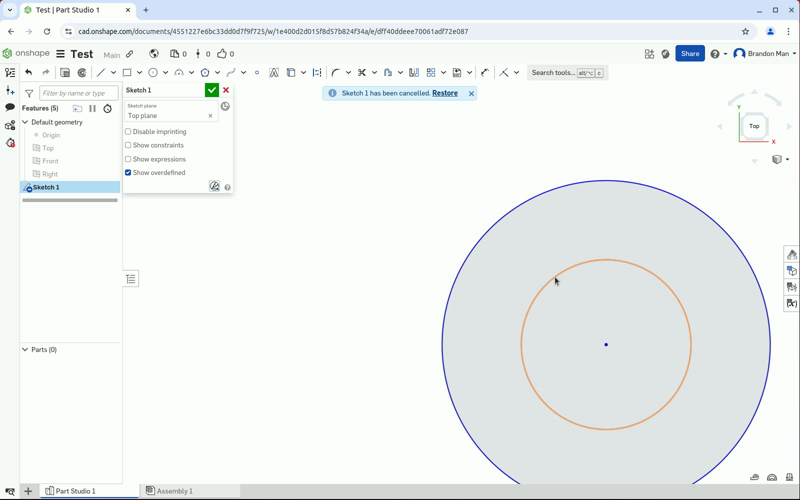
click(555, 276)
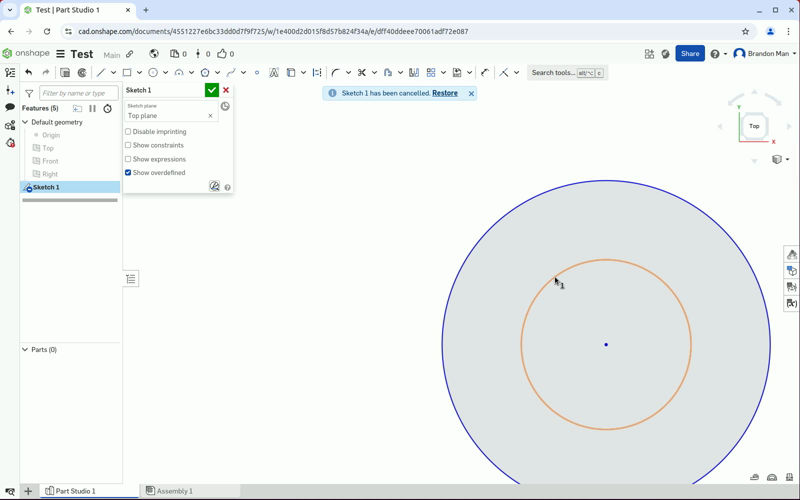
scroll(-6)
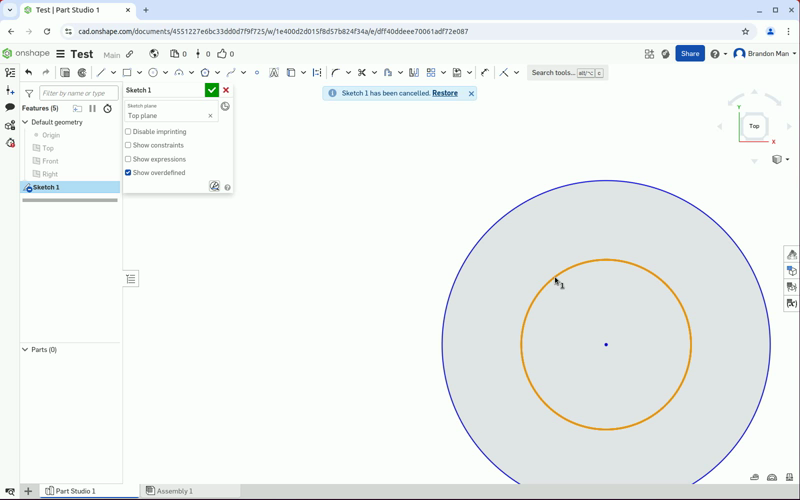
scroll(-6)
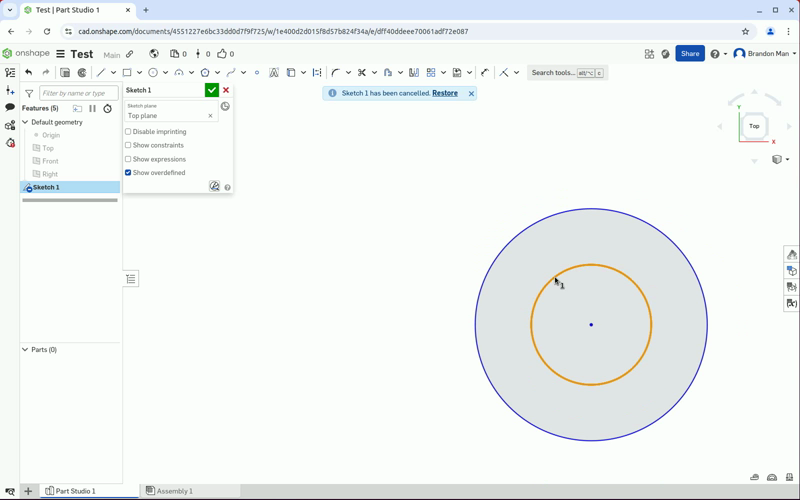
scroll(-6)
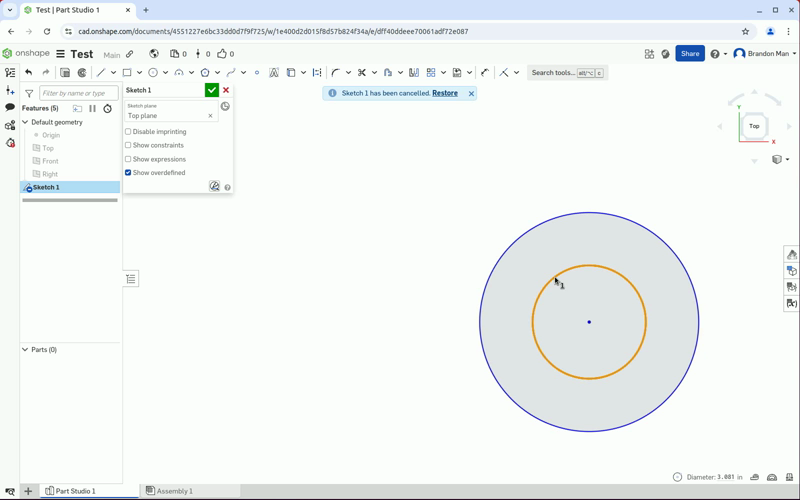
scroll(-6)
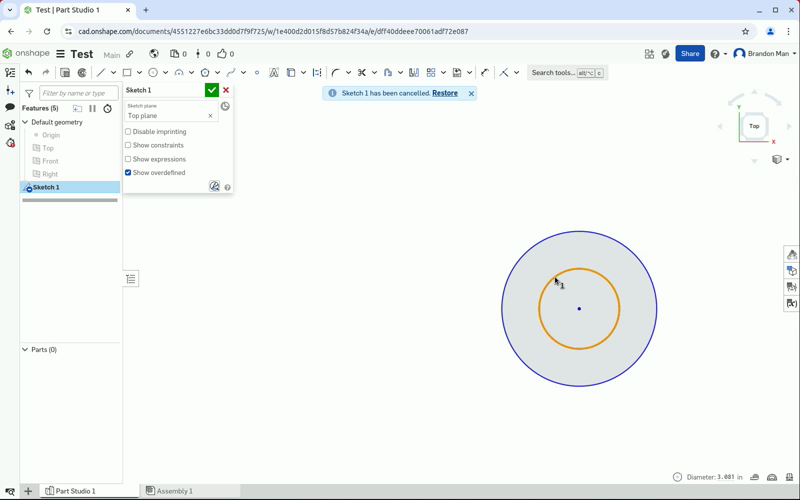
scroll(-6)
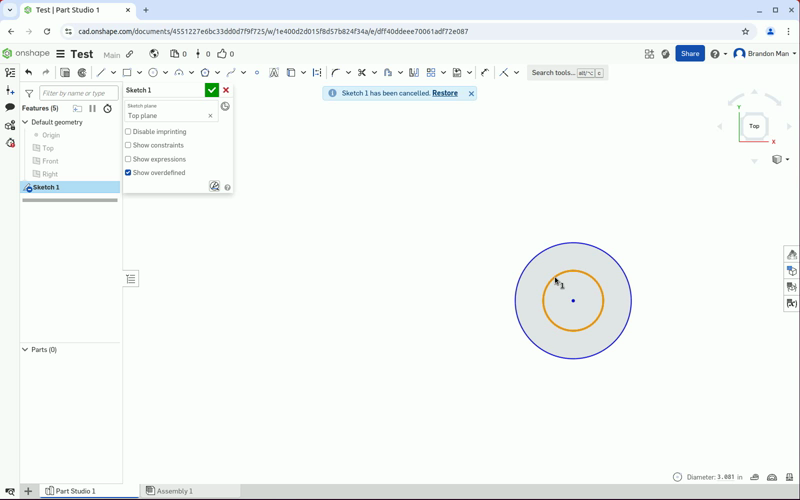
scroll(-6)
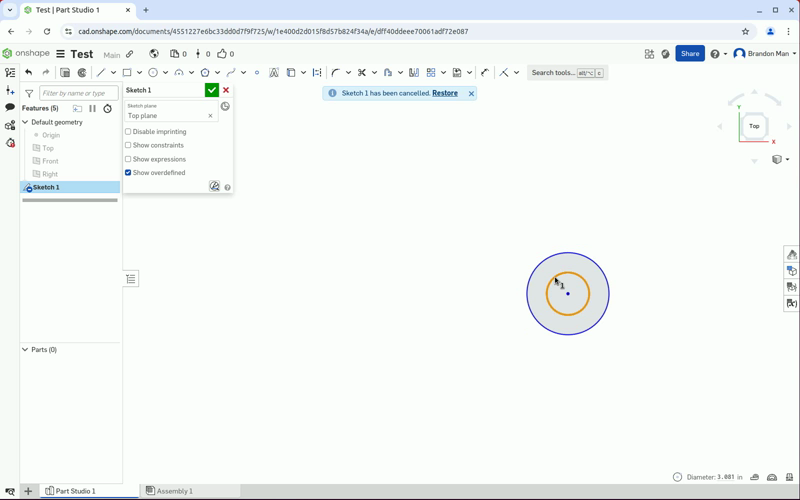
scroll(-6)
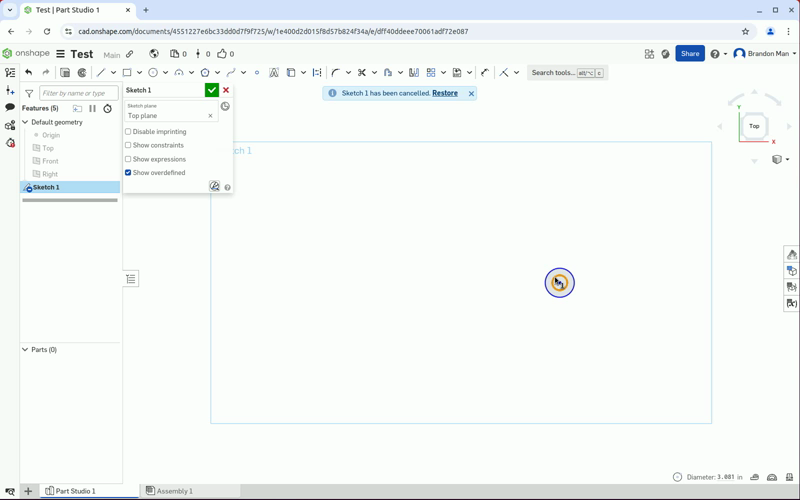
mouse_move(73, 352)
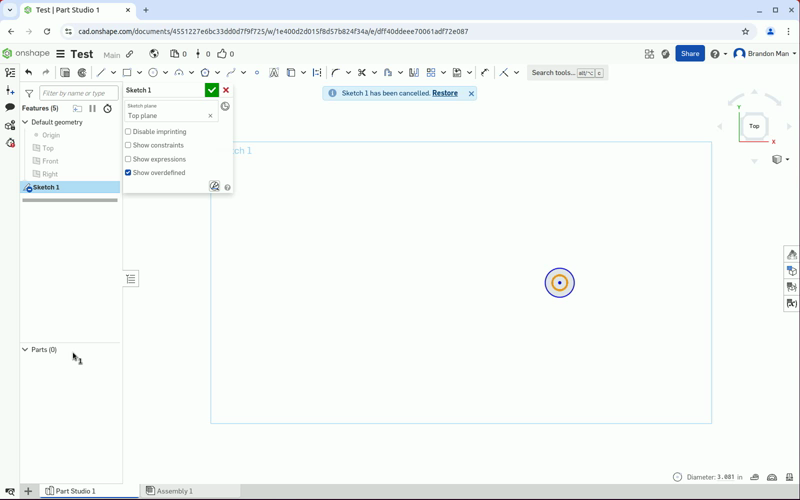
key(shift+y)
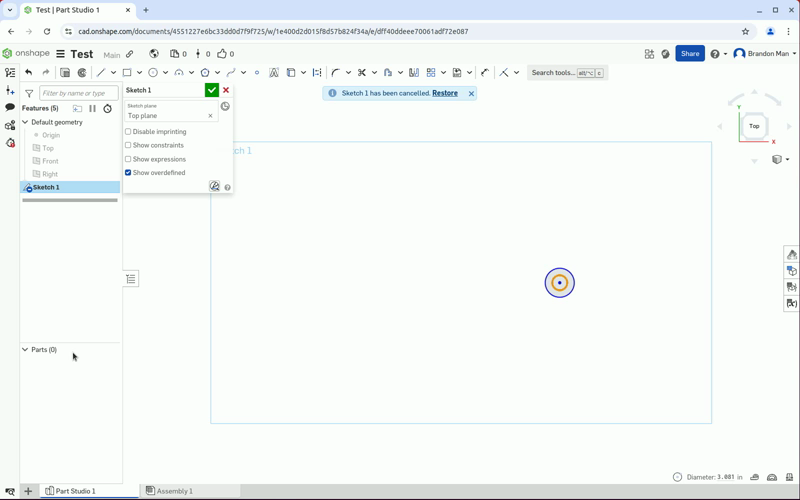
key(shift+e)
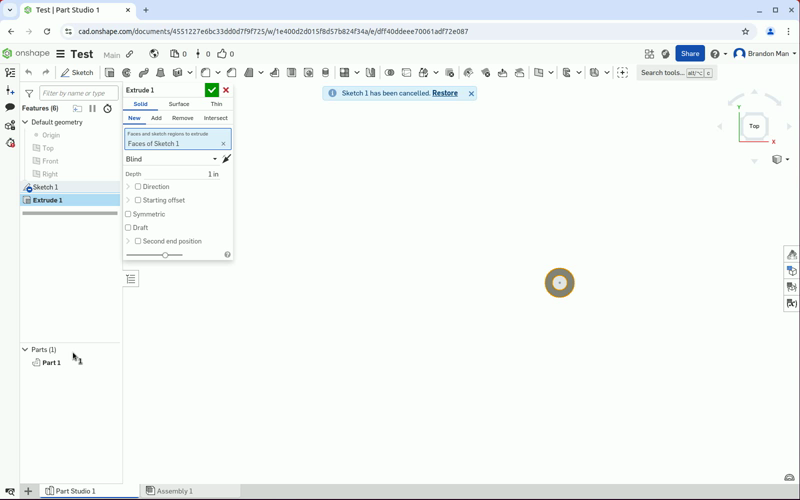
mouse_move(143, 106)
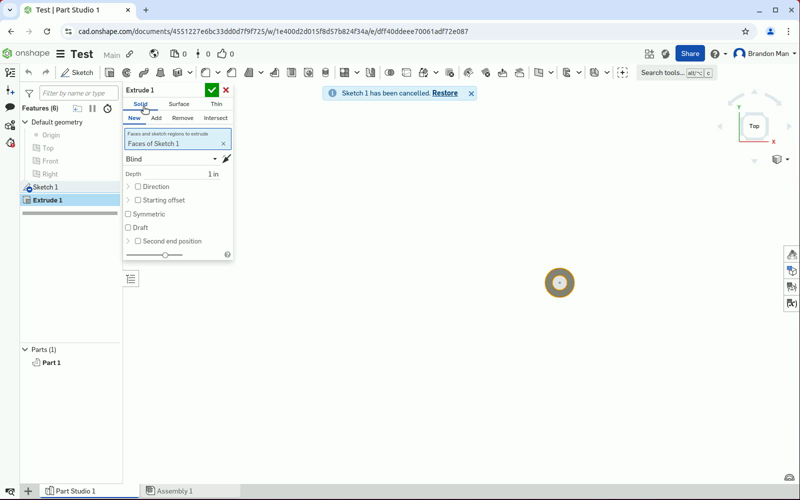
click(143, 106)
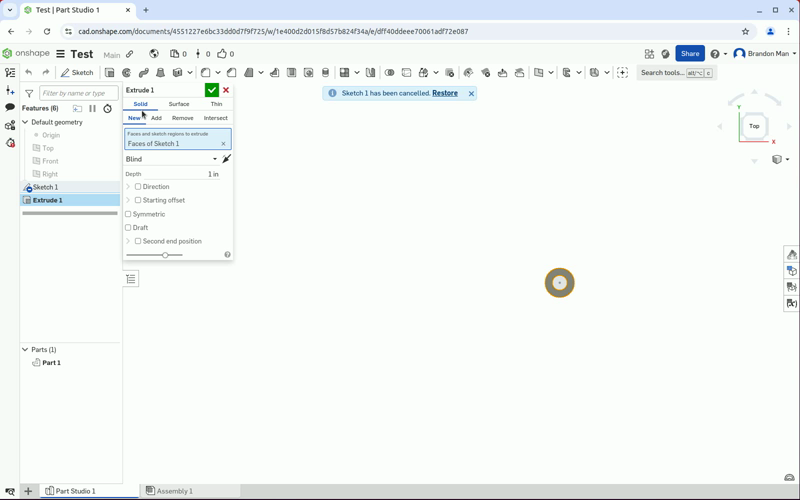
mouse_move(137, 120)
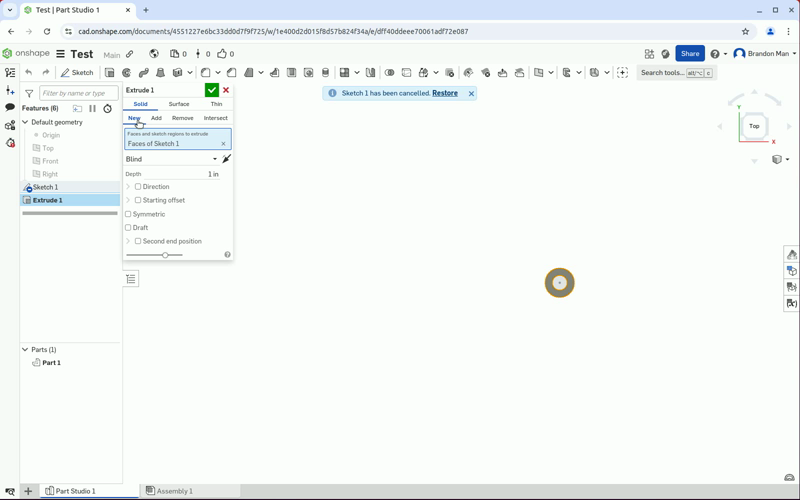
click(137, 120)
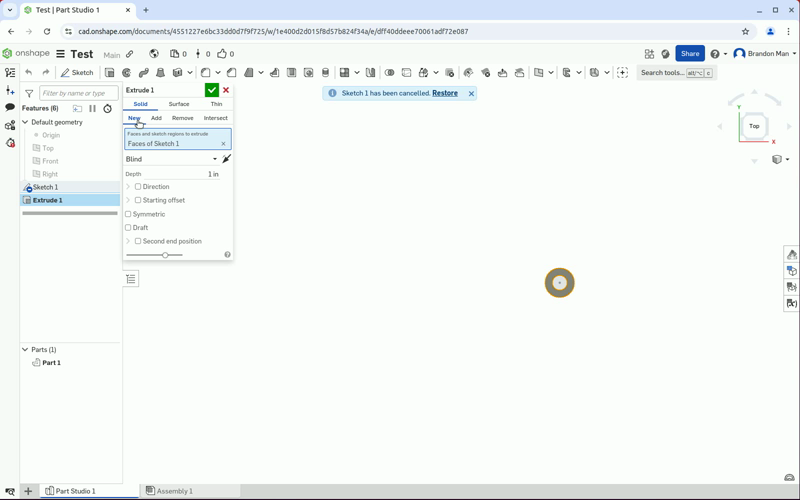
key(tab, 4)
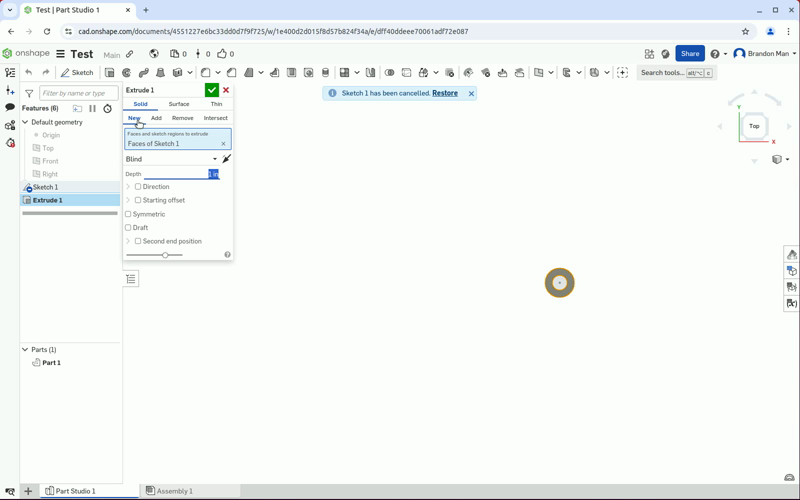
text(5.777)
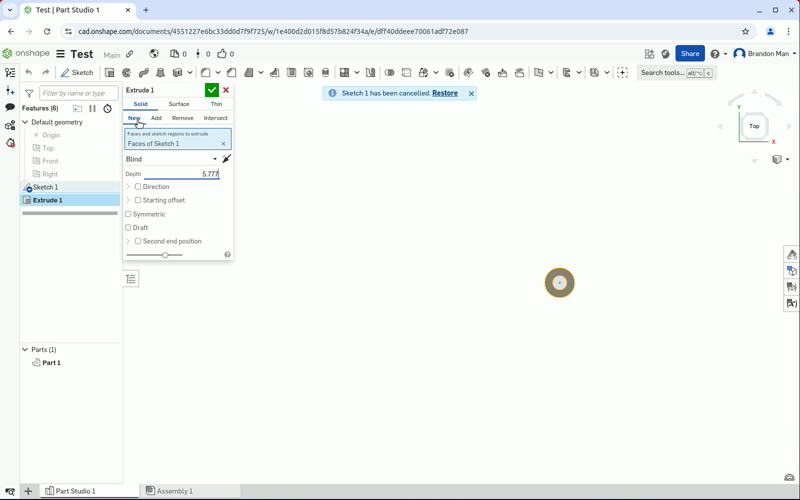
key(enter)
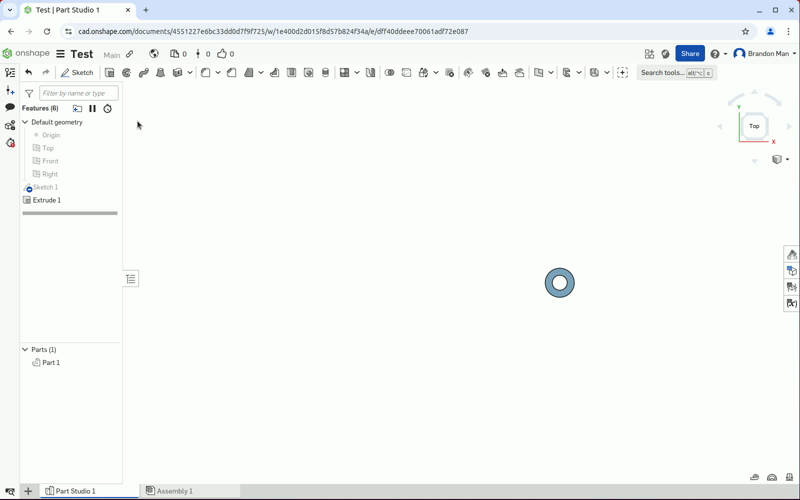
key(shift+h)
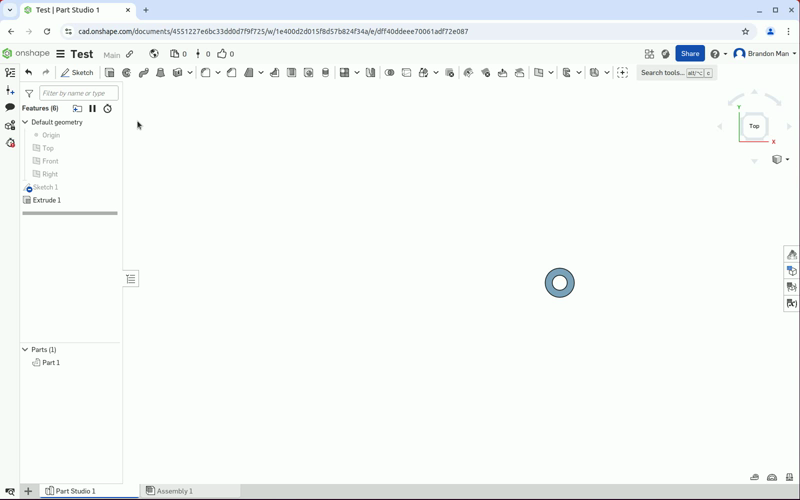
key(shift+h)
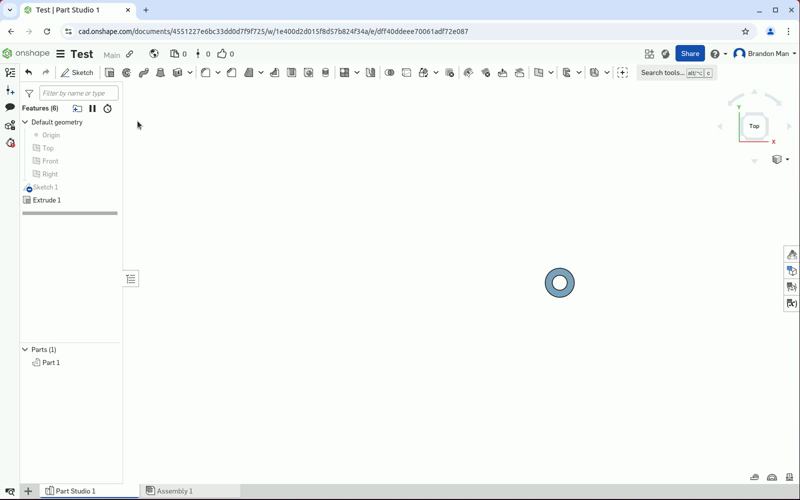
mouse_move(73, 189)
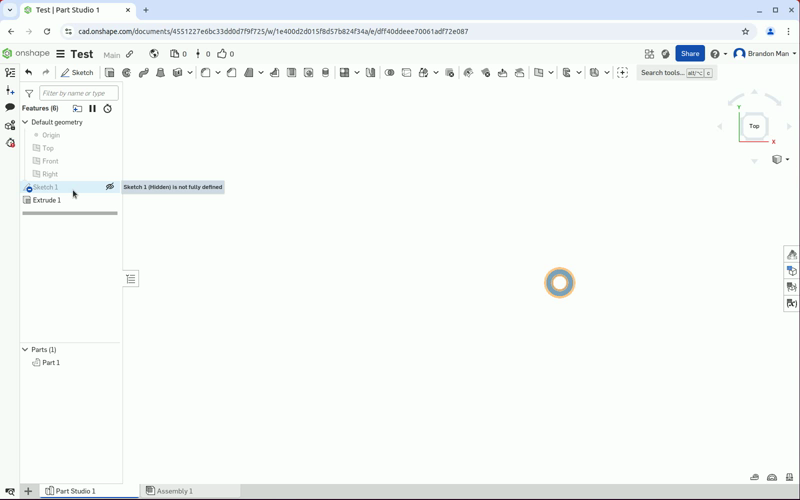
click(73, 189)
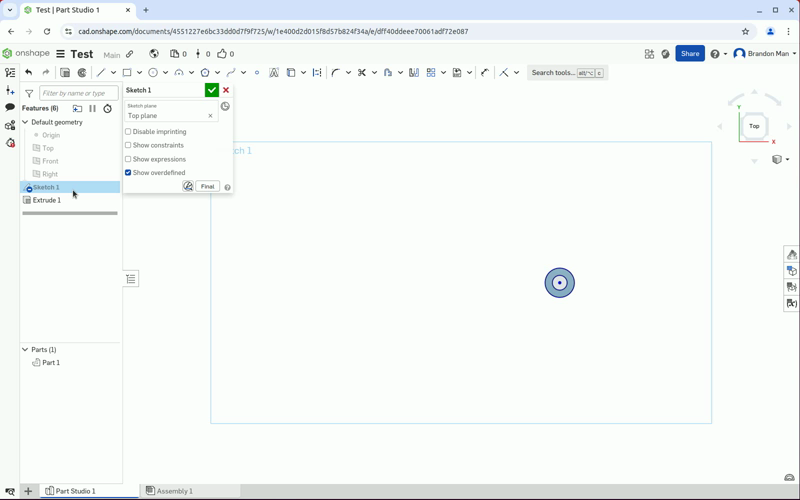
mouse_move(229, 92)
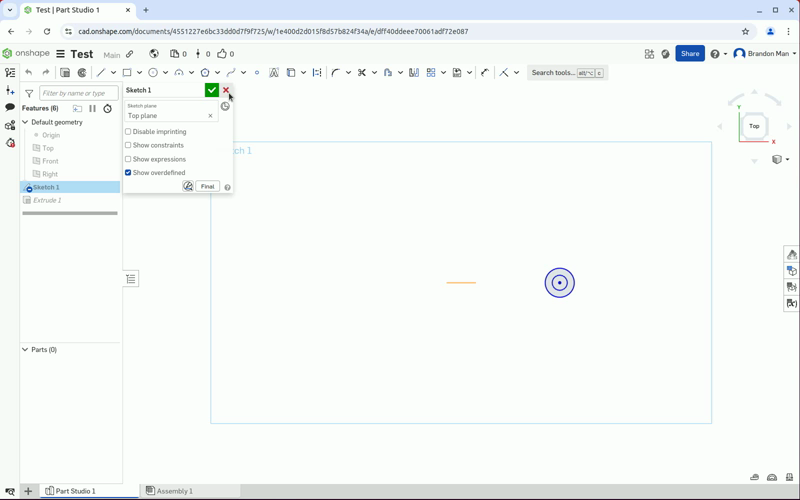
click(229, 92)
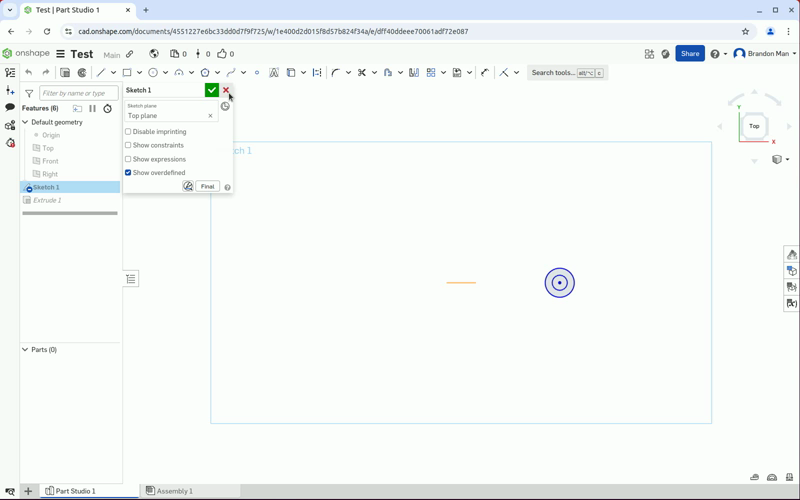
key(shift+s)
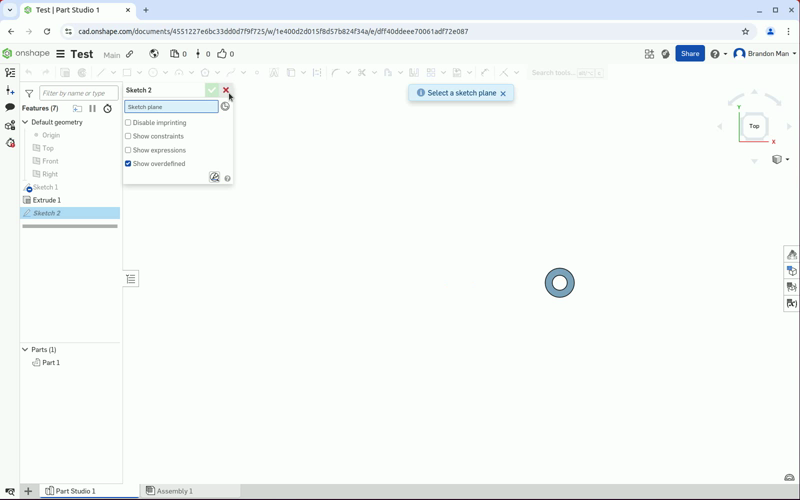
mouse_move(73, 150)
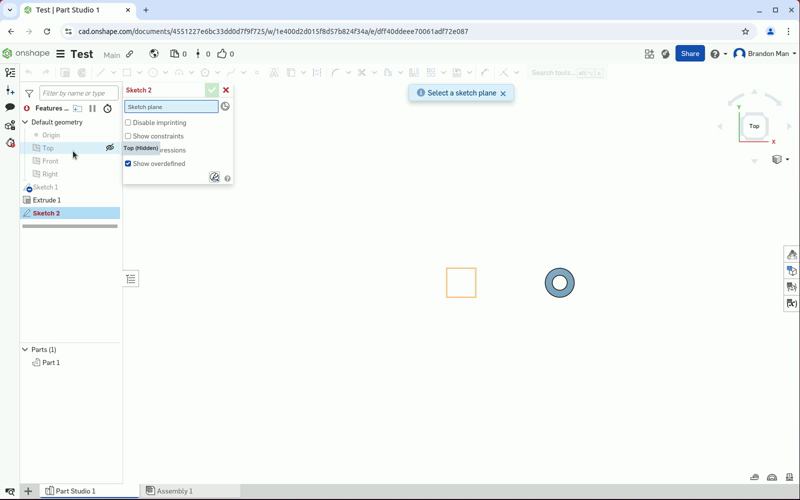
click(73, 150)
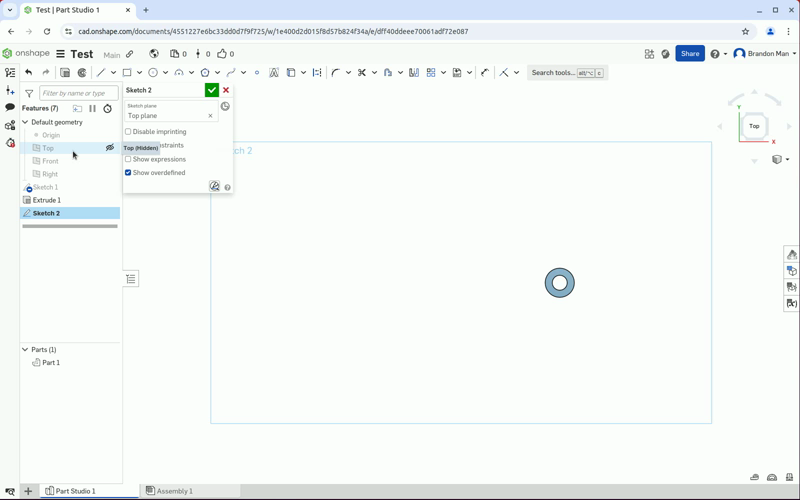
mouse_move(73, 352)
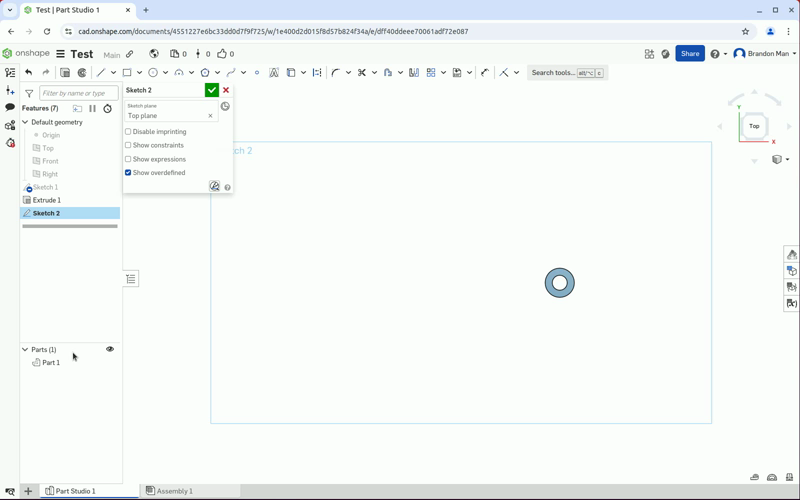
key(y)
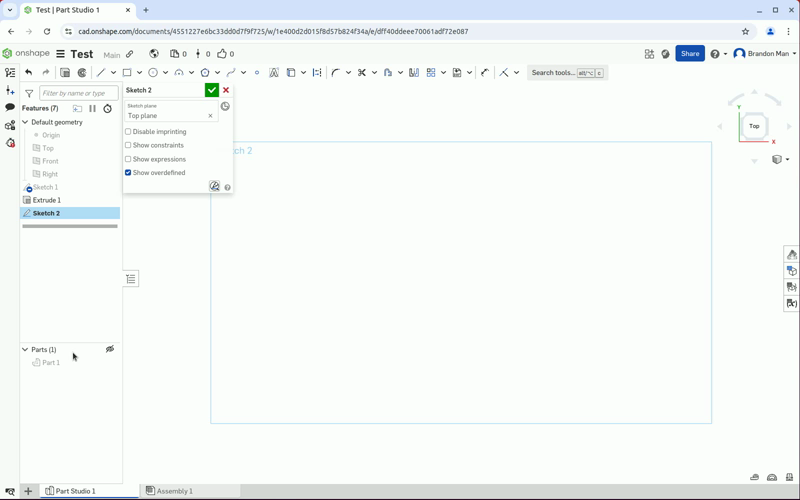
key(c)
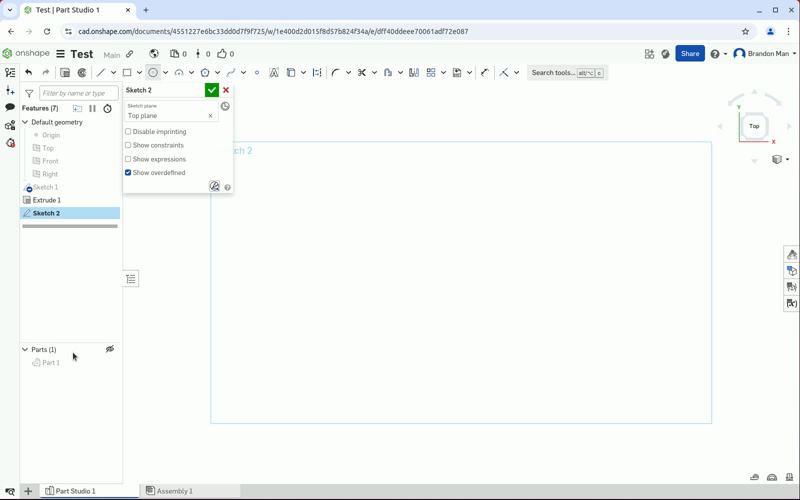
key_down(shift)
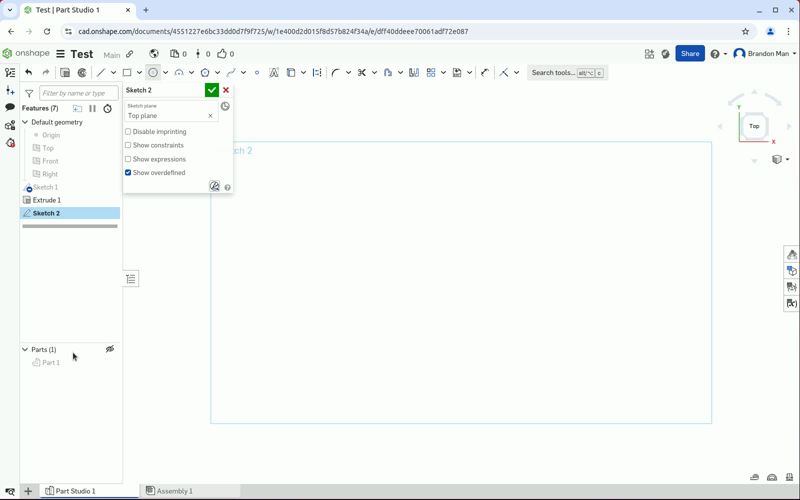
mouse_move(419, 282)
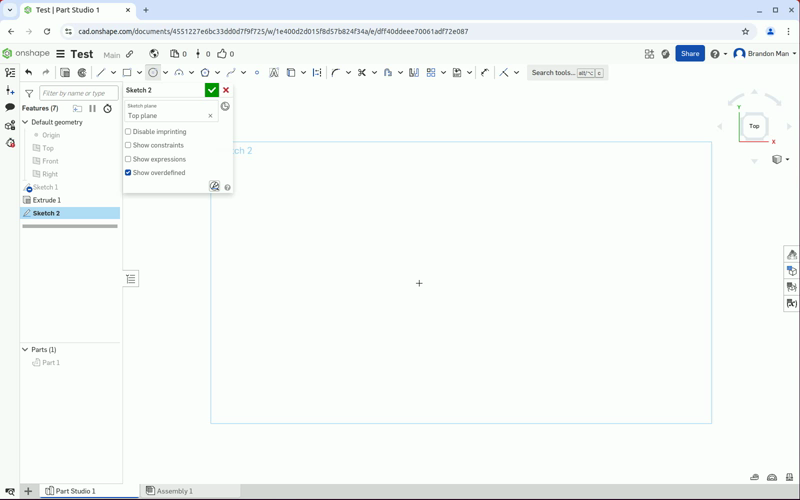
click(419, 282)
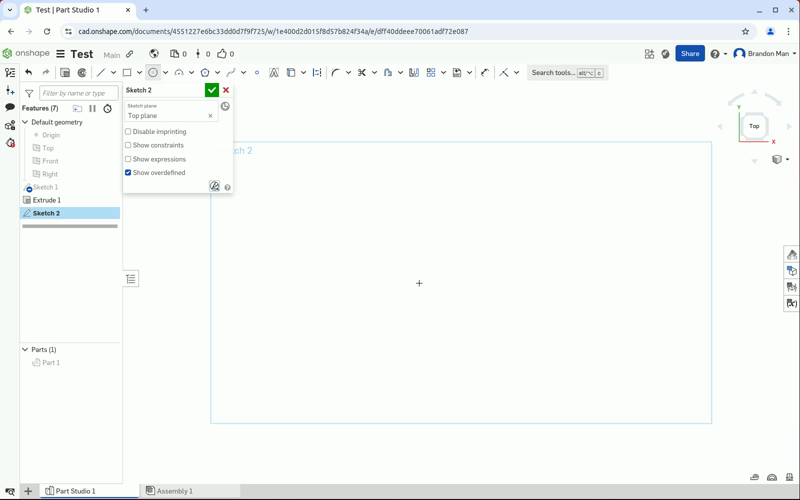
key_up(shift)
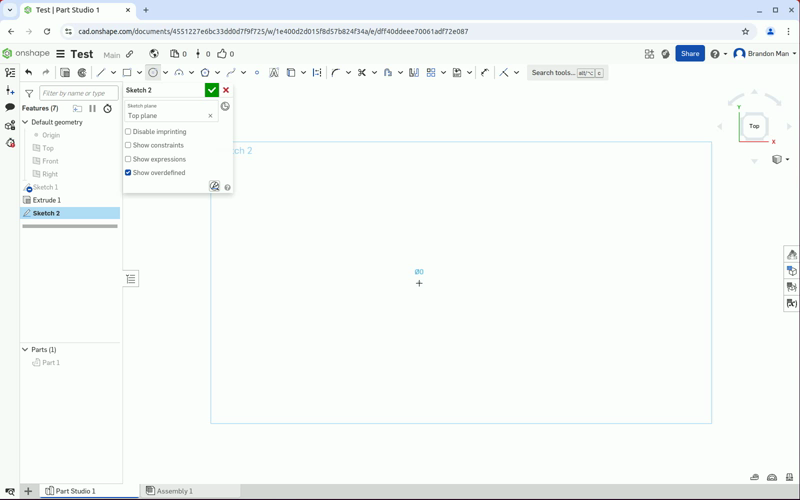
mouse_move(447, 282)
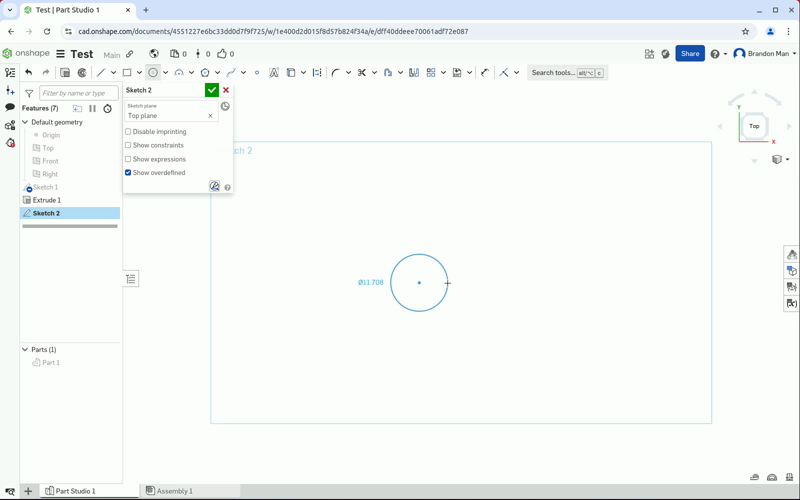
click(447, 282)
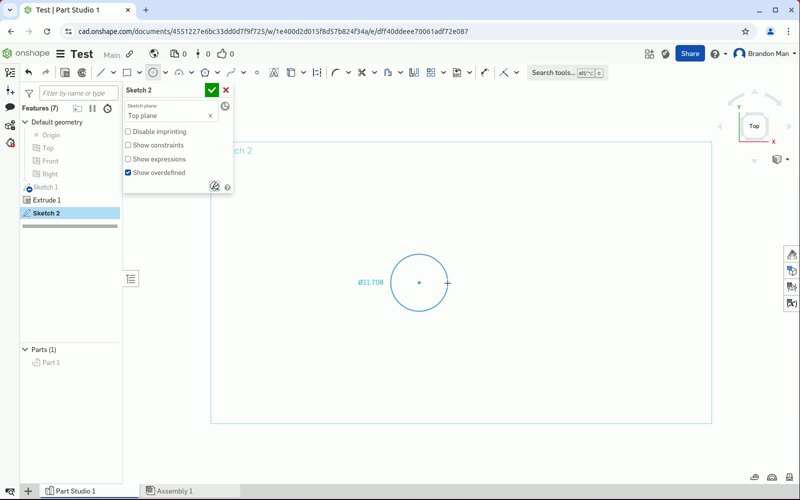
key(esc)
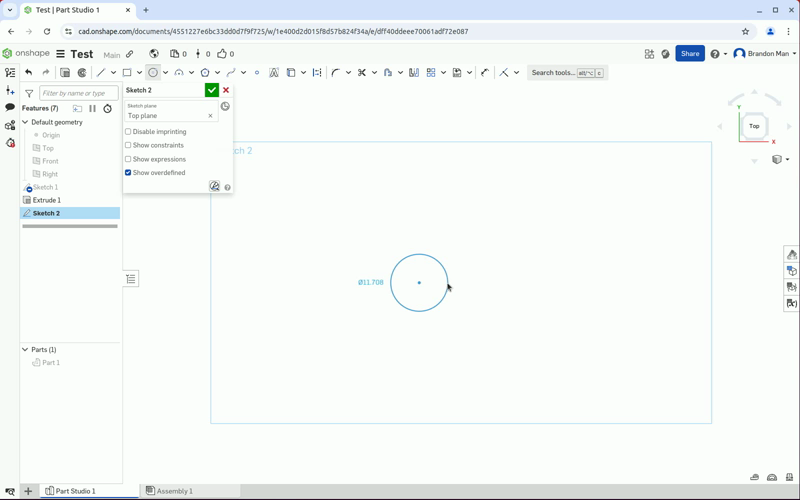
key(c)
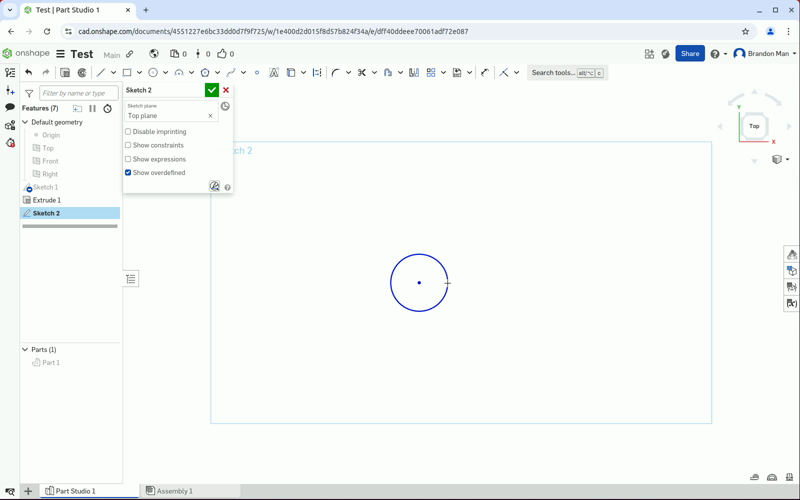
key_down(shift)
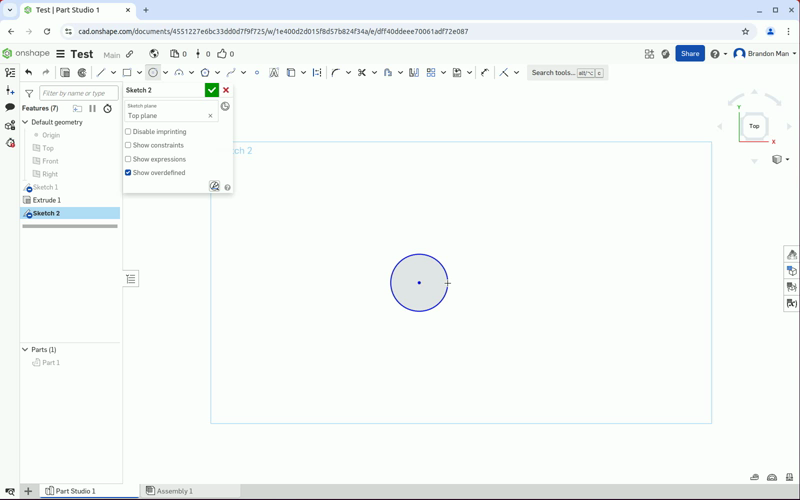
mouse_move(419, 282)
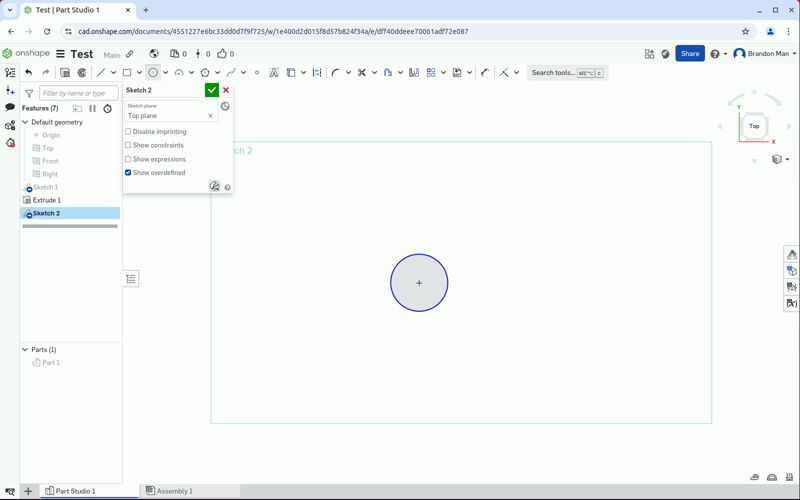
click(419, 282)
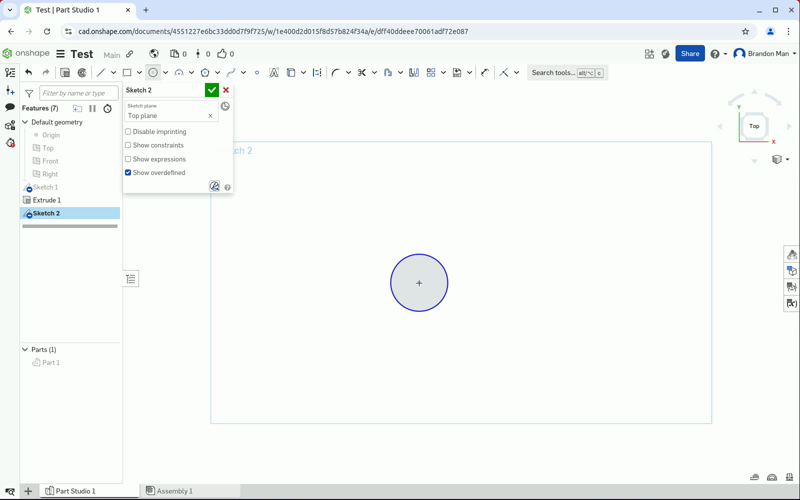
key_up(shift)
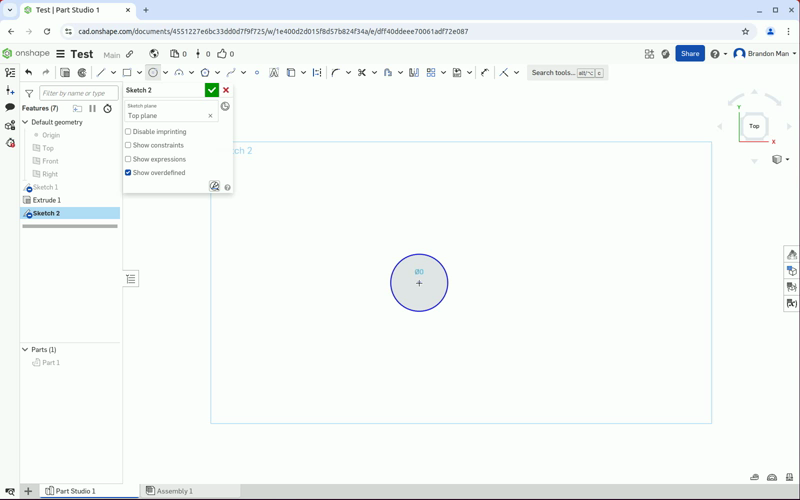
mouse_move(440, 282)
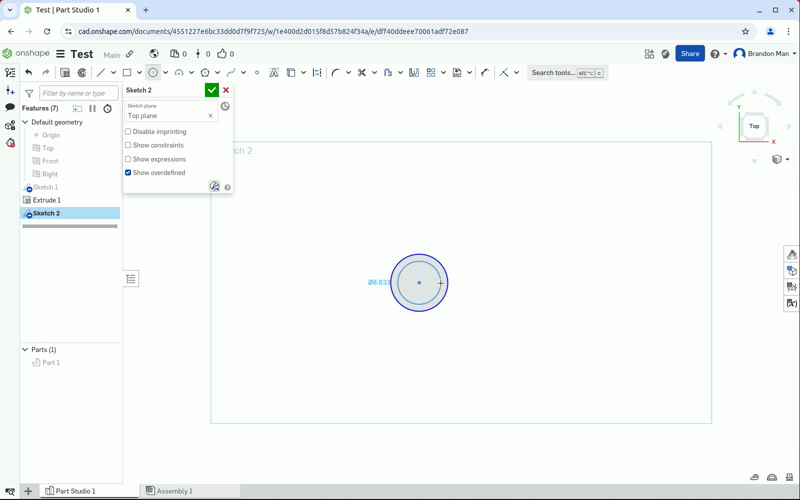
click(440, 282)
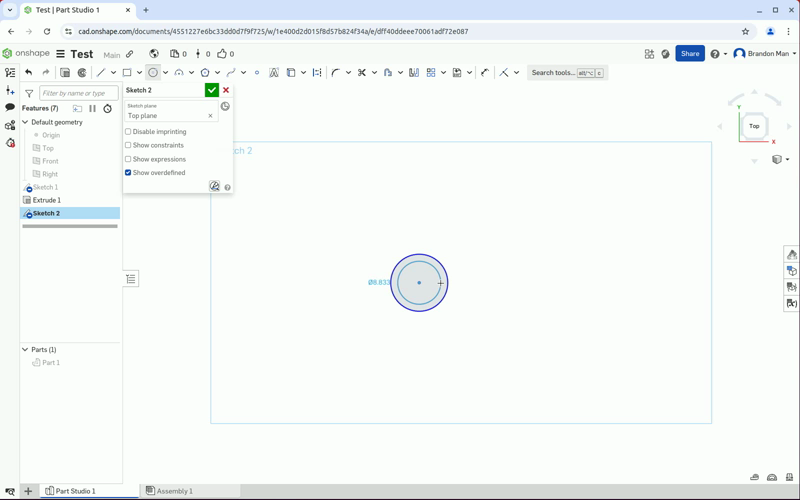
key(esc)
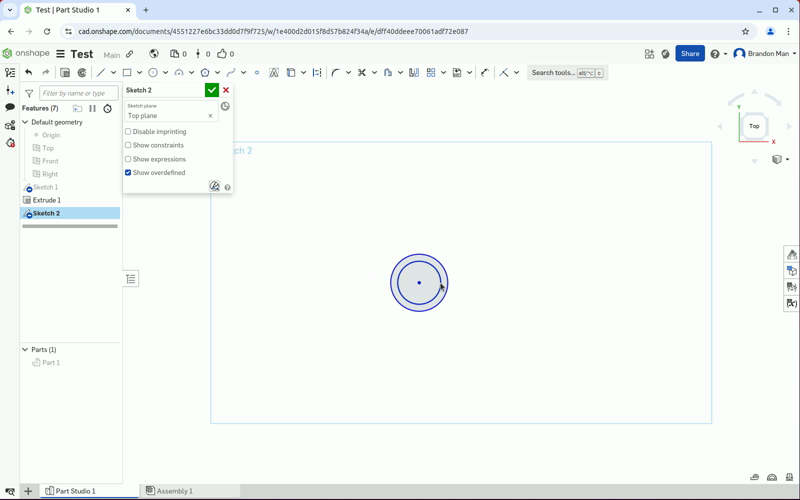
mouse_move(426, 261)
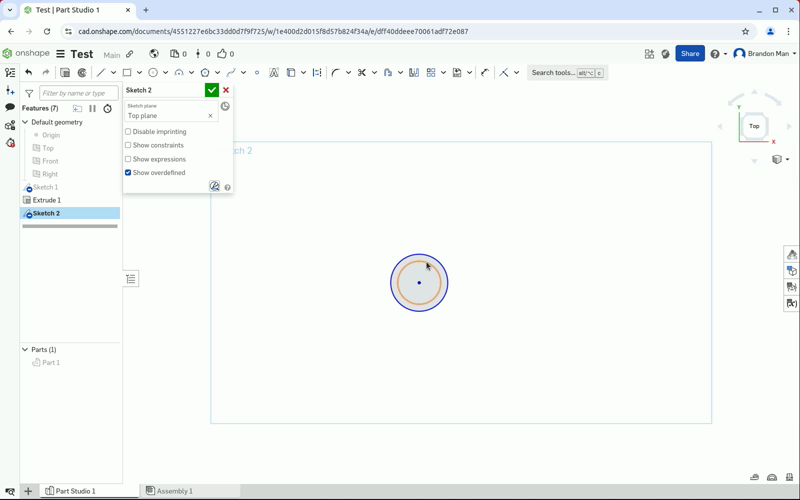
scroll(6)
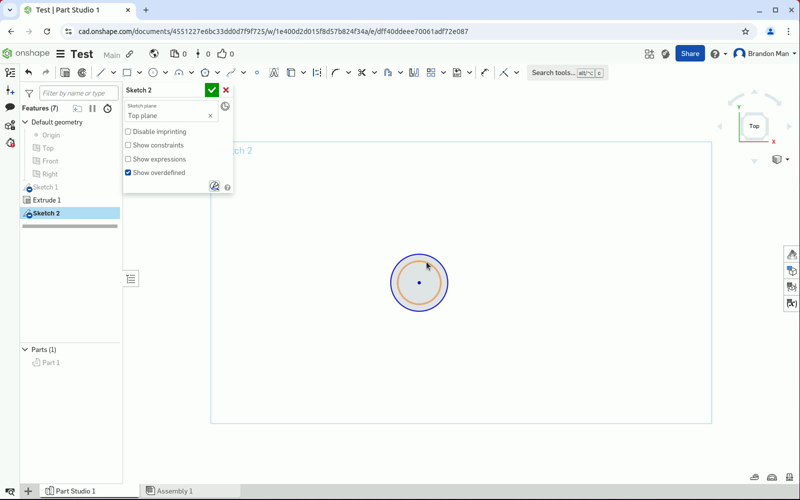
scroll(6)
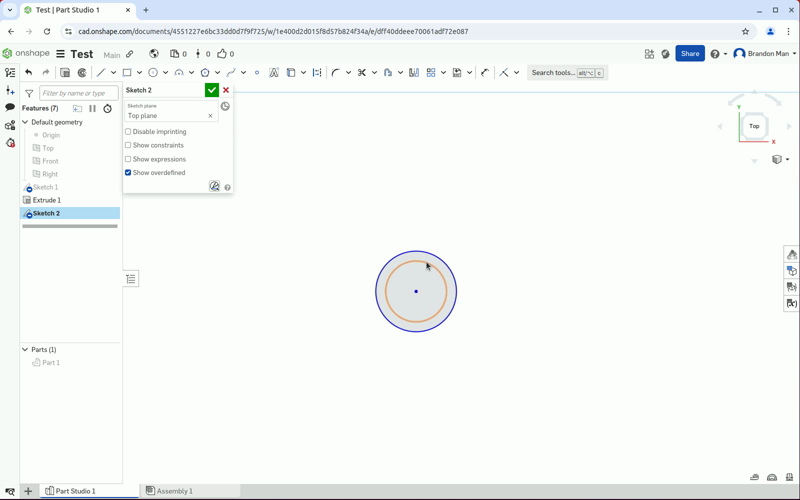
scroll(6)
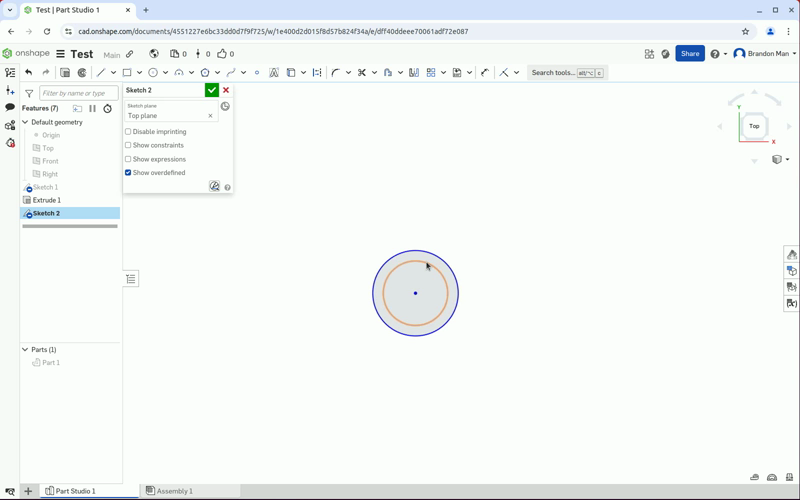
scroll(6)
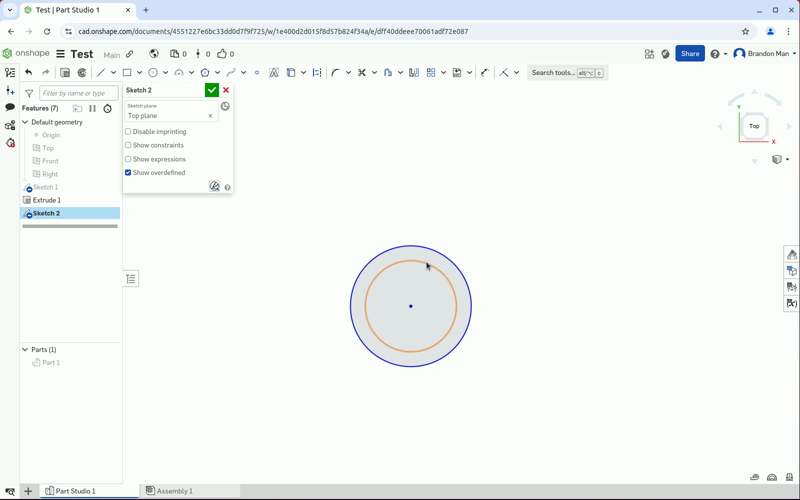
scroll(6)
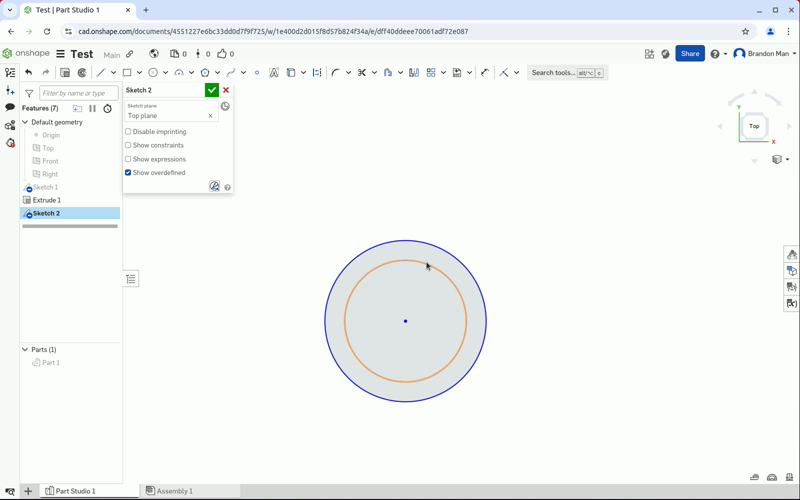
scroll(6)
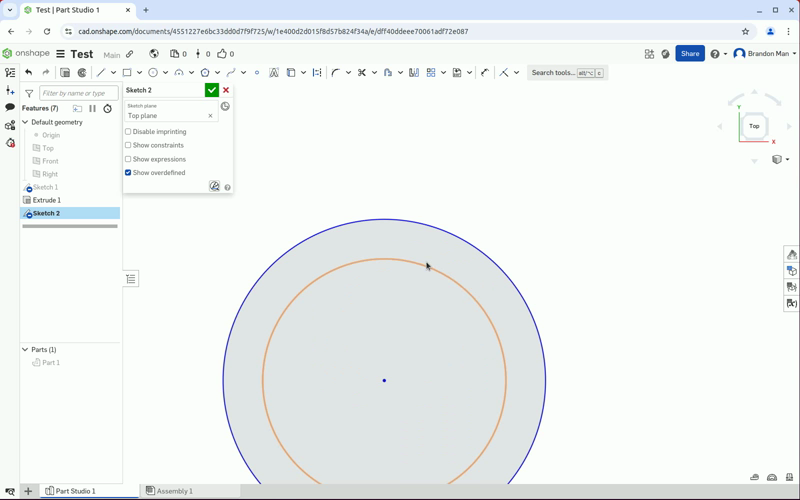
scroll(6)
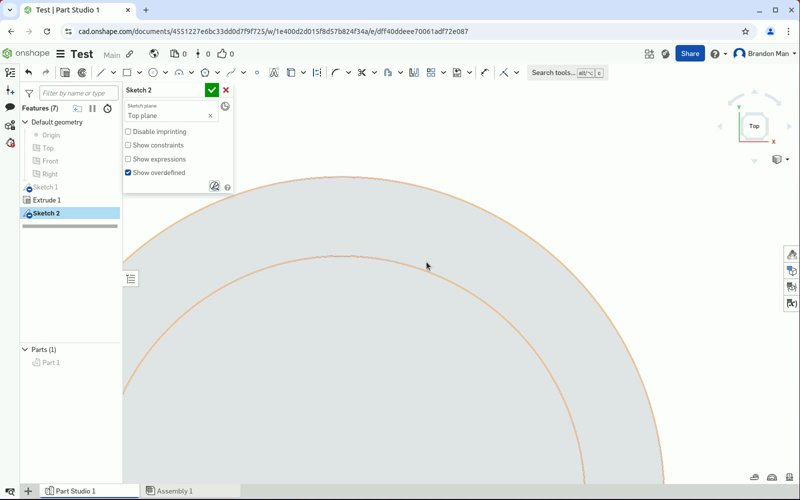
click(426, 261)
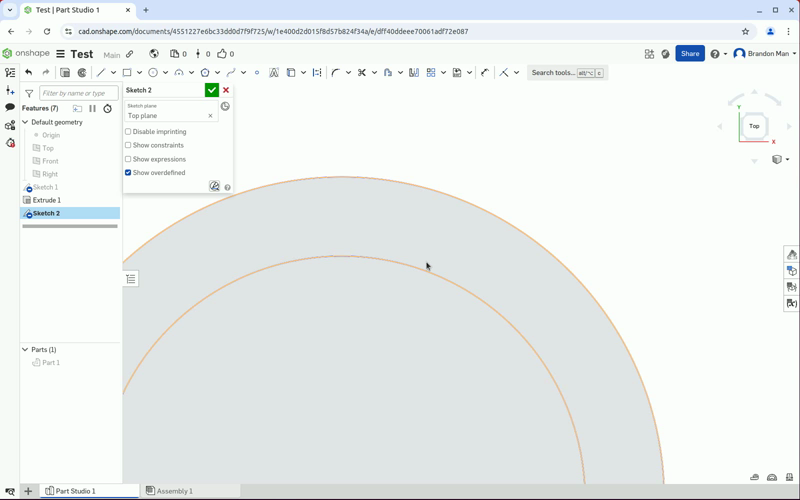
scroll(-6)
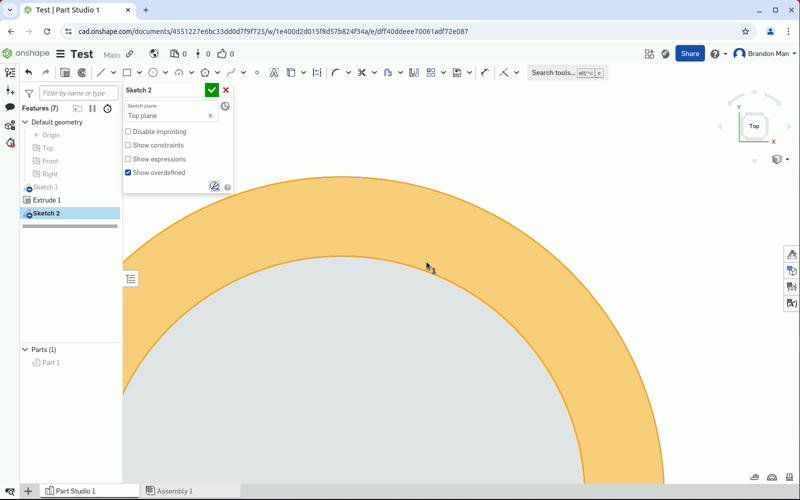
scroll(-6)
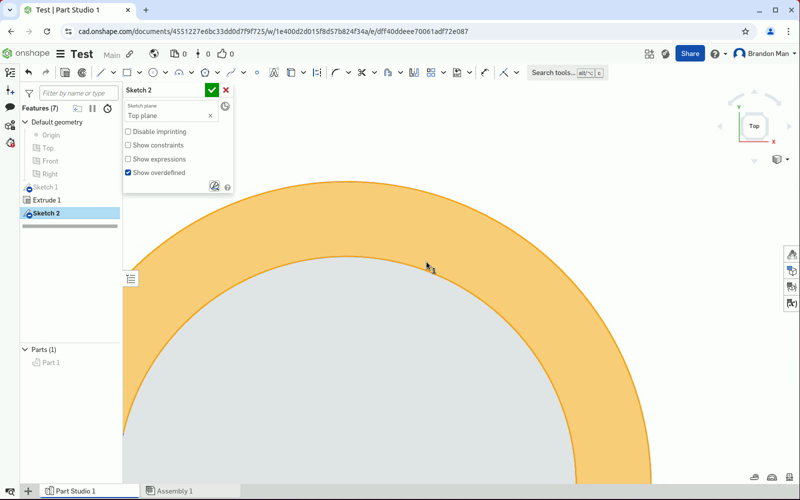
scroll(-6)
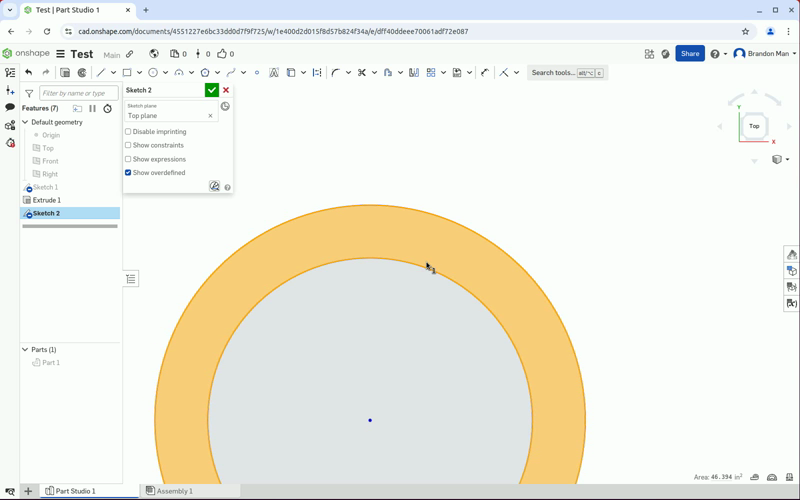
scroll(-6)
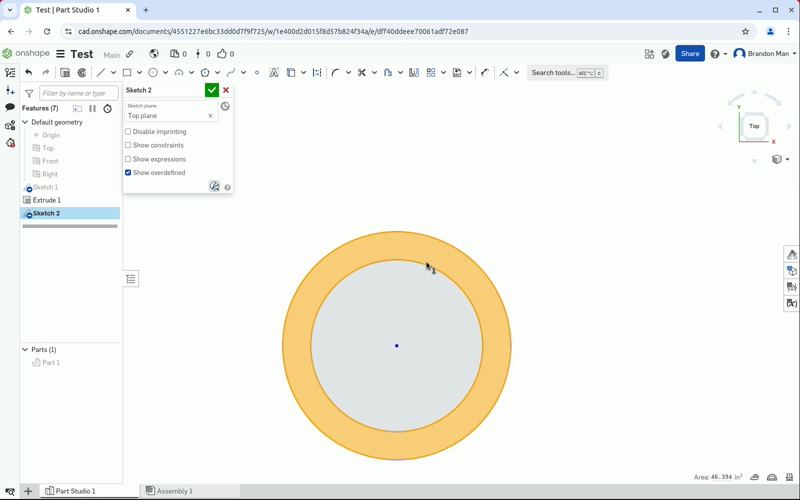
scroll(-6)
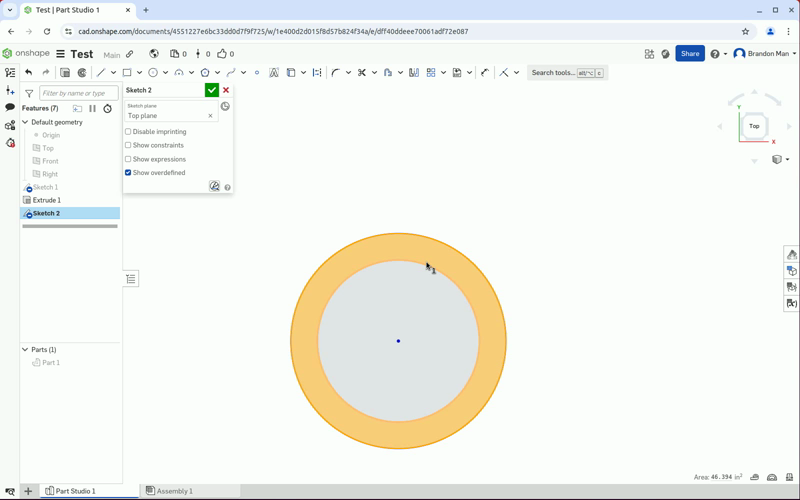
scroll(-6)
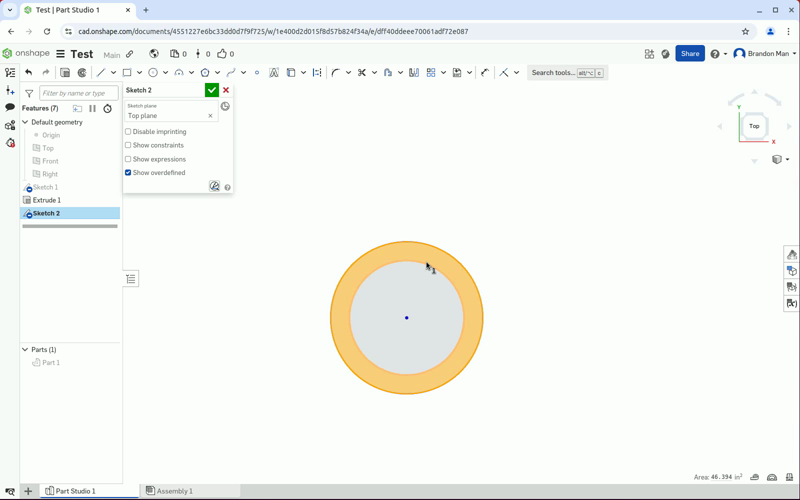
scroll(-6)
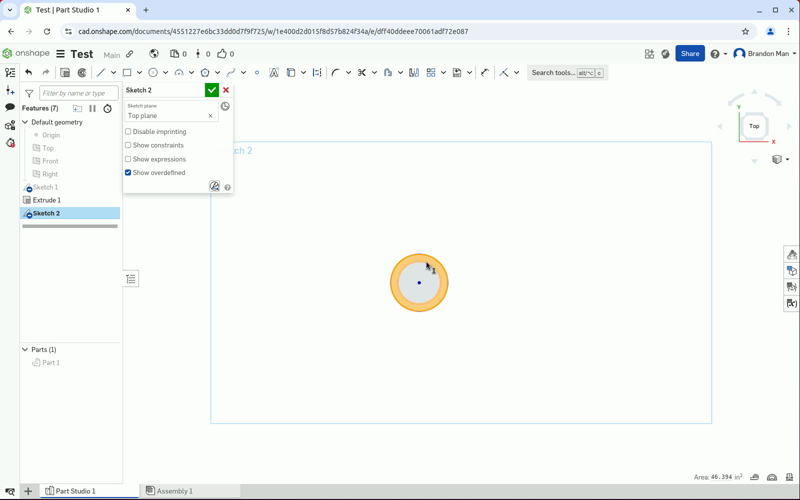
mouse_move(73, 352)
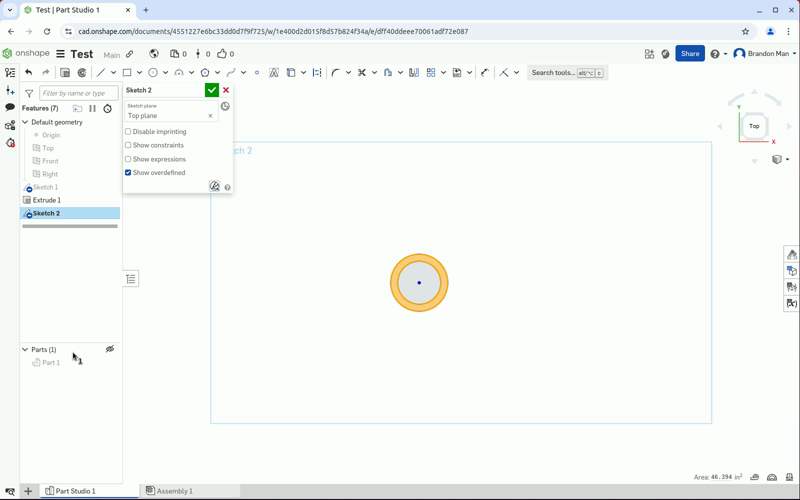
key(shift+y)
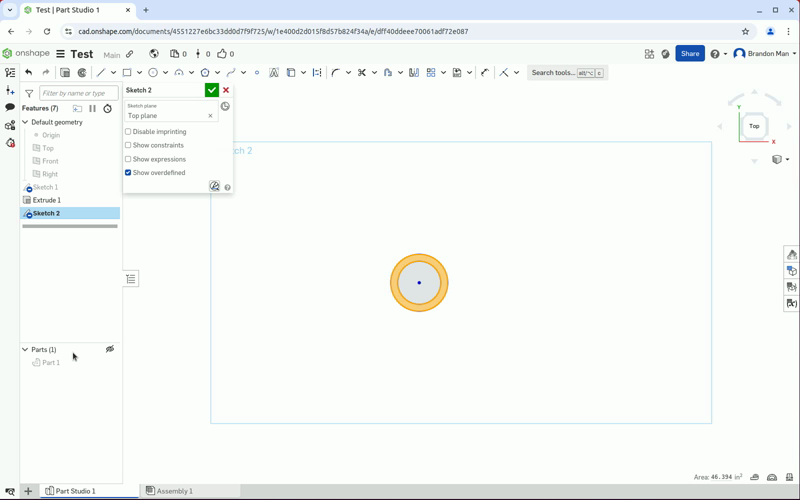
key(shift+e)
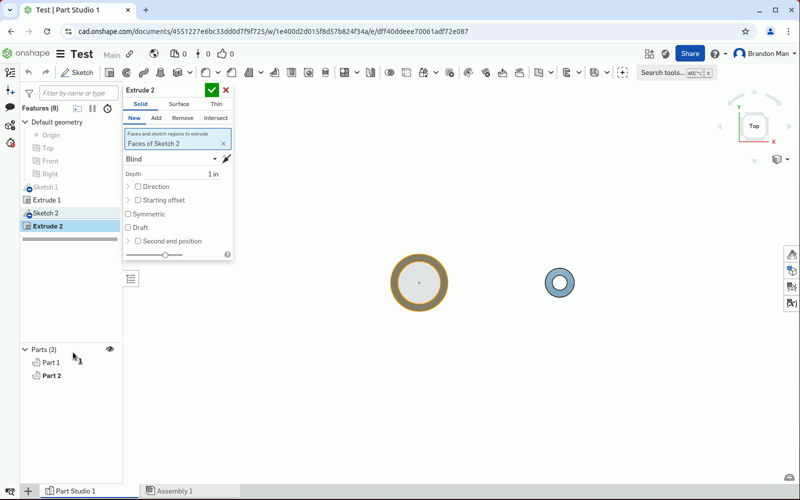
mouse_move(143, 106)
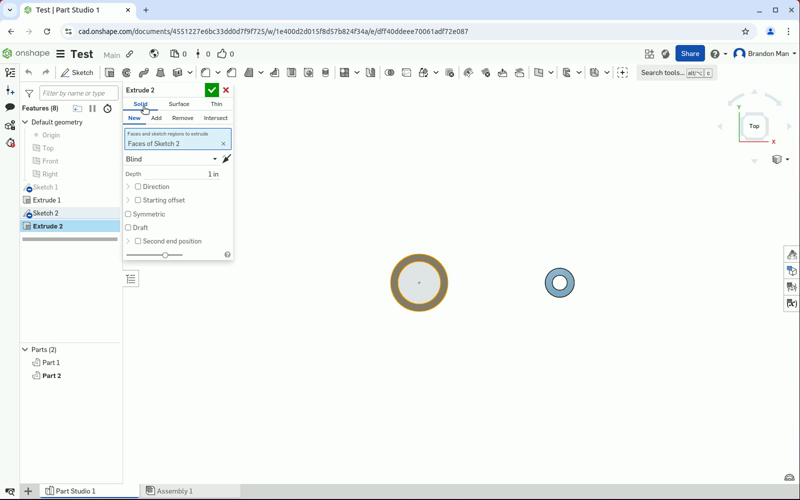
click(143, 106)
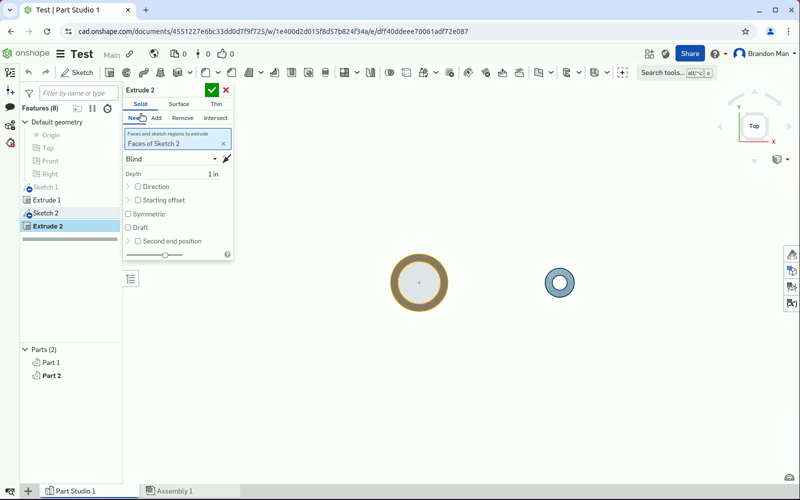
mouse_move(137, 120)
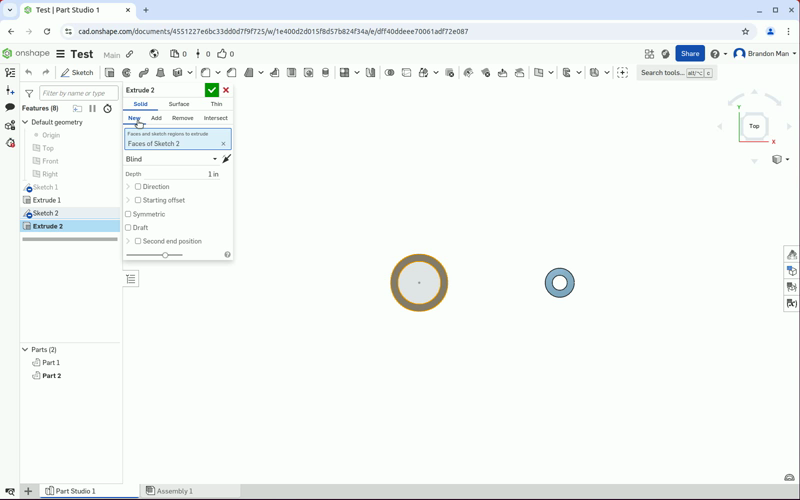
click(137, 120)
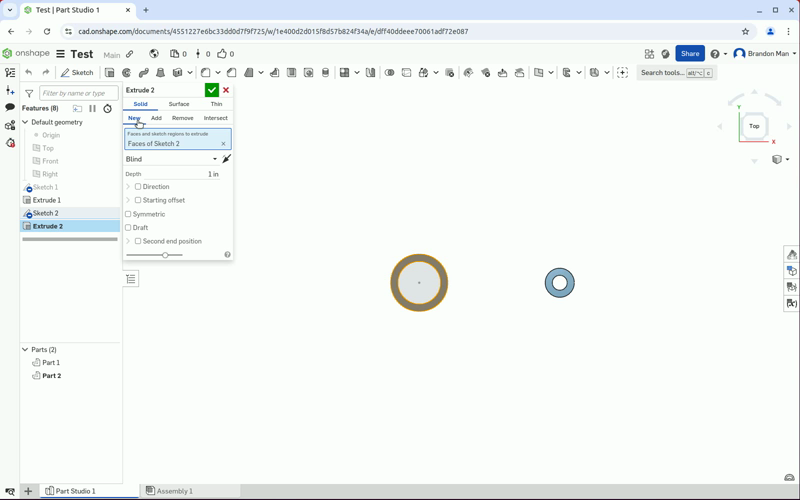
key(tab, 4)
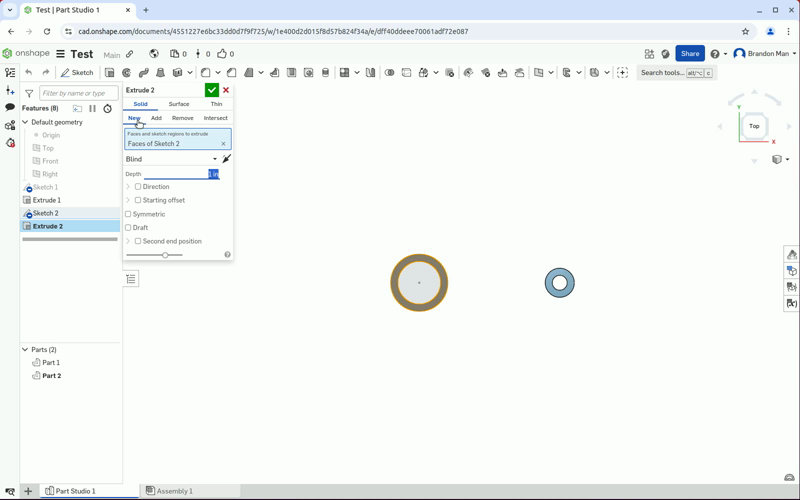
text(5.777)
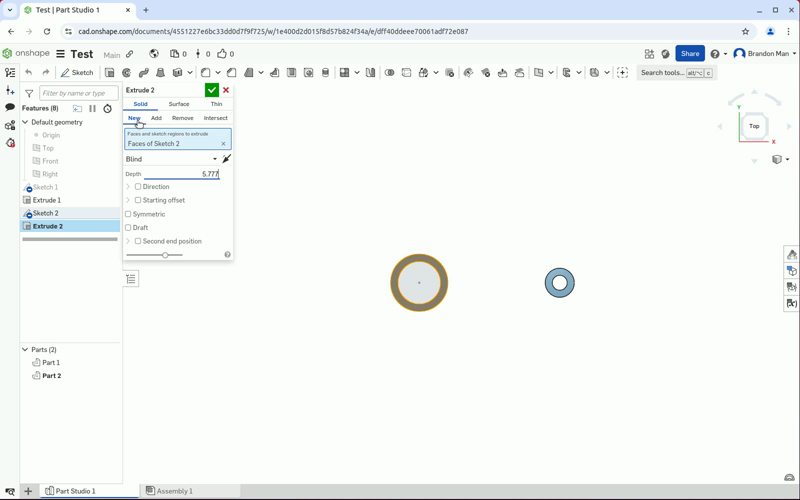
key(enter)
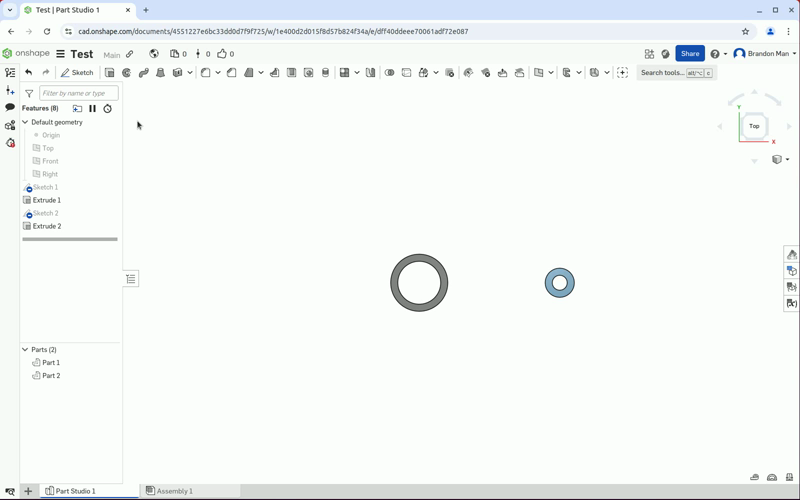
key(shift+h)
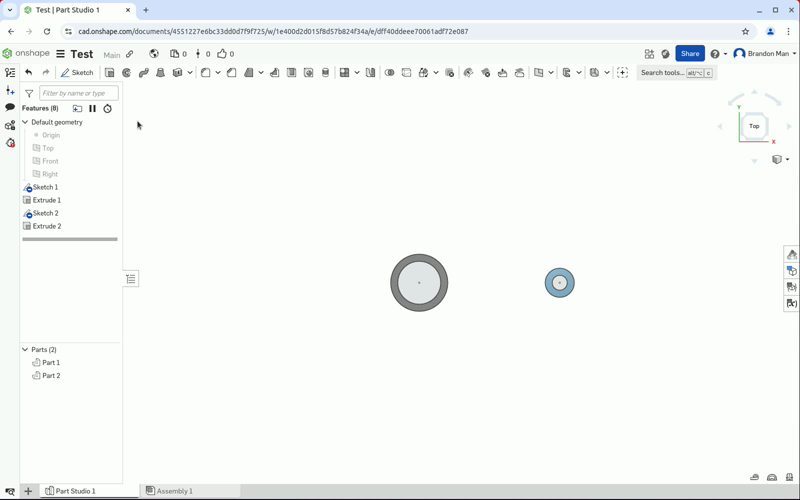
key(shift+h)
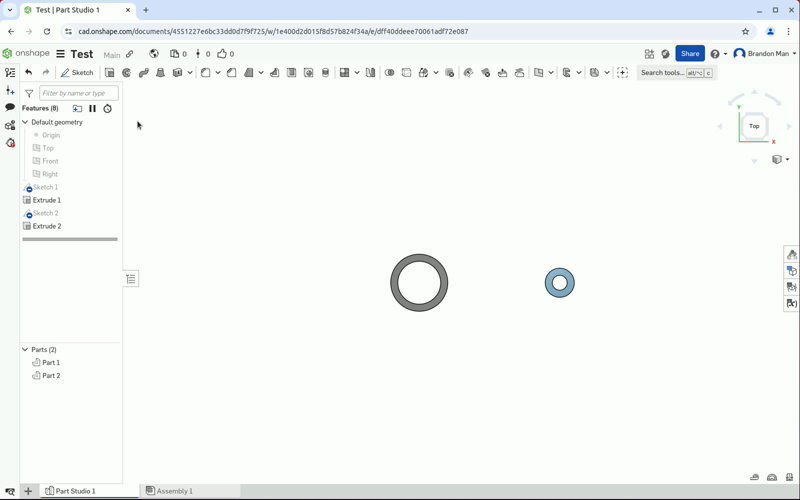
mouse_move(73, 189)
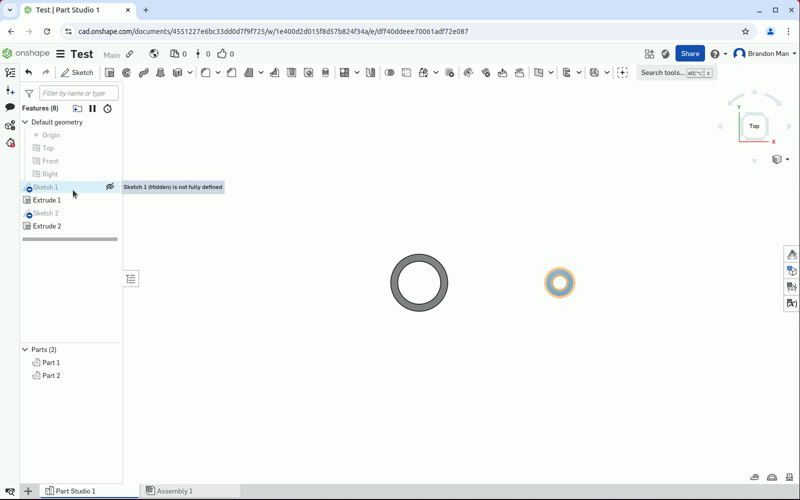
click(73, 189)
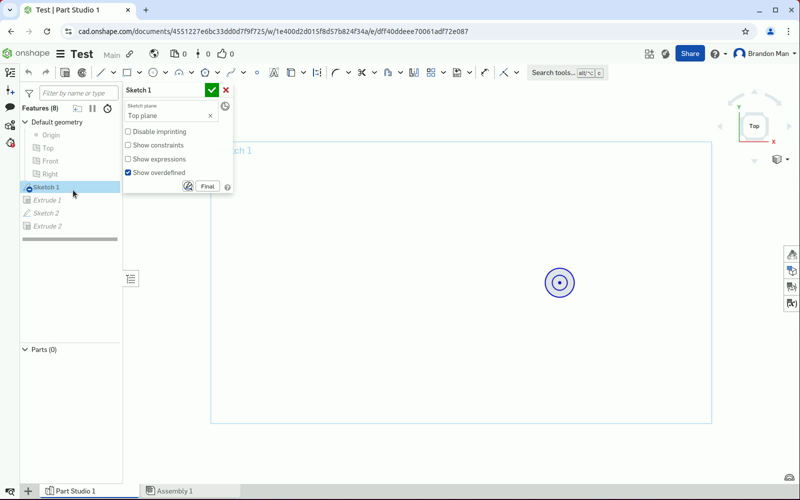
mouse_move(229, 92)
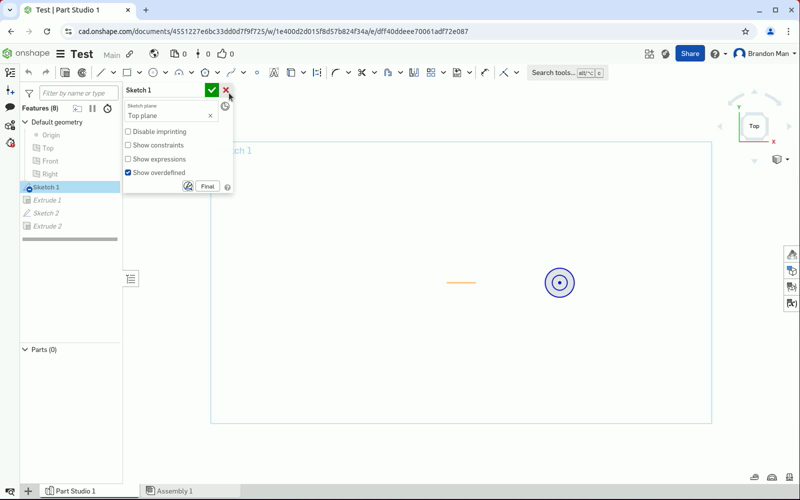
click(229, 92)
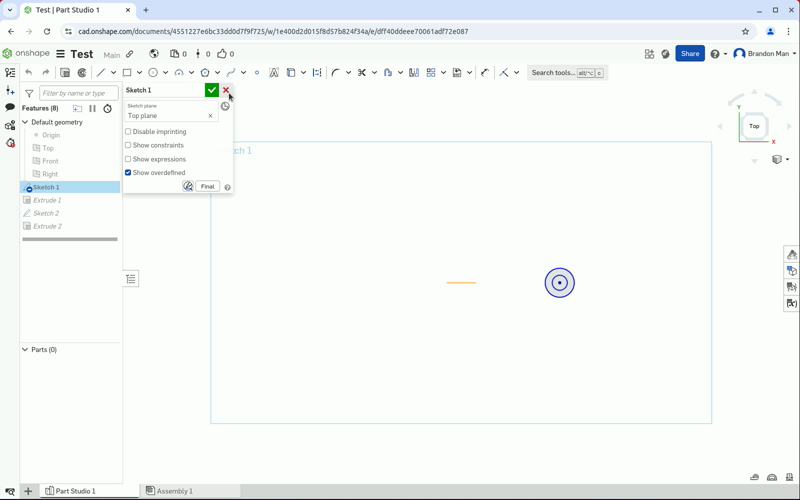
key(shift+s)
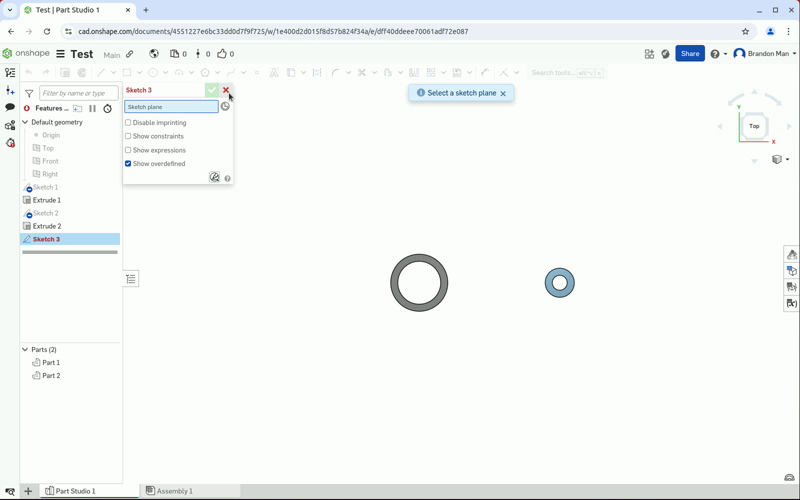
mouse_move(73, 150)
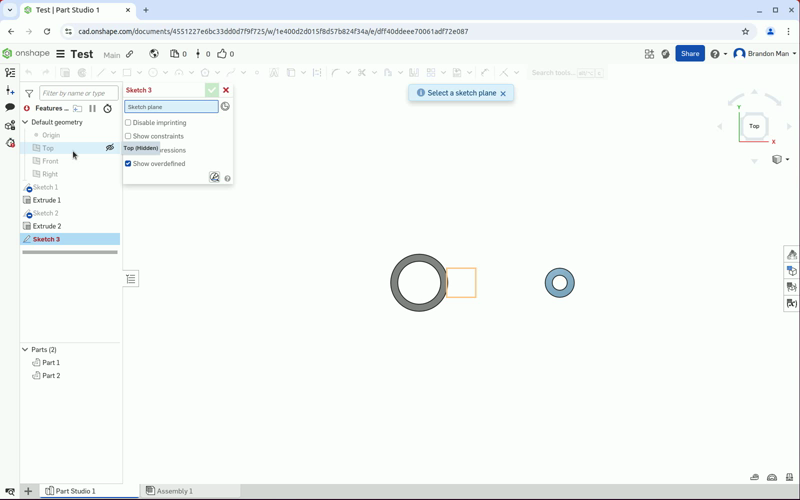
click(73, 150)
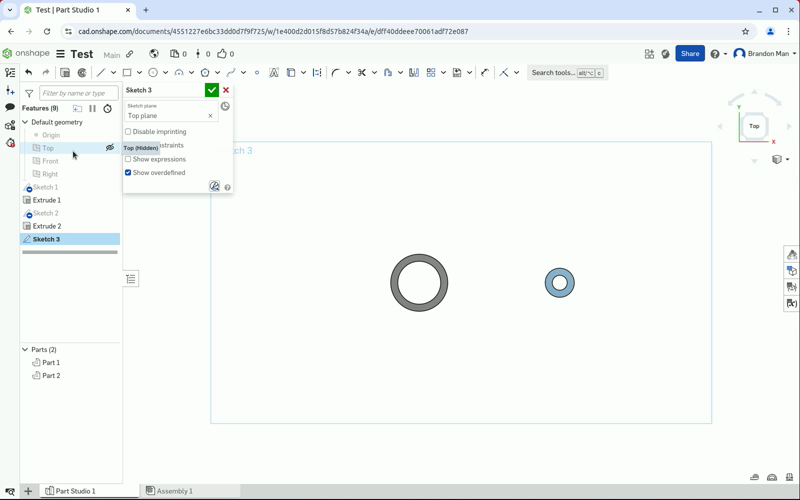
mouse_move(73, 352)
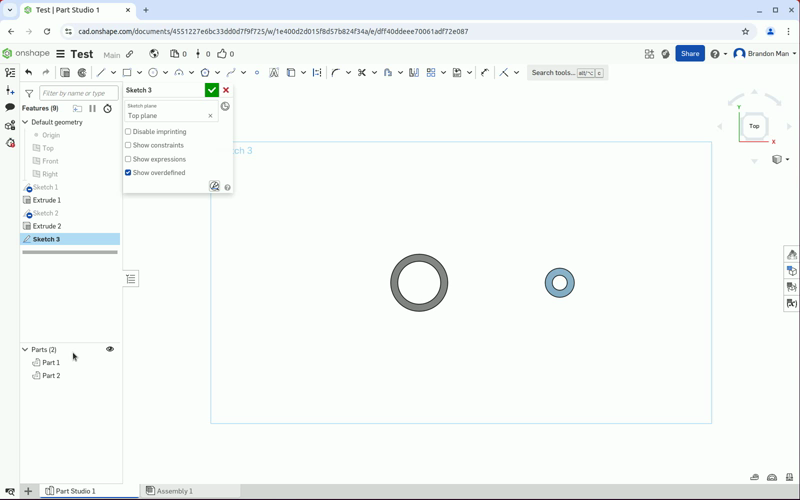
key(y)
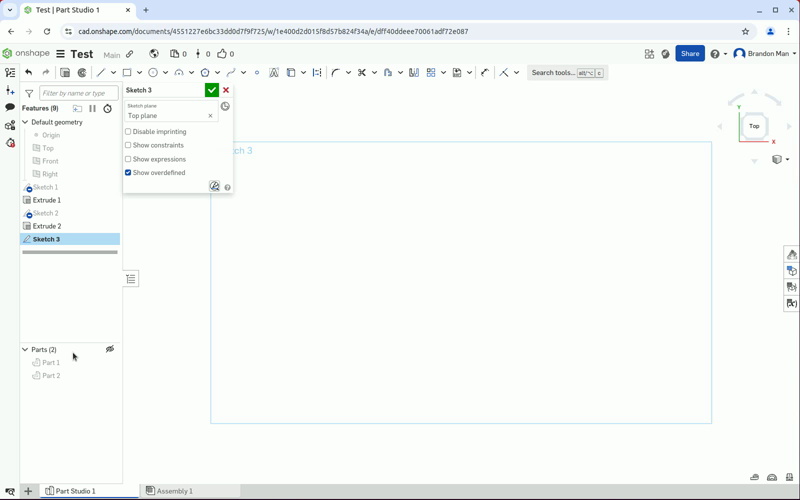
key(l)
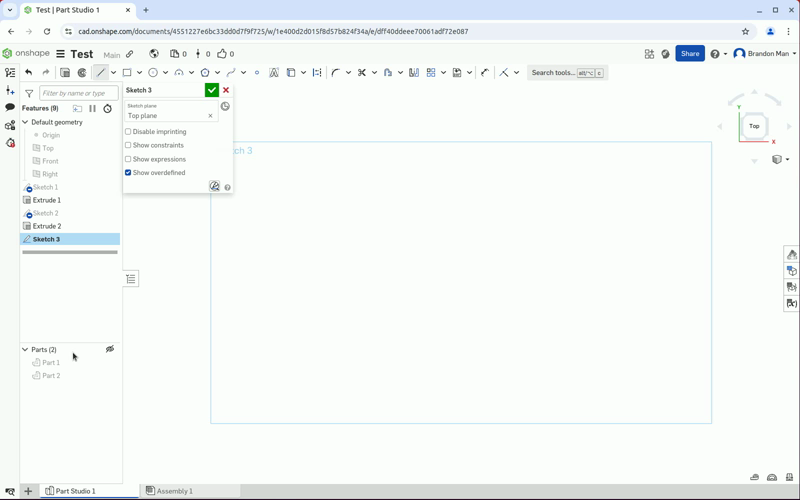
key_down(shift)
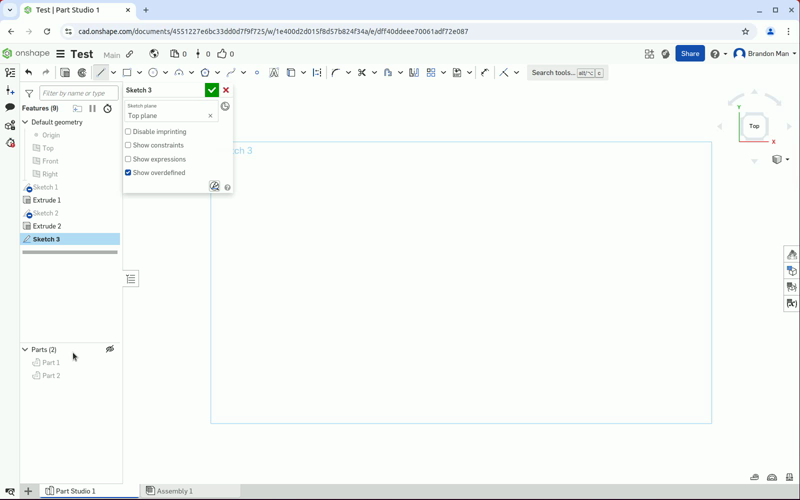
mouse_move(420, 311)
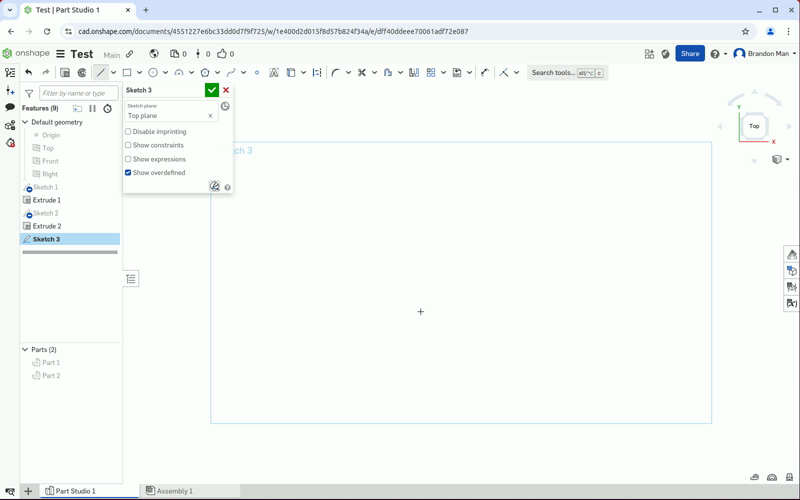
click(420, 311)
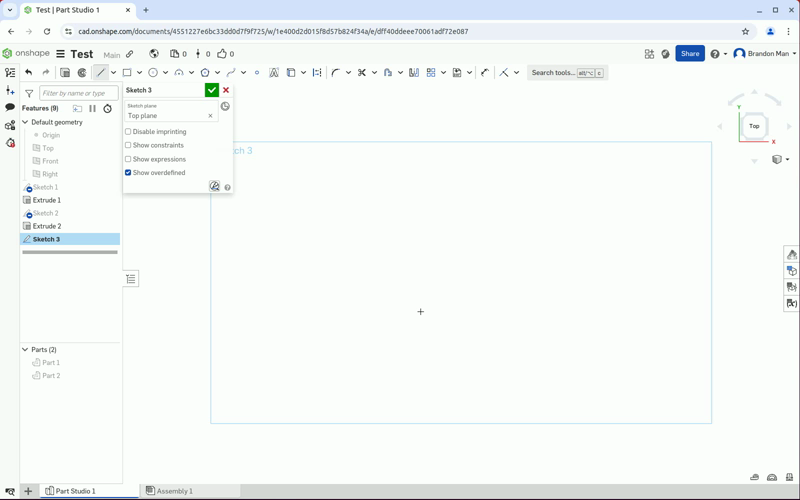
key_up(shift)
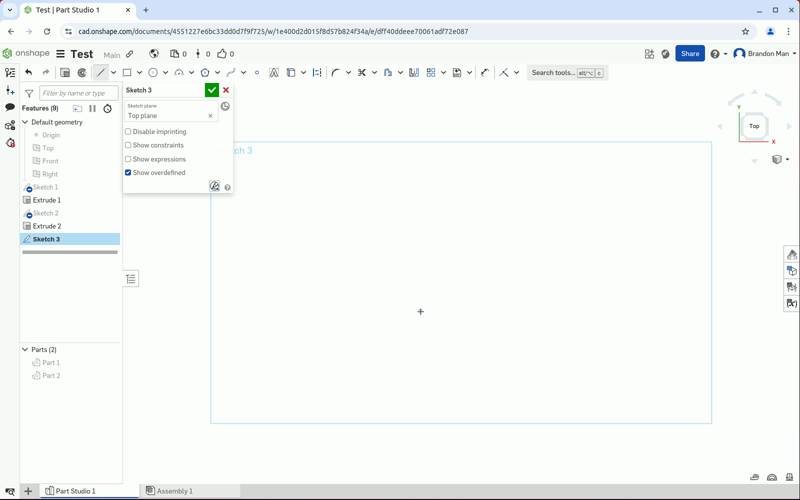
key_down(shift)
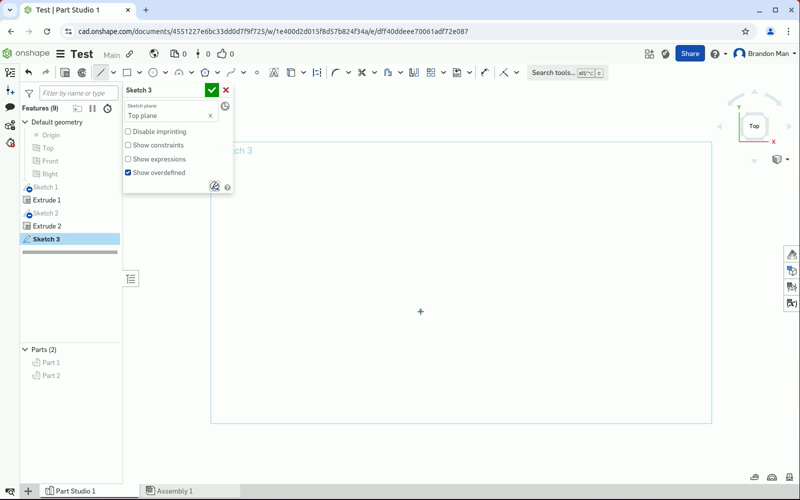
mouse_move(560, 296)
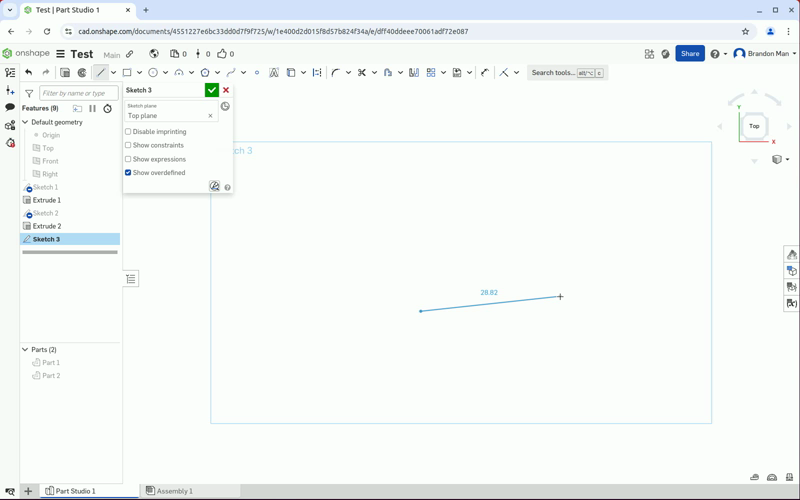
click(560, 296)
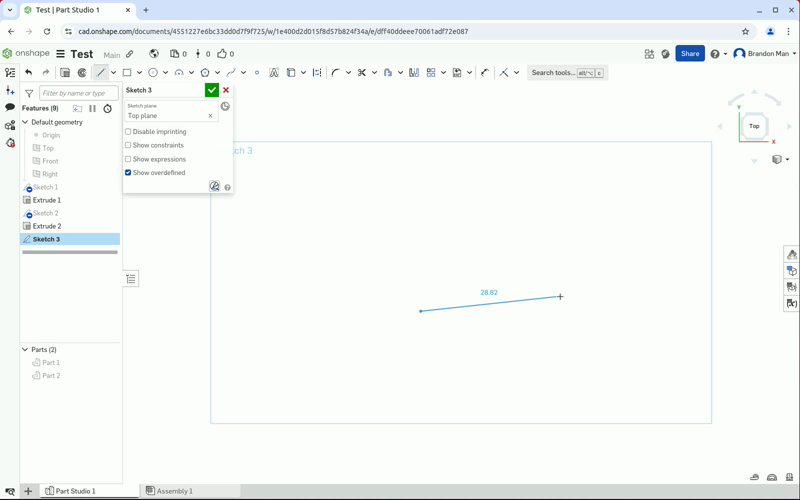
key_up(shift)
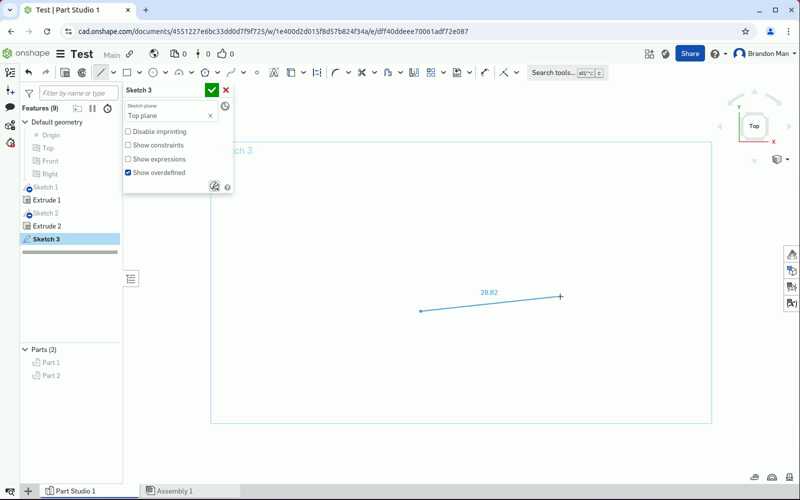
key(esc)
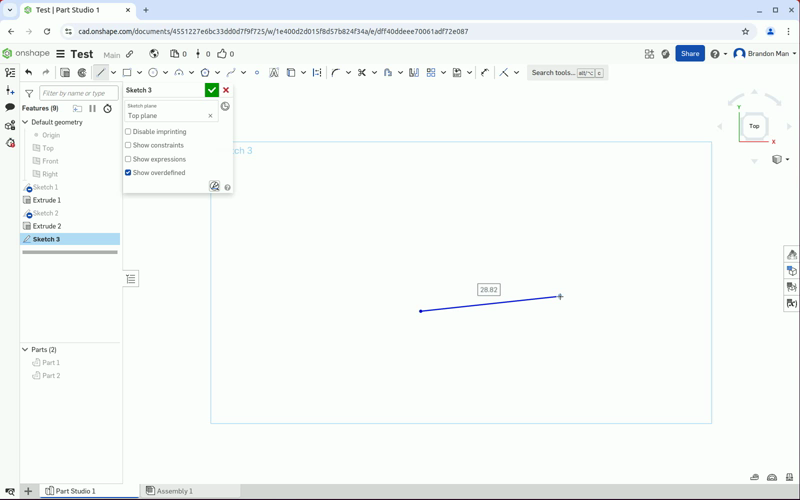
key(a)
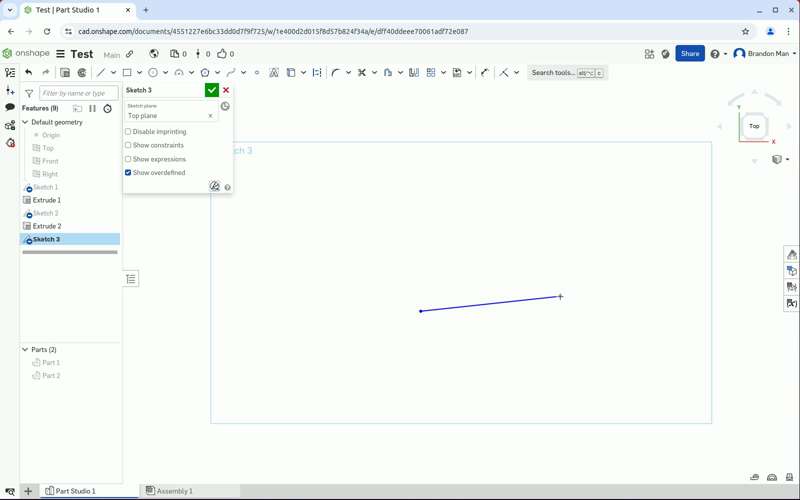
mouse_move(560, 296)
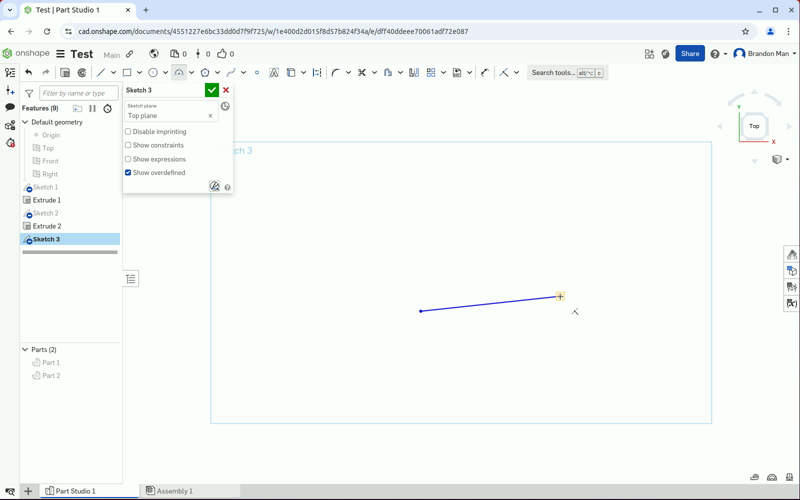
click(560, 296)
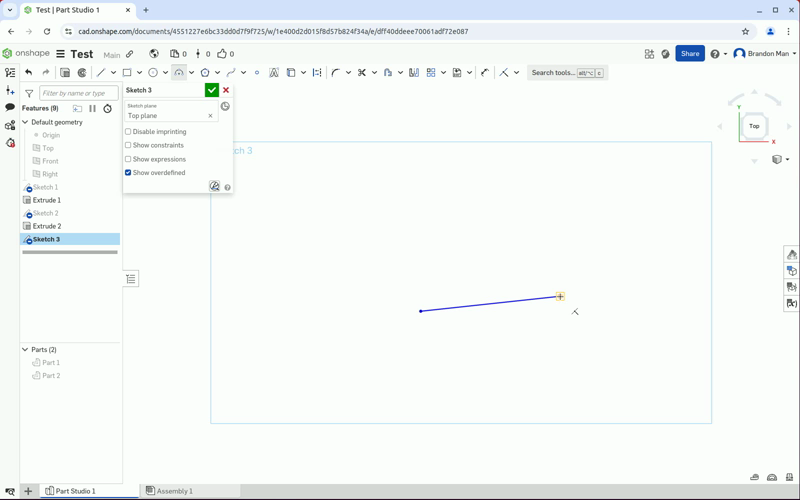
key_down(shift)
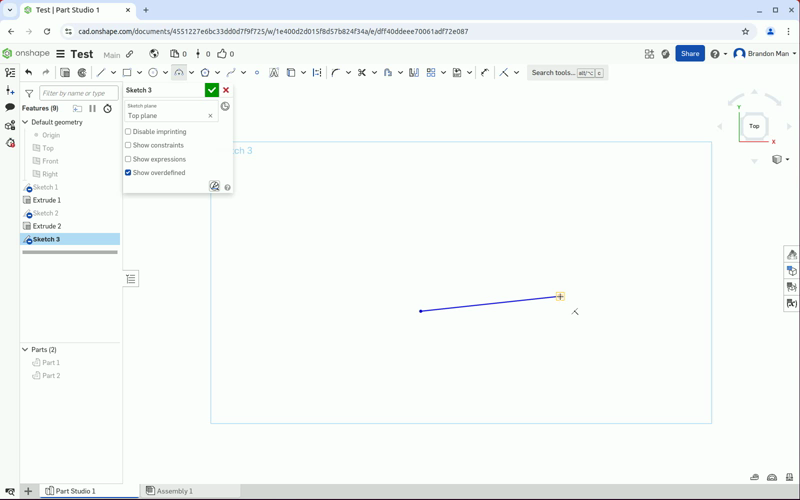
mouse_move(560, 268)
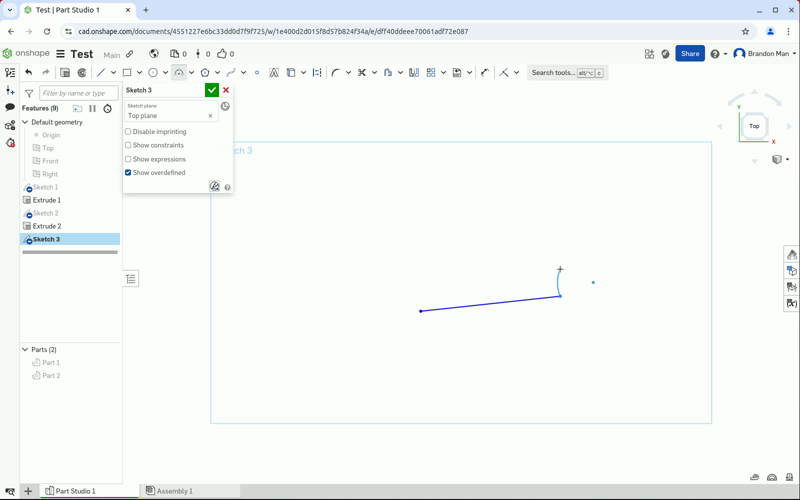
click(560, 268)
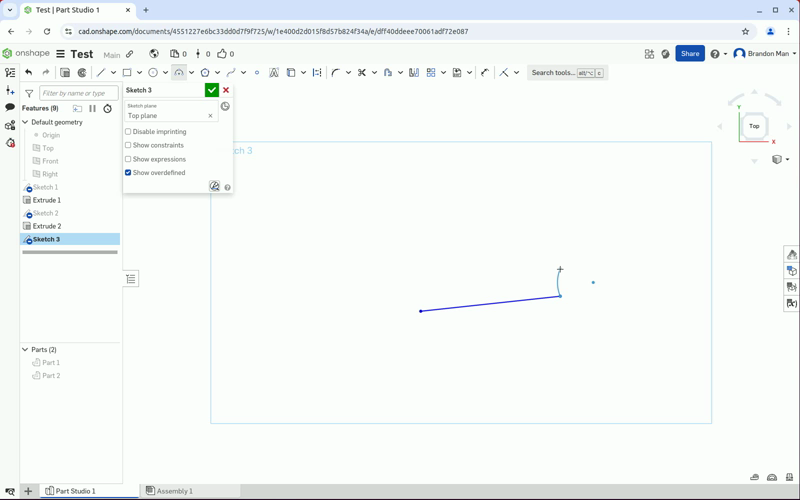
mouse_move(544, 282)
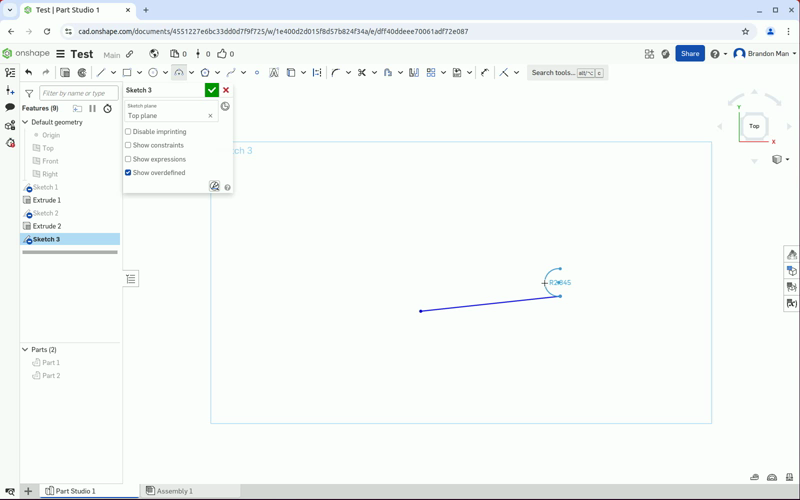
click(544, 282)
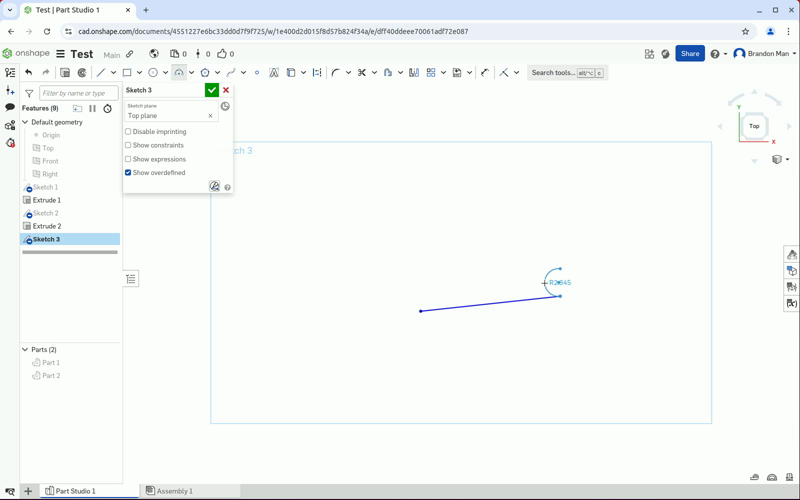
key_up(shift)
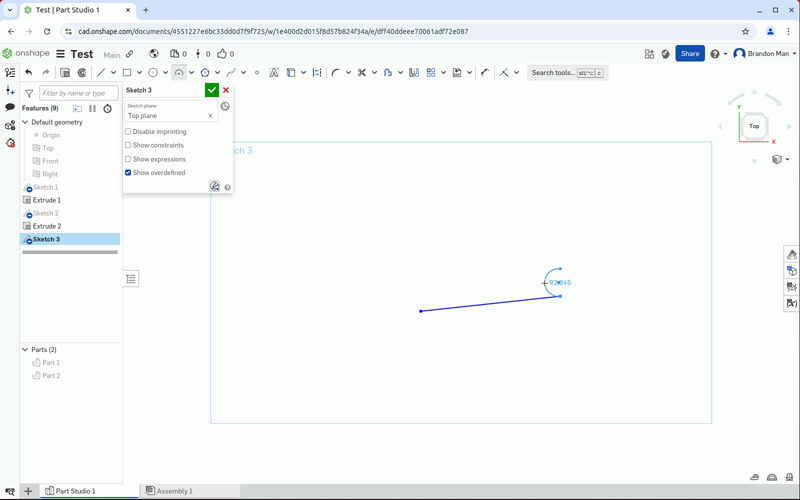
key(esc)
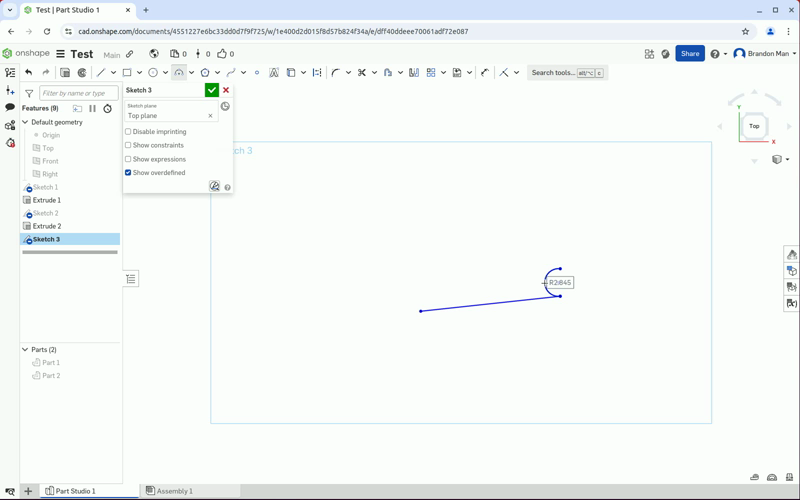
key(l)
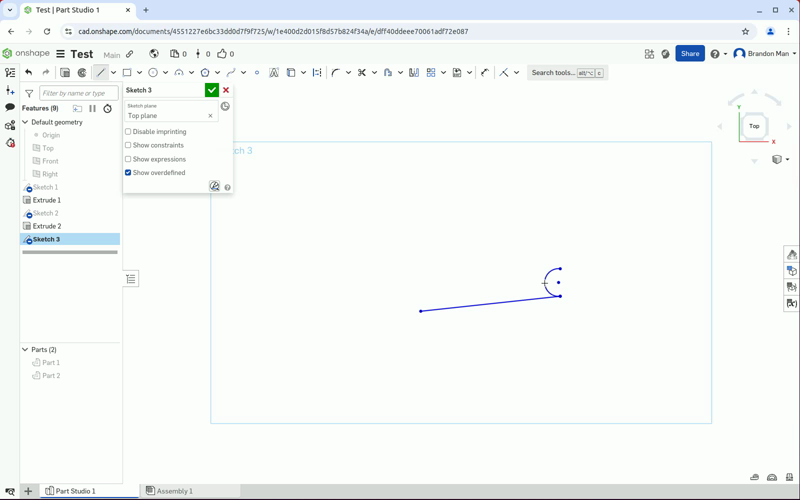
mouse_move(560, 268)
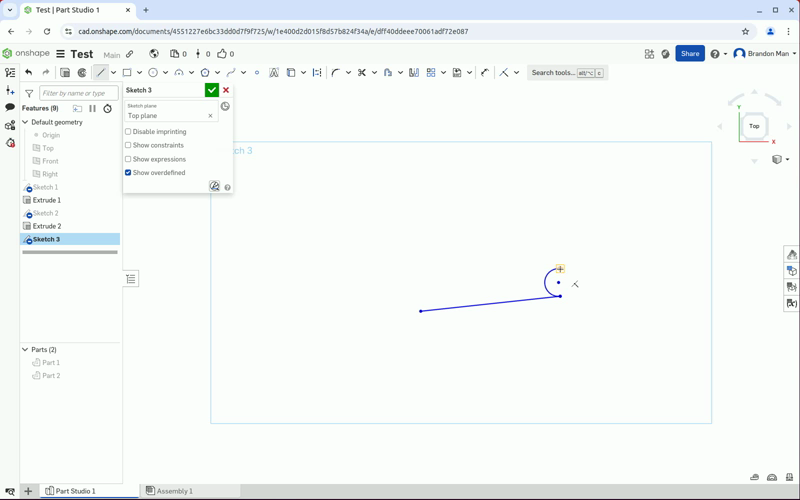
click(560, 268)
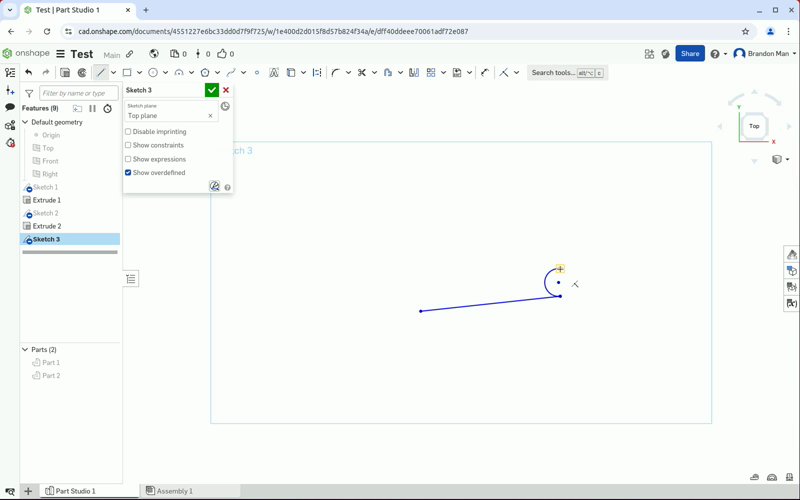
key_down(shift)
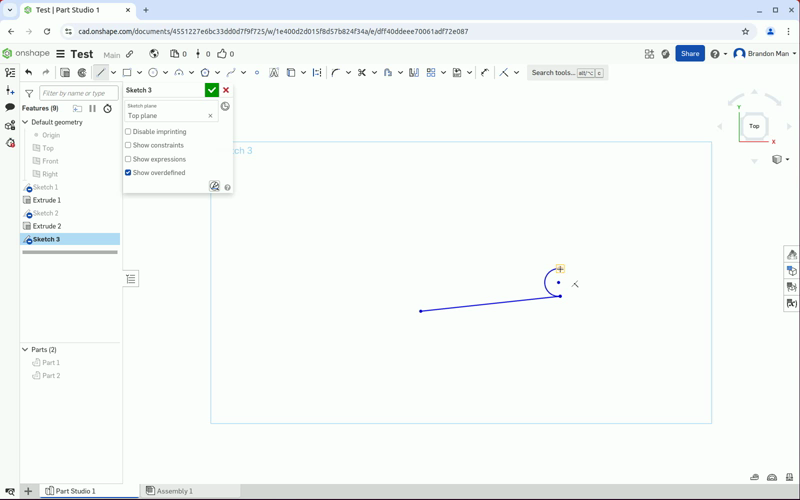
mouse_move(420, 255)
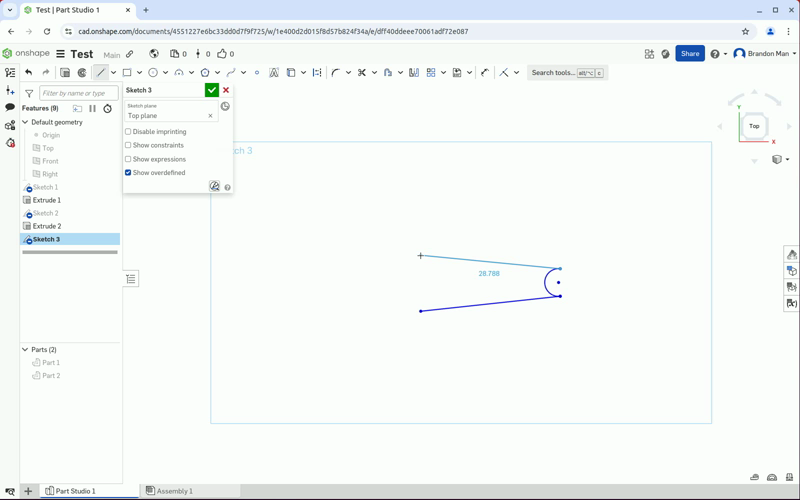
click(420, 255)
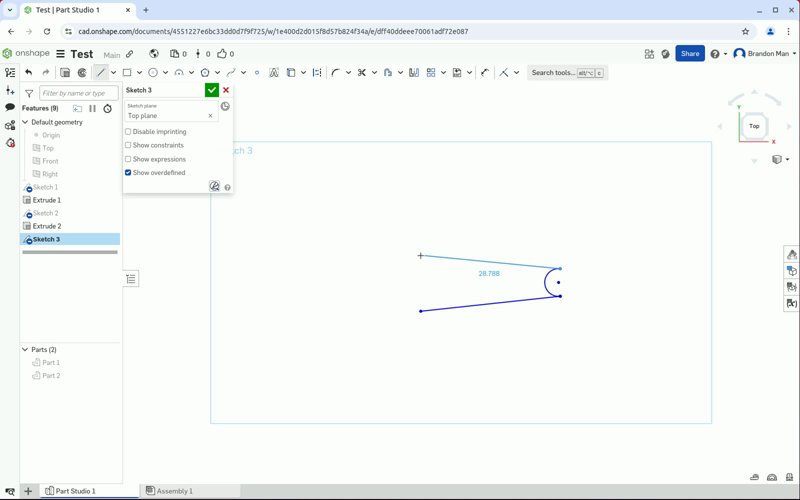
key_up(shift)
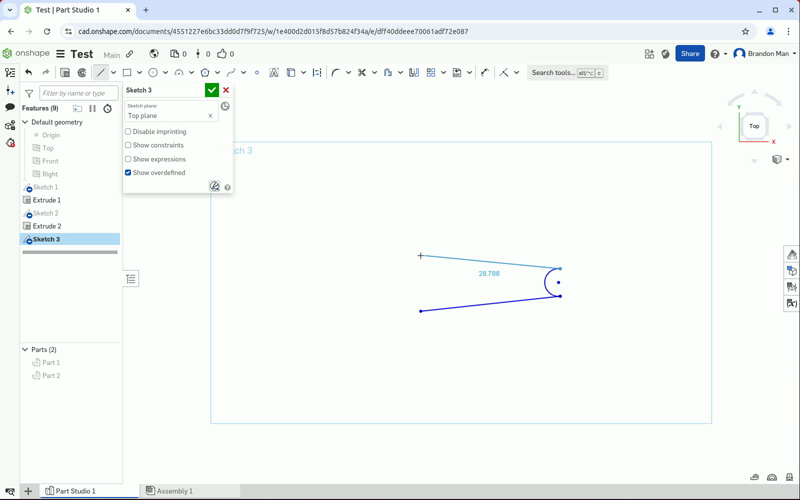
key(esc)
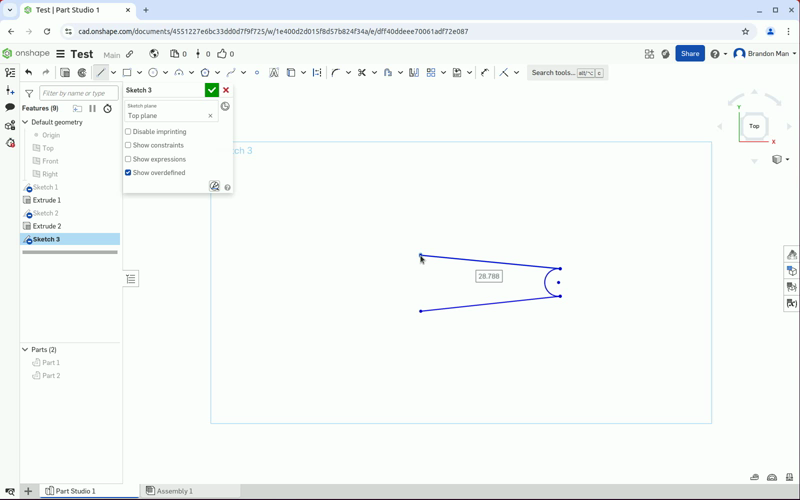
key(a)
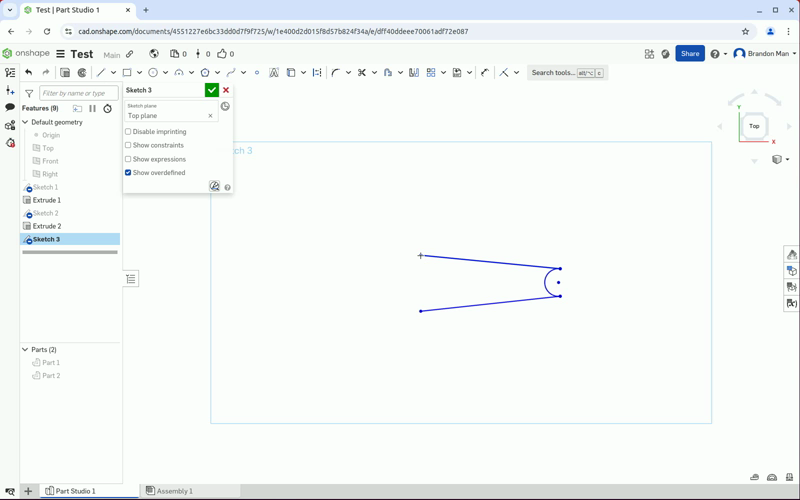
mouse_move(420, 255)
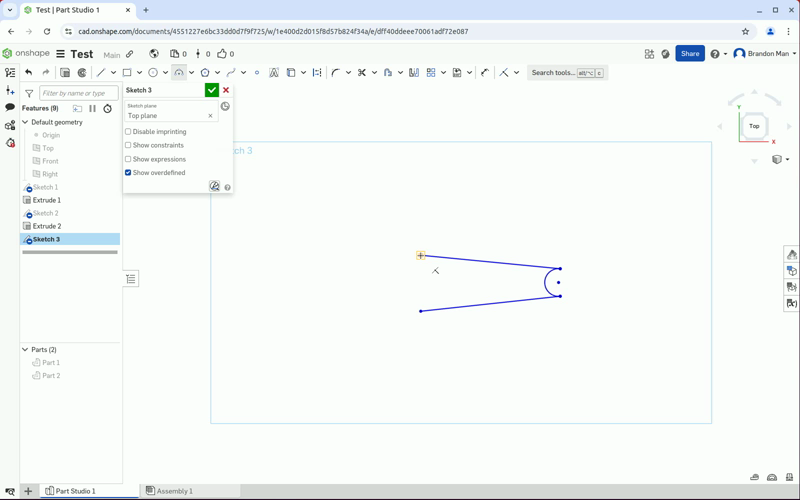
click(420, 255)
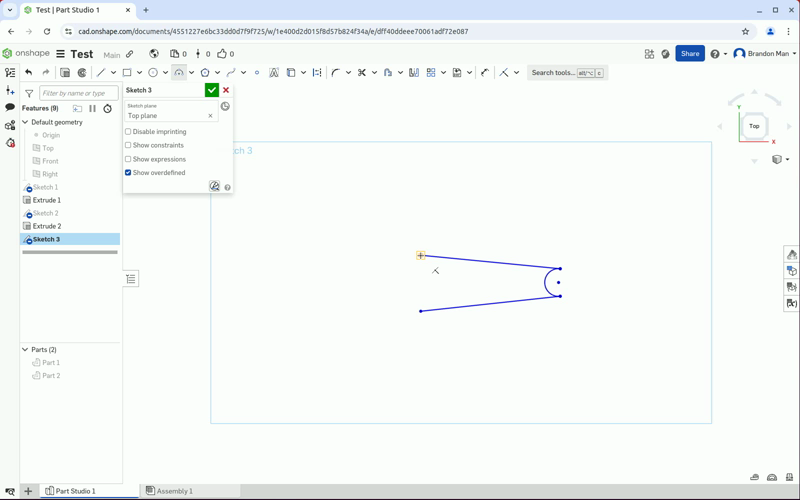
mouse_move(420, 311)
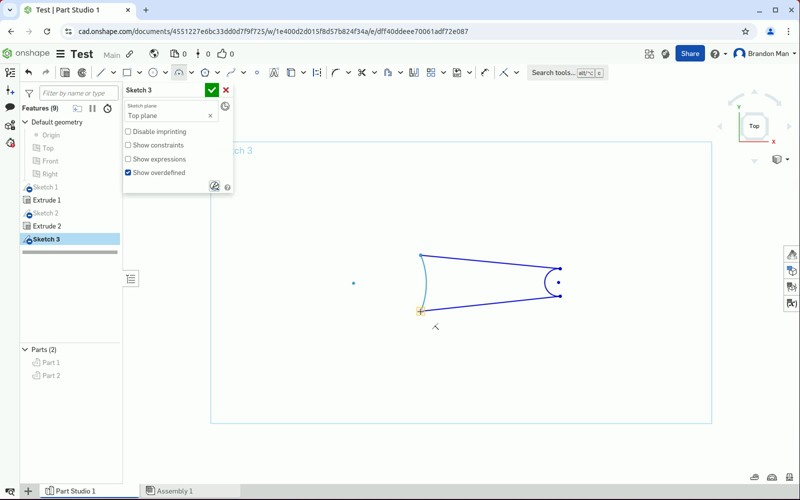
click(420, 311)
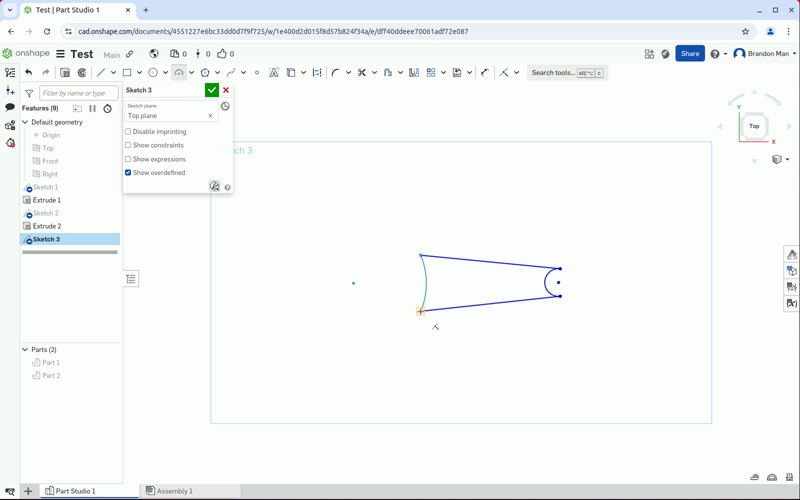
key_down(shift)
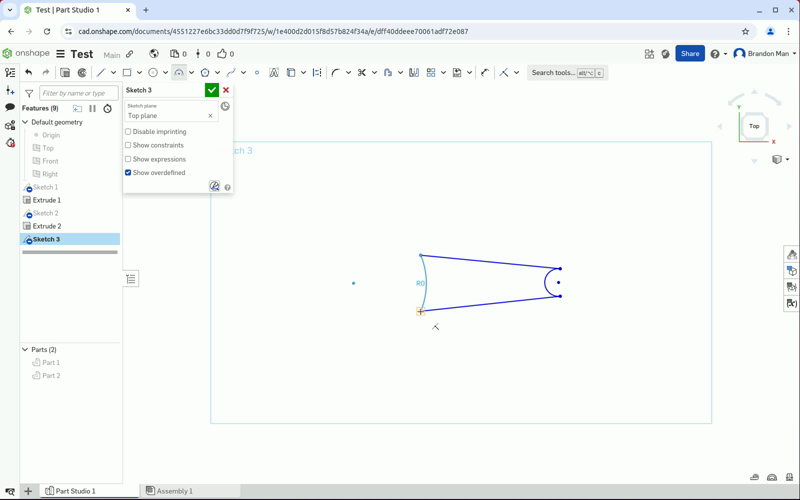
mouse_move(446, 283)
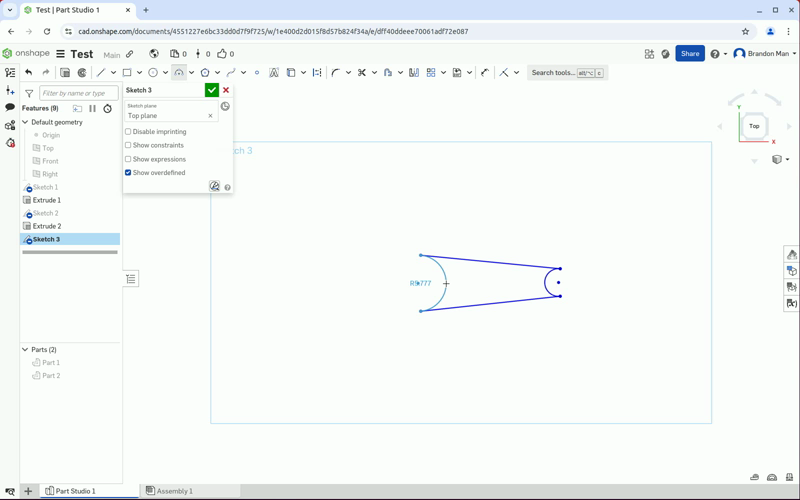
click(446, 283)
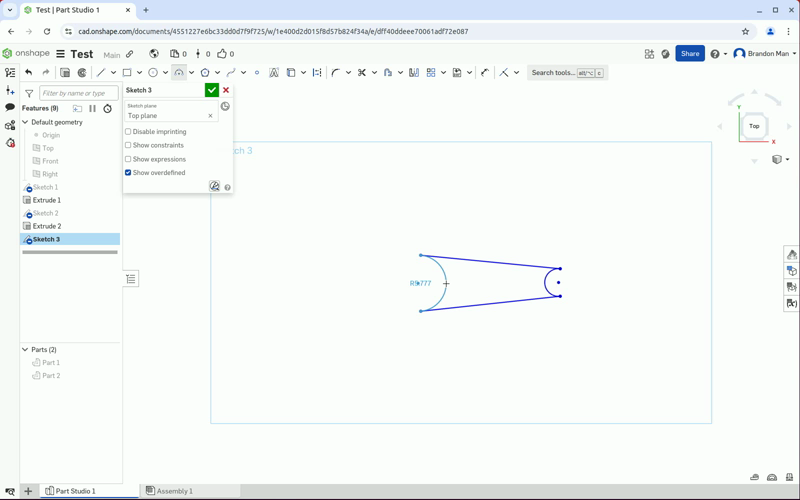
key_up(shift)
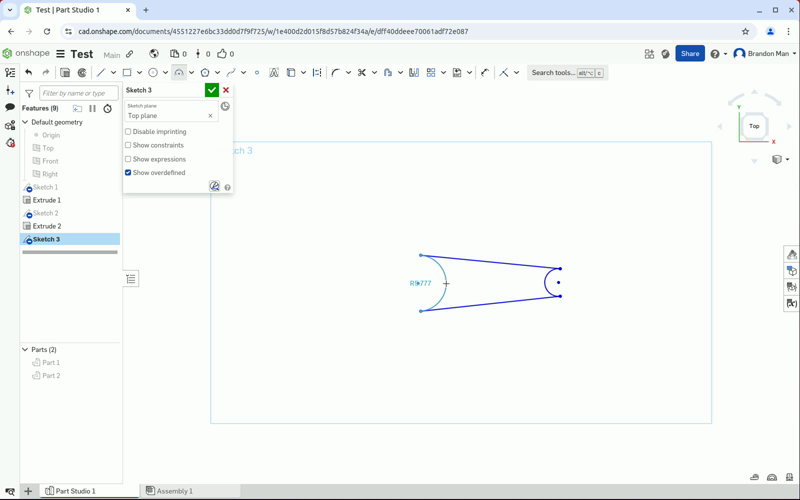
key(esc)
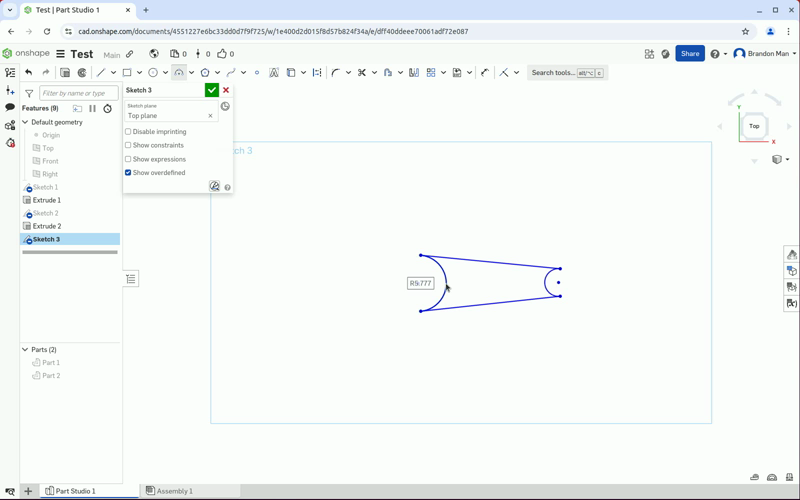
key(l)
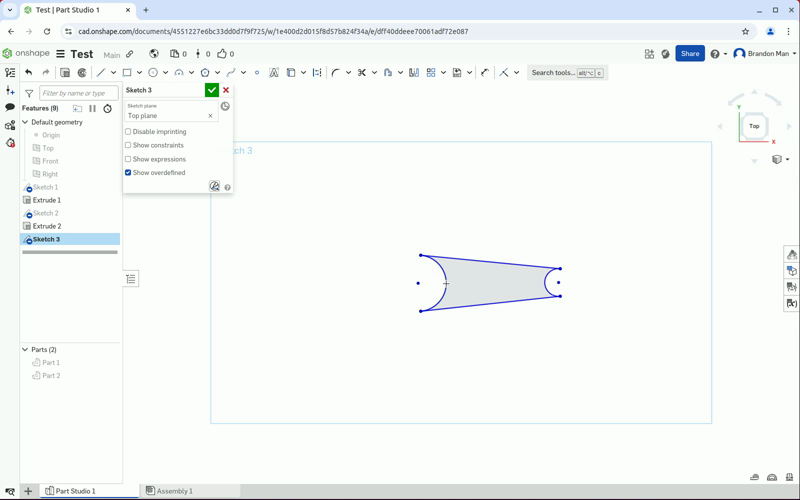
key_down(shift)
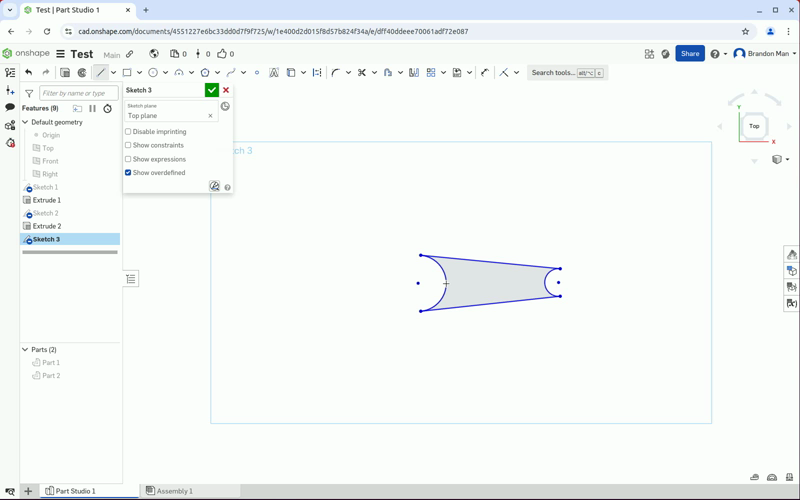
mouse_move(460, 290)
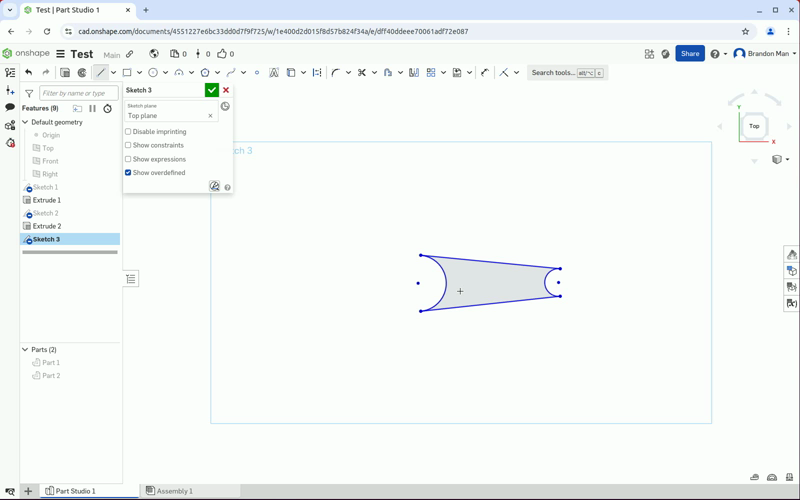
click(460, 290)
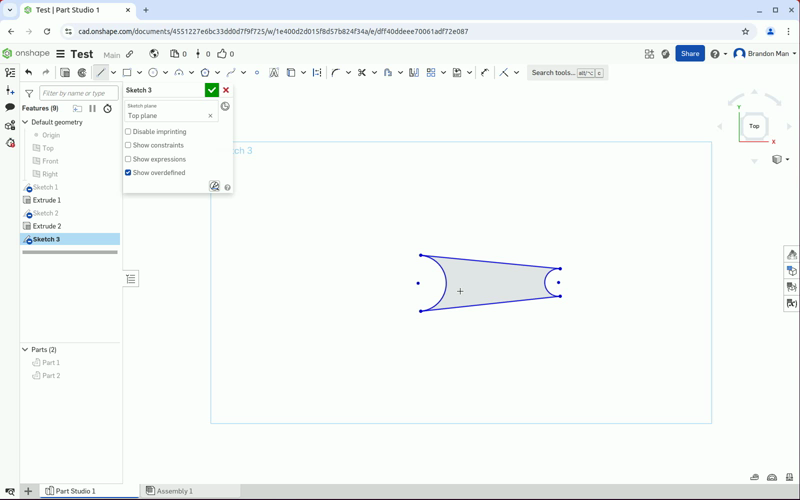
key_up(shift)
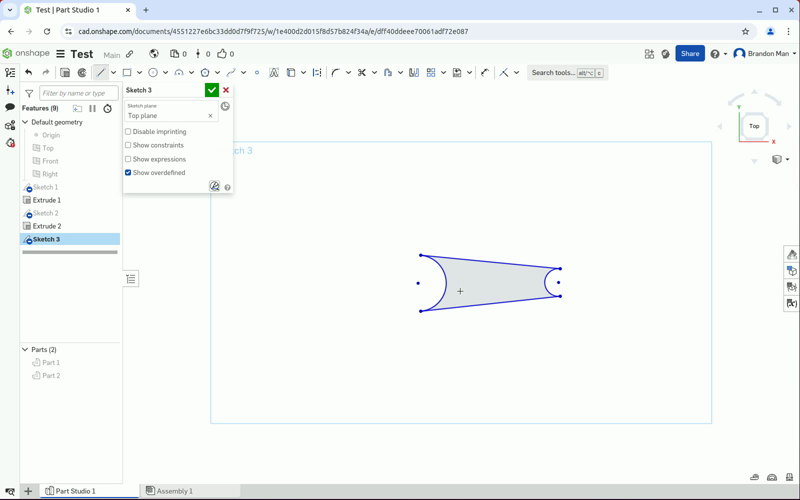
key_down(shift)
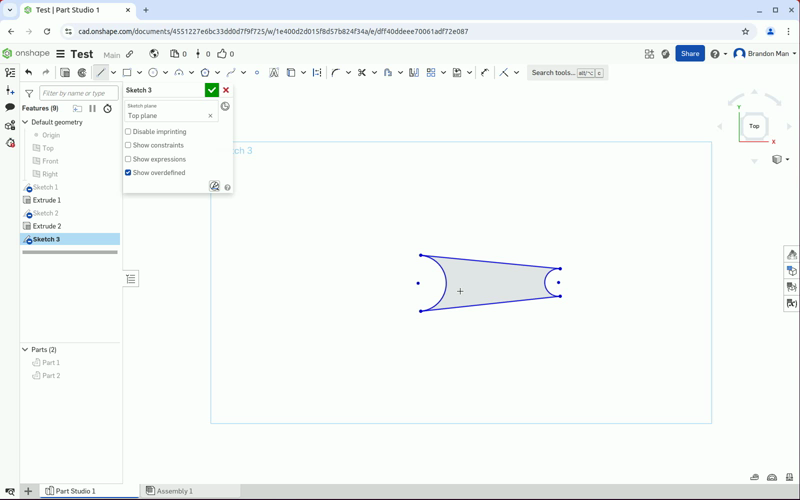
mouse_move(490, 290)
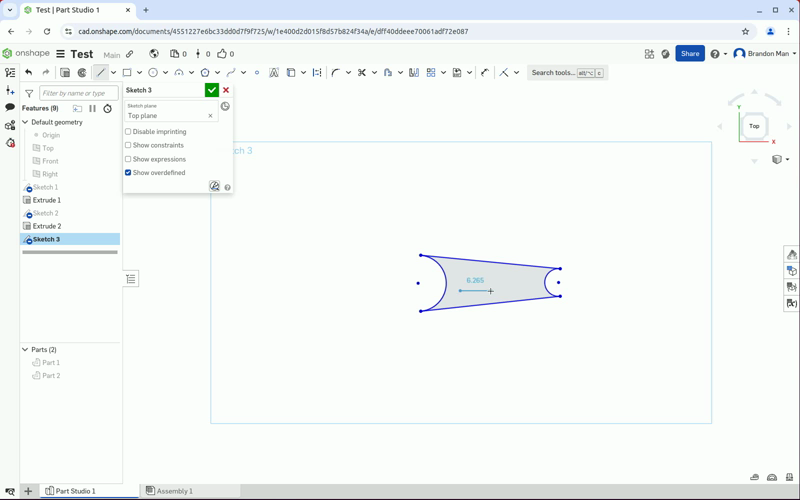
mouse_move(516, 290)
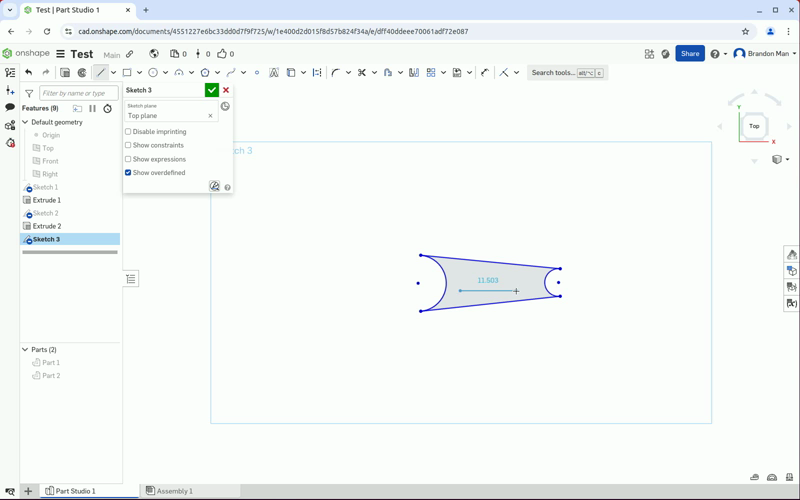
click(516, 290)
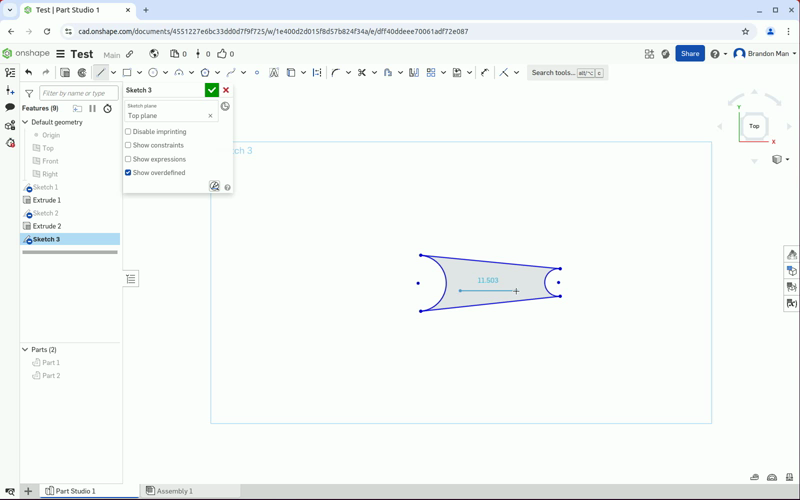
key_up(shift)
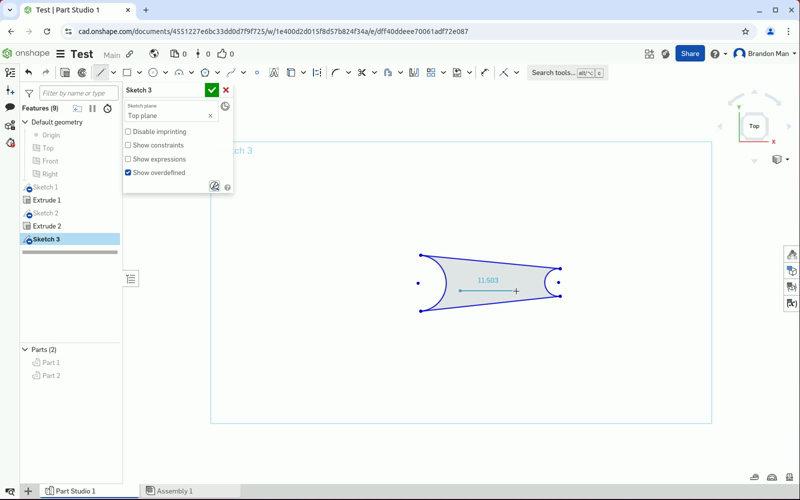
key(esc)
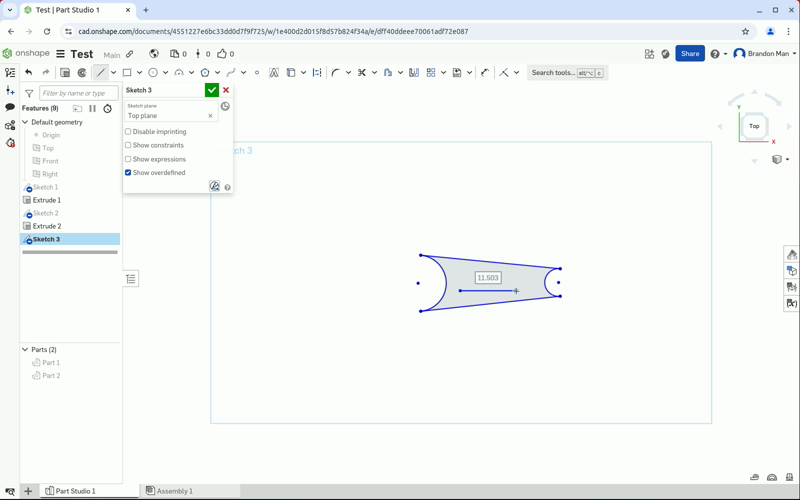
key(a)
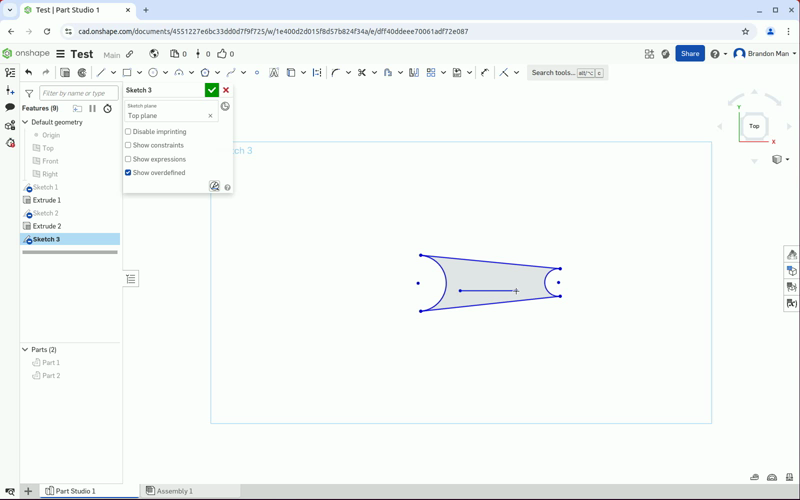
mouse_move(516, 290)
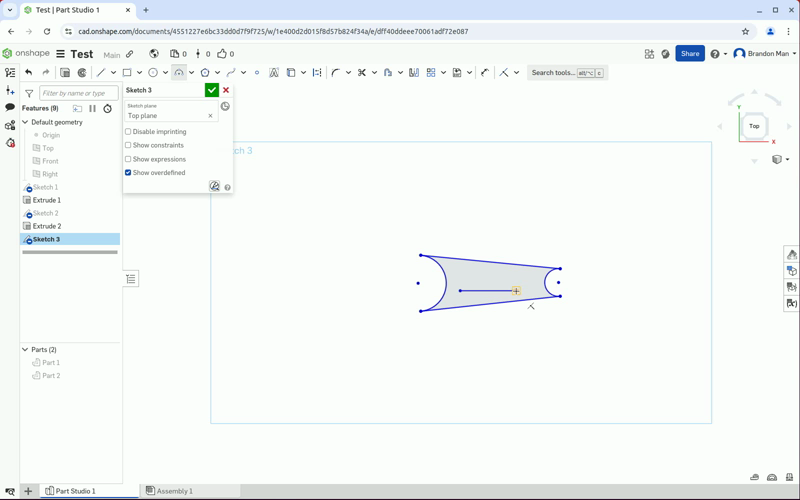
click(516, 290)
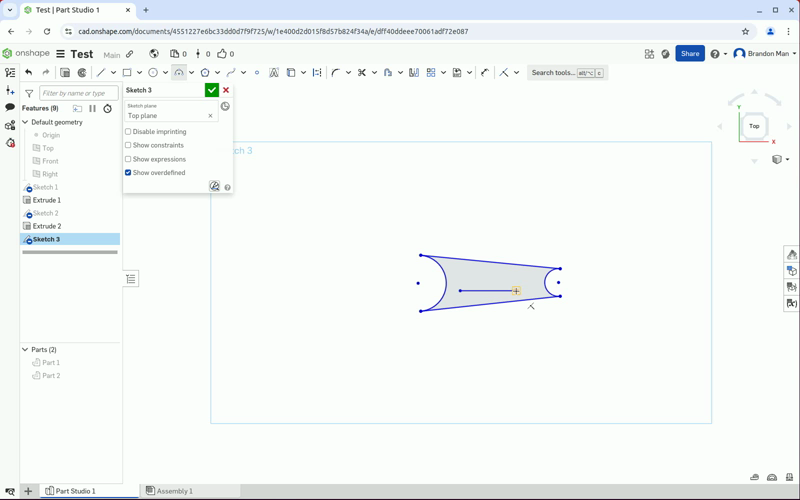
key_down(shift)
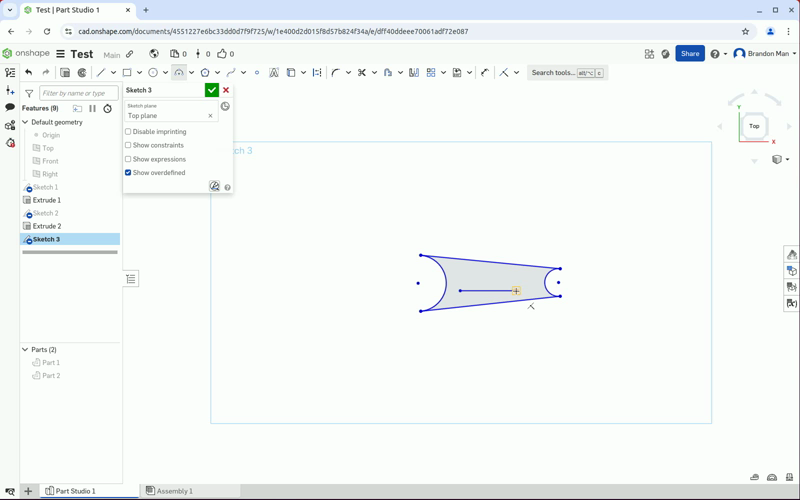
mouse_move(516, 276)
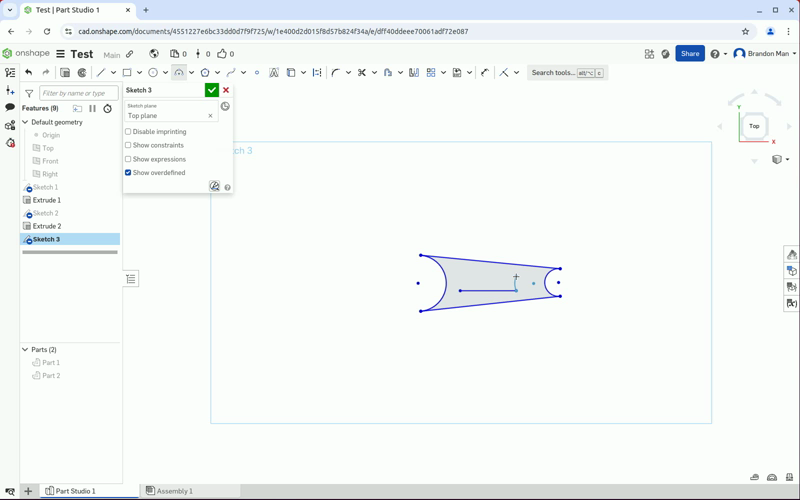
click(516, 276)
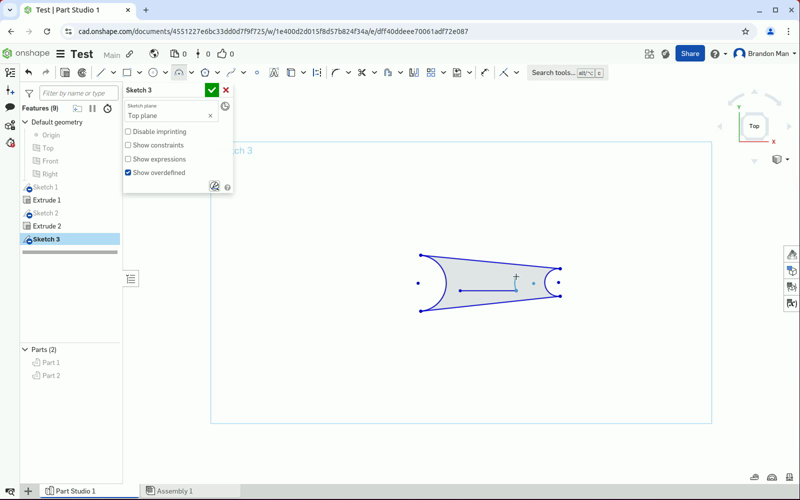
mouse_move(523, 283)
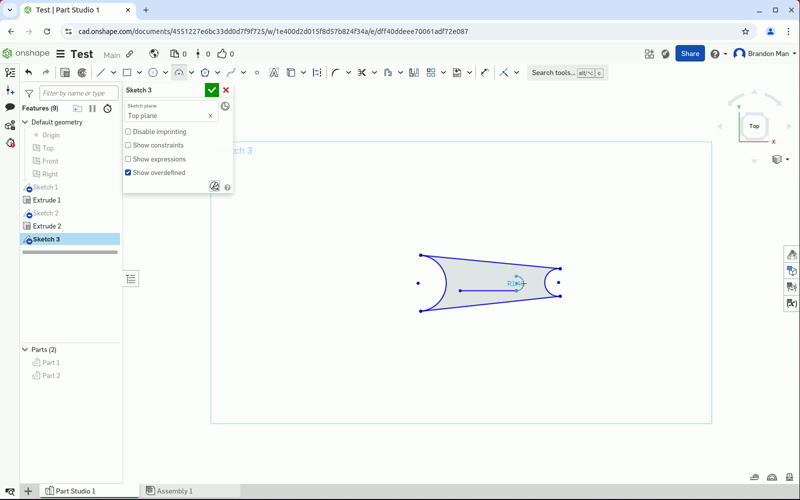
click(523, 283)
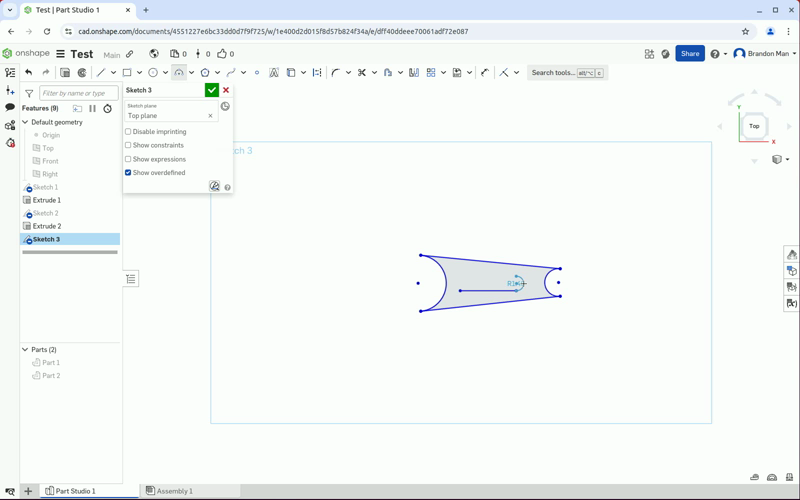
key_up(shift)
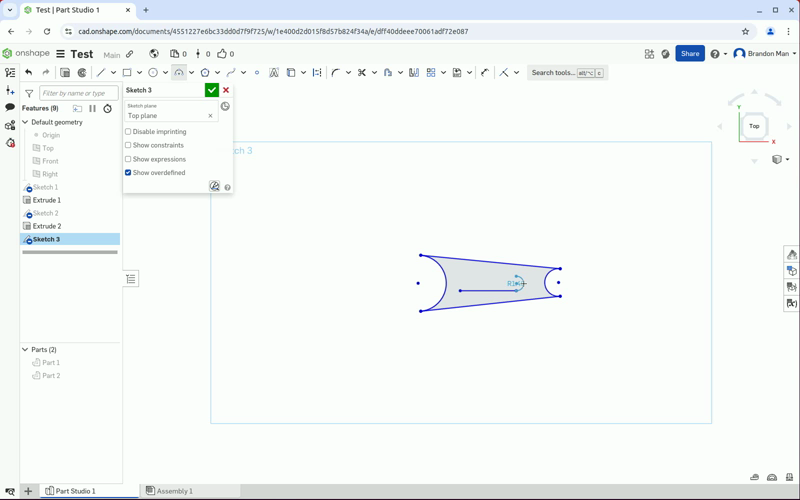
key(esc)
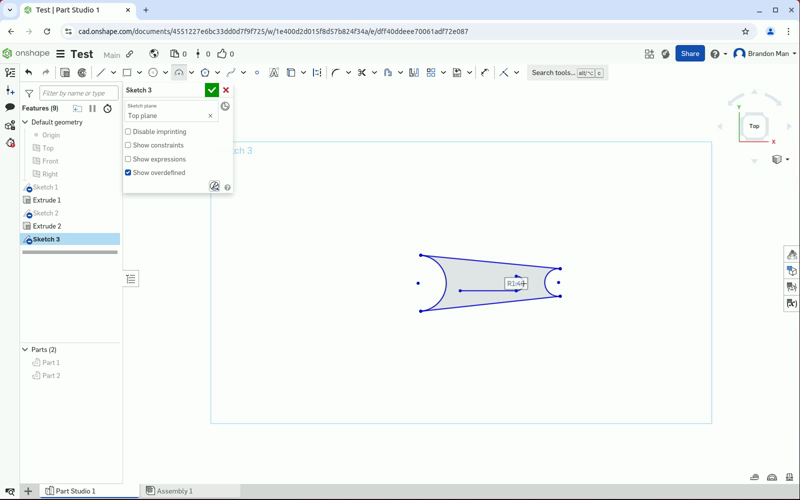
key(l)
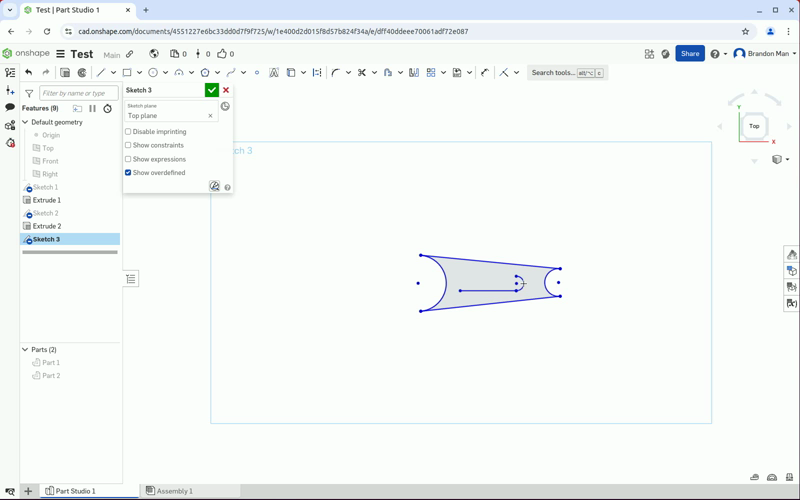
mouse_move(516, 276)
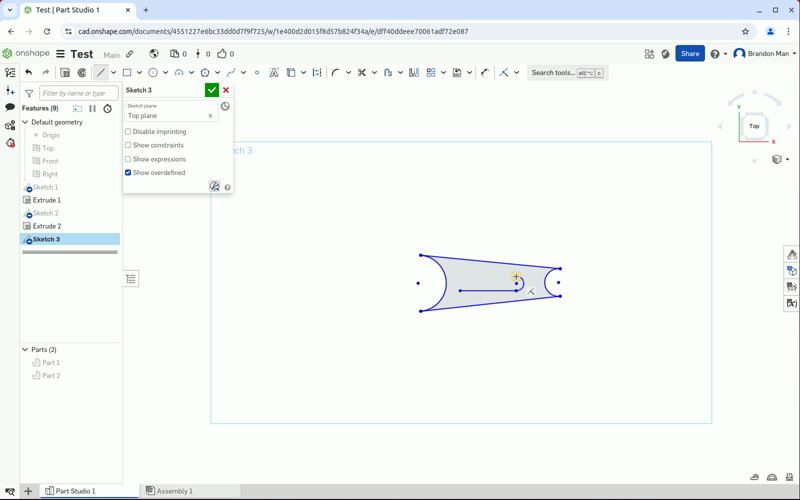
click(516, 276)
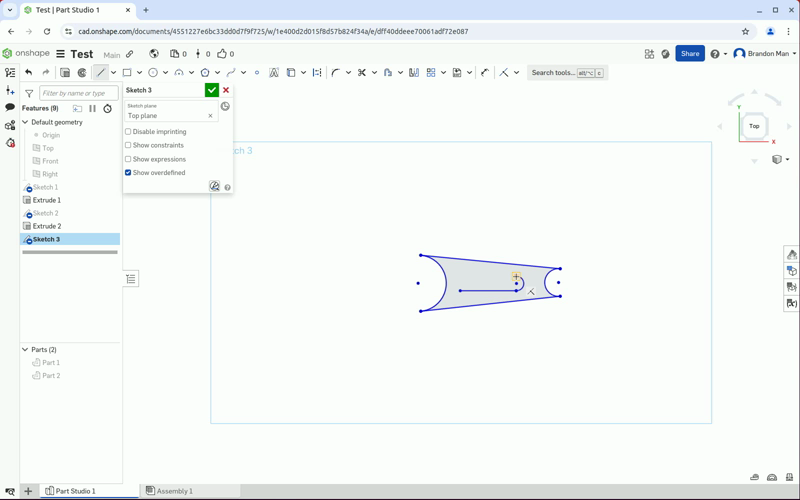
key_down(shift)
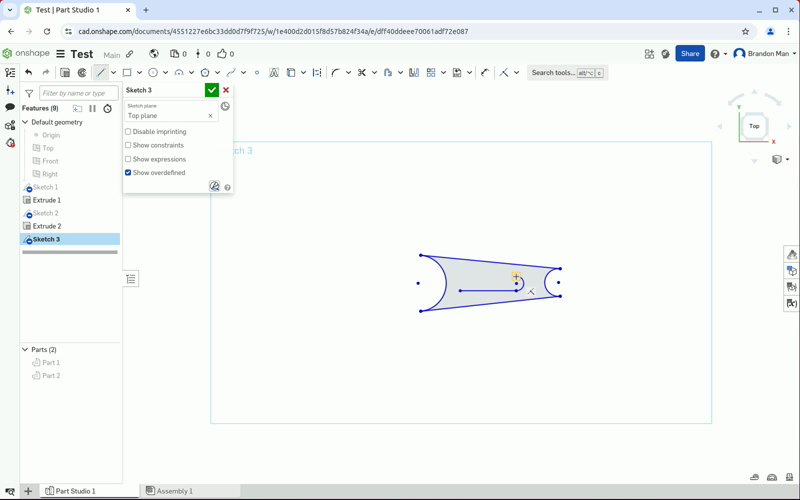
mouse_move(546, 276)
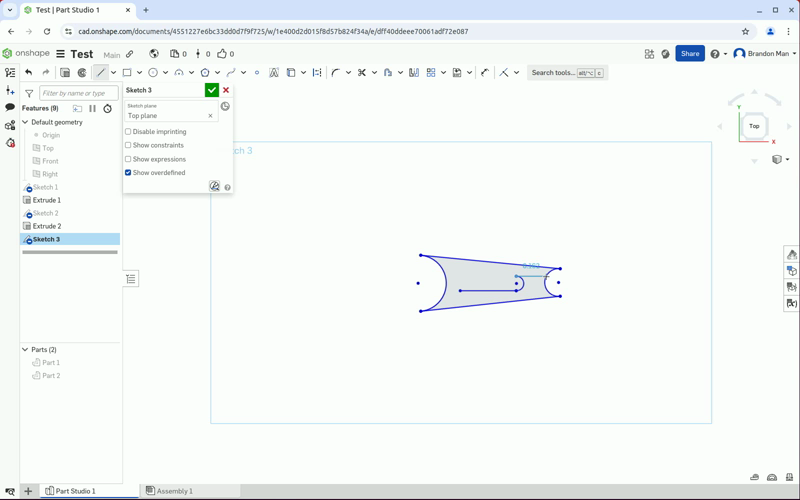
mouse_move(460, 276)
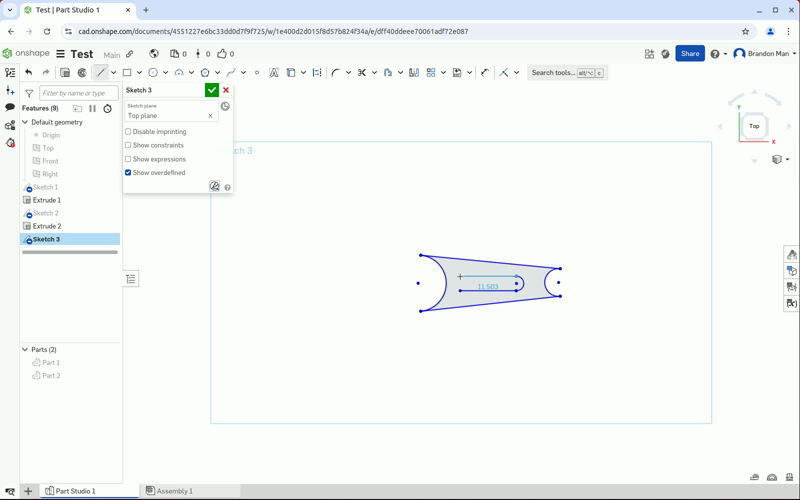
click(460, 276)
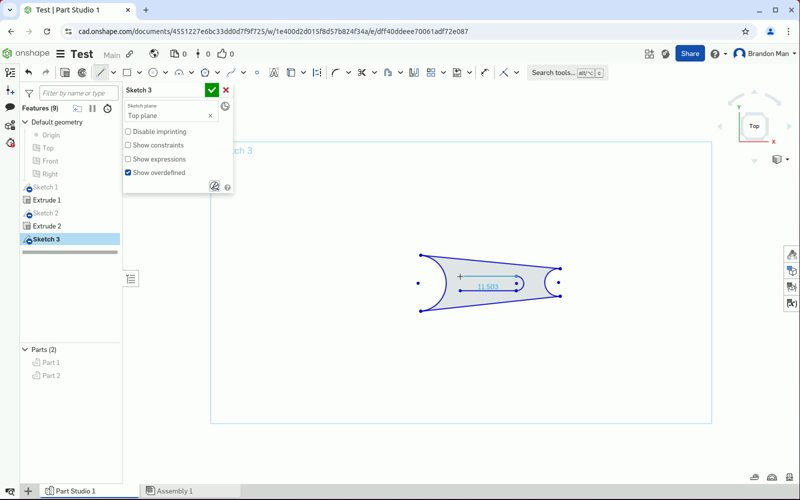
key_up(shift)
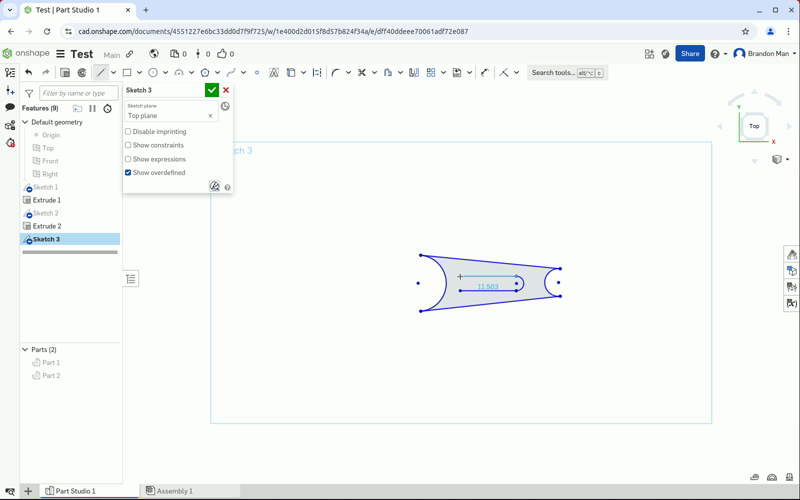
key(esc)
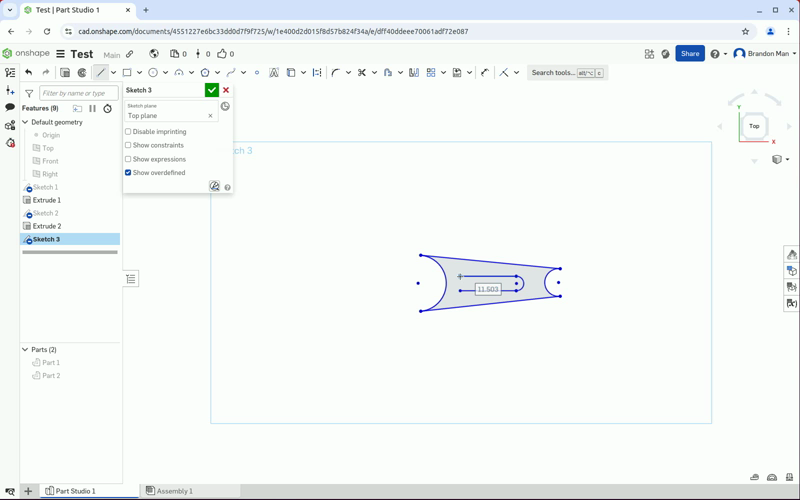
key(a)
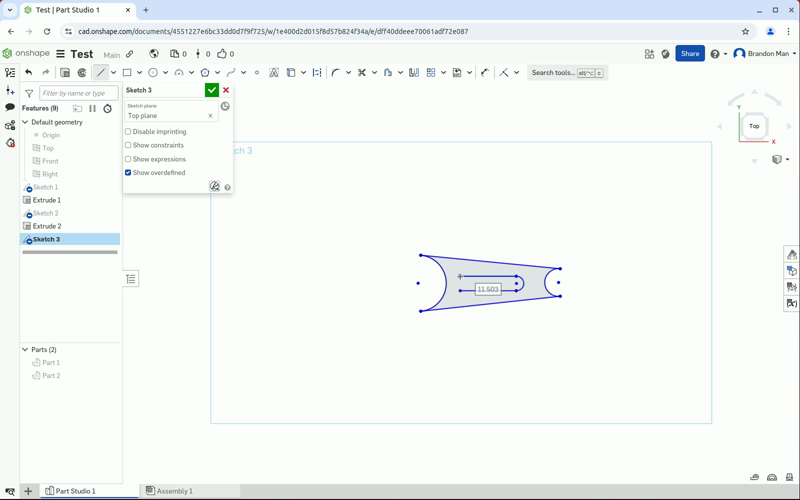
mouse_move(460, 276)
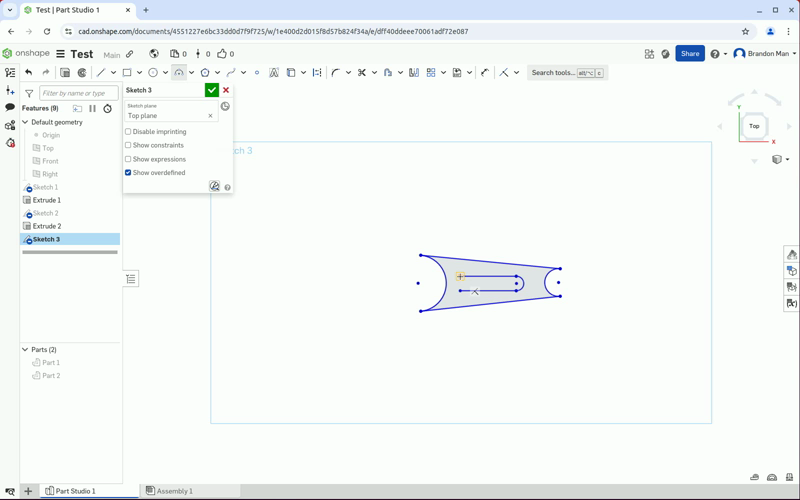
click(460, 276)
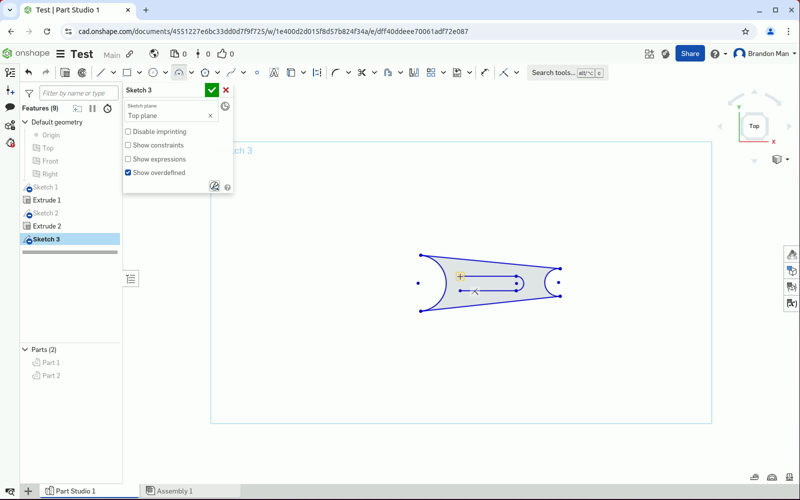
mouse_move(460, 290)
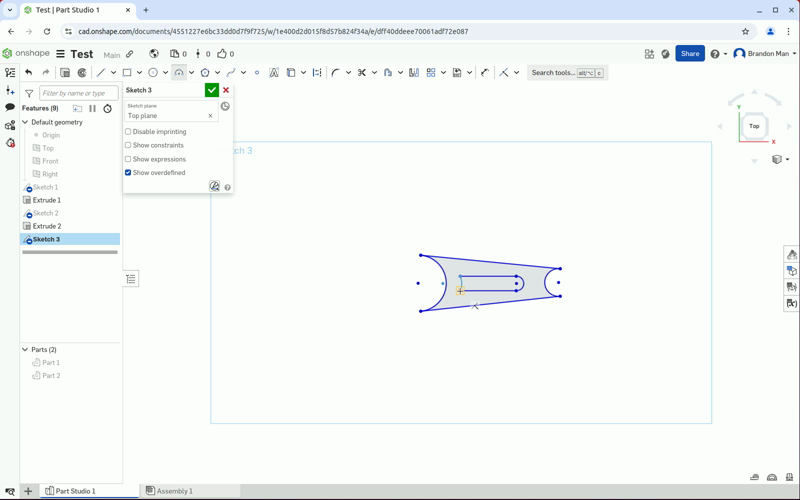
click(460, 290)
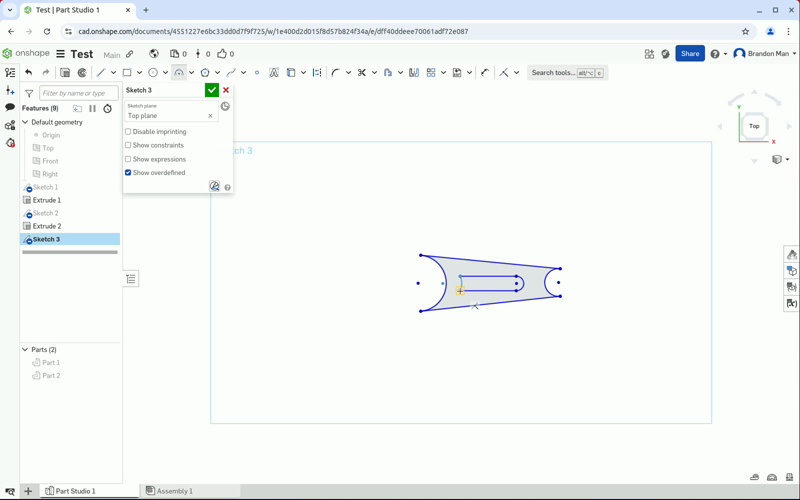
key_down(shift)
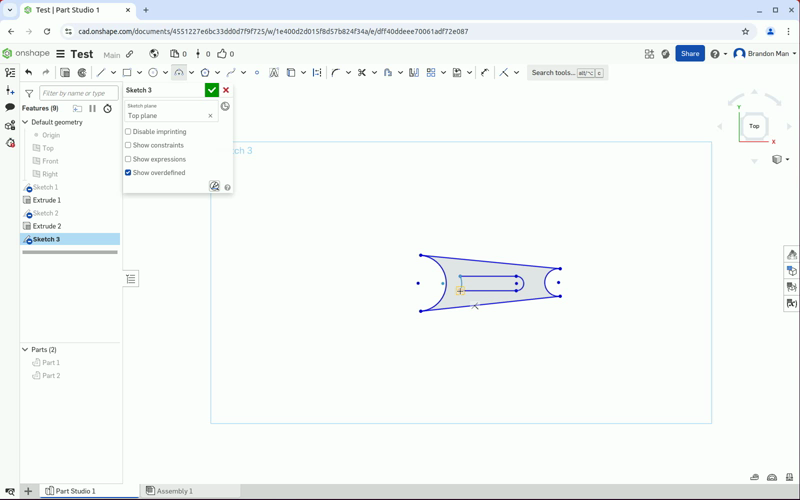
mouse_move(453, 283)
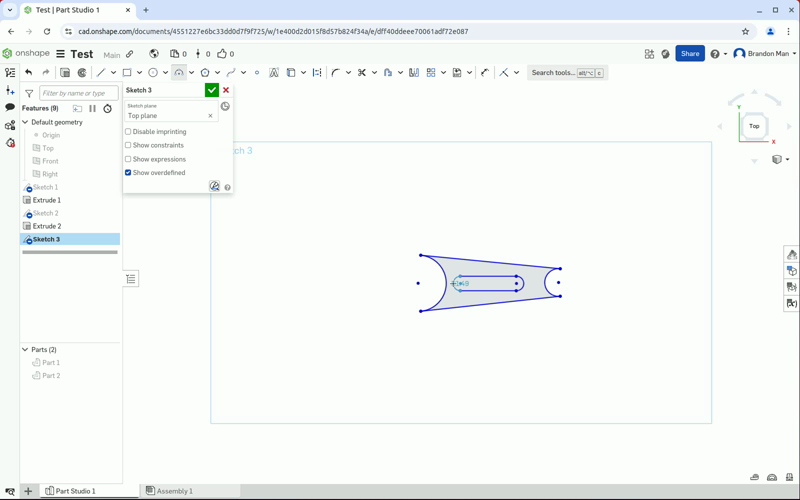
click(453, 283)
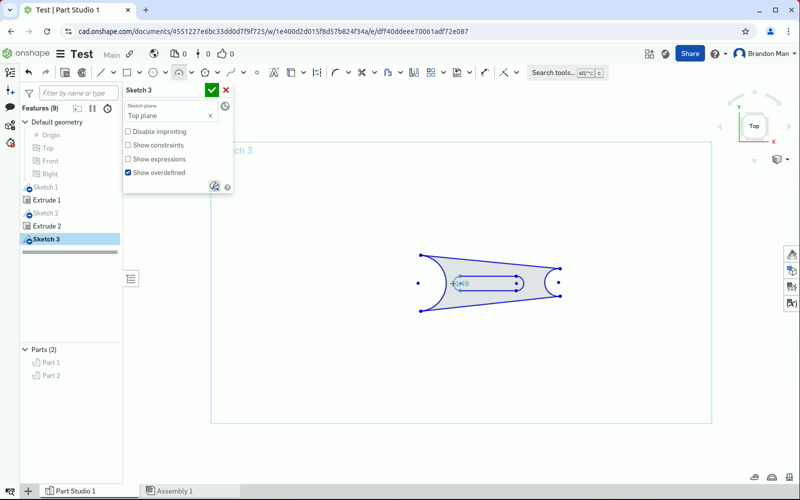
key_up(shift)
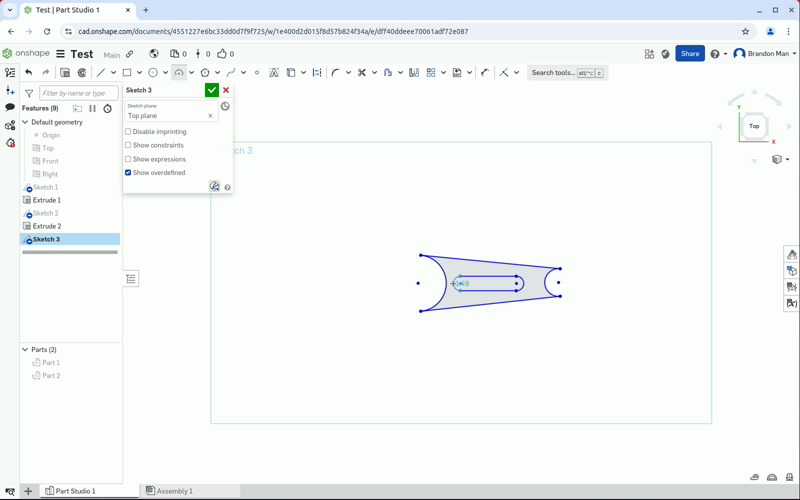
key(esc)
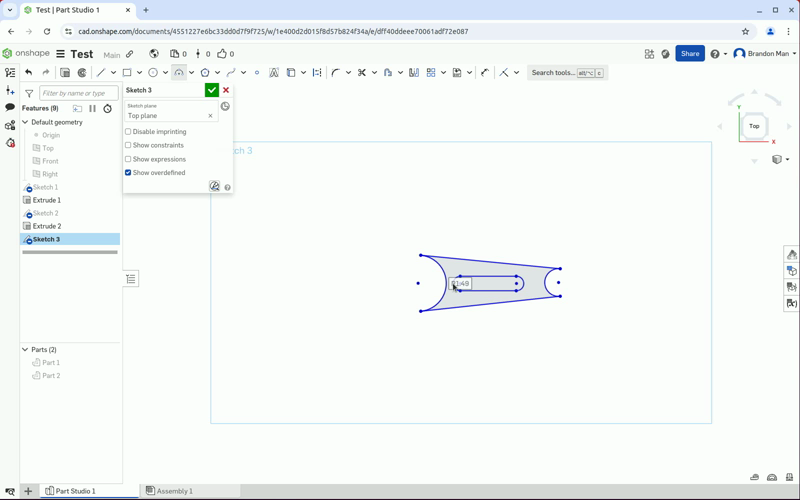
mouse_move(504, 270)
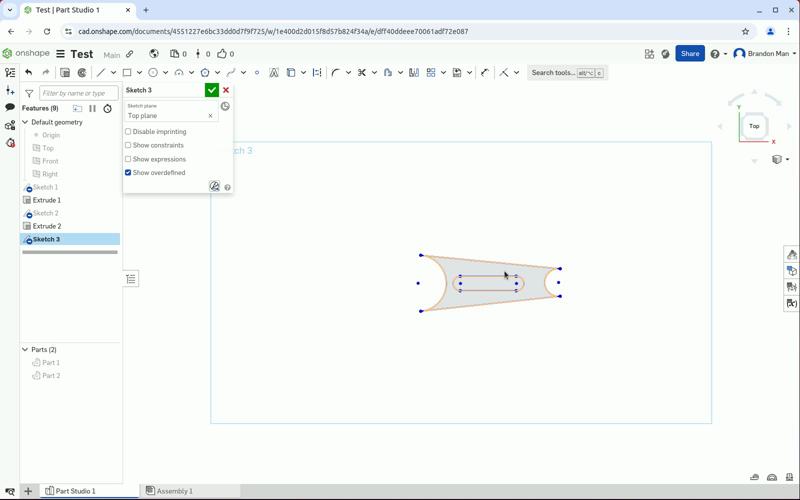
click(504, 270)
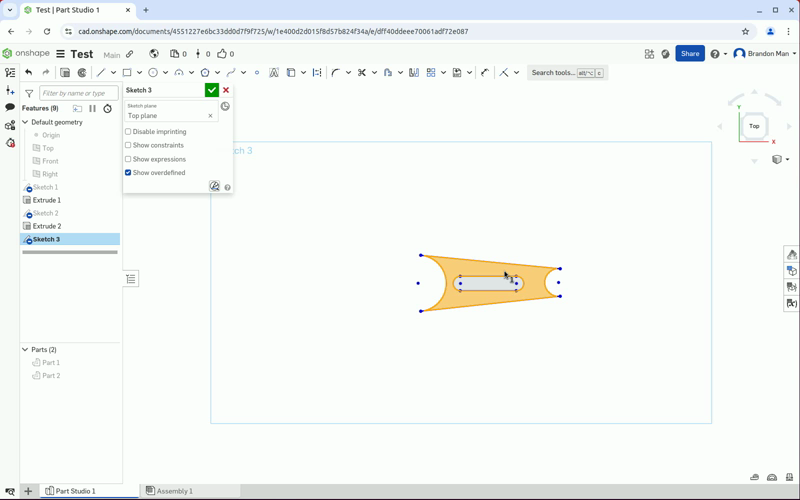
mouse_move(73, 352)
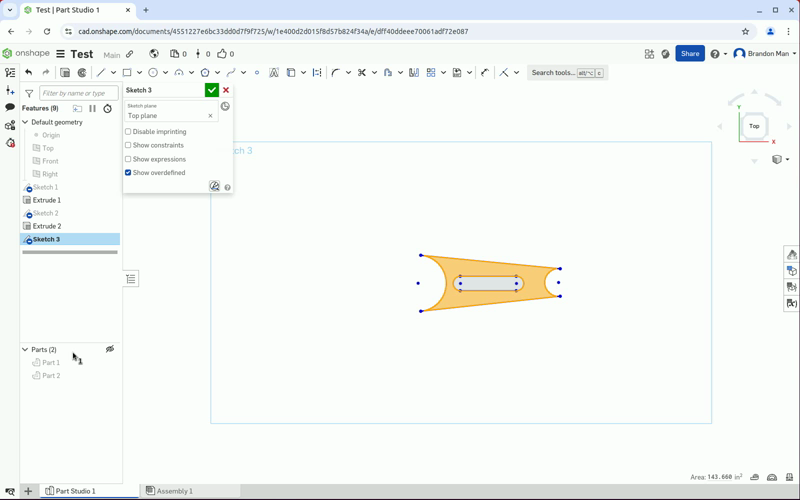
key(shift+y)
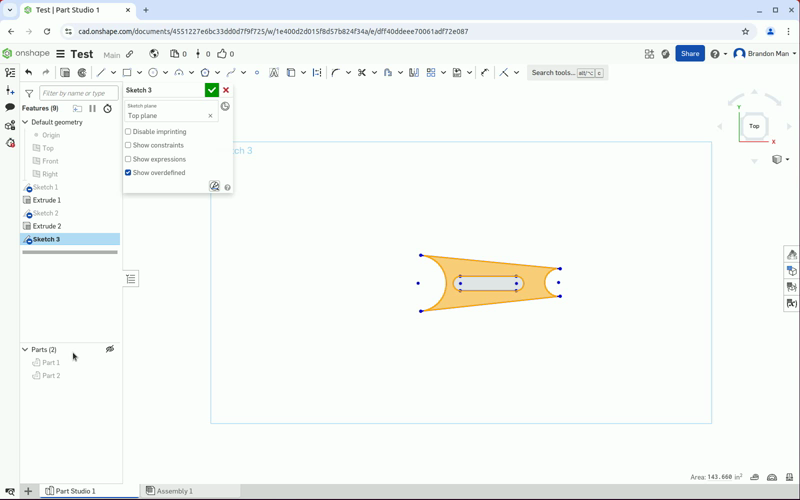
key(shift+e)
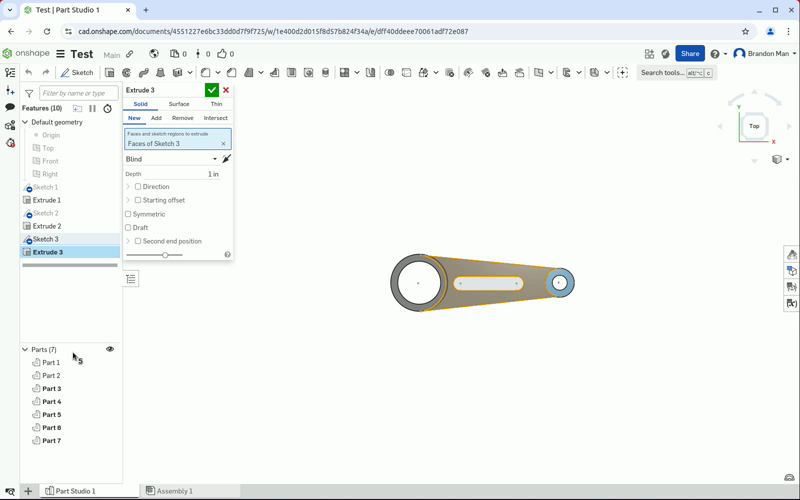
mouse_move(143, 106)
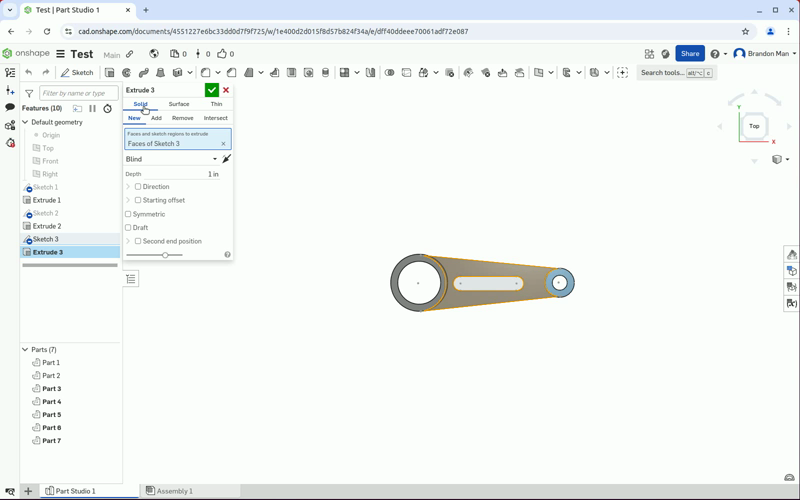
click(143, 106)
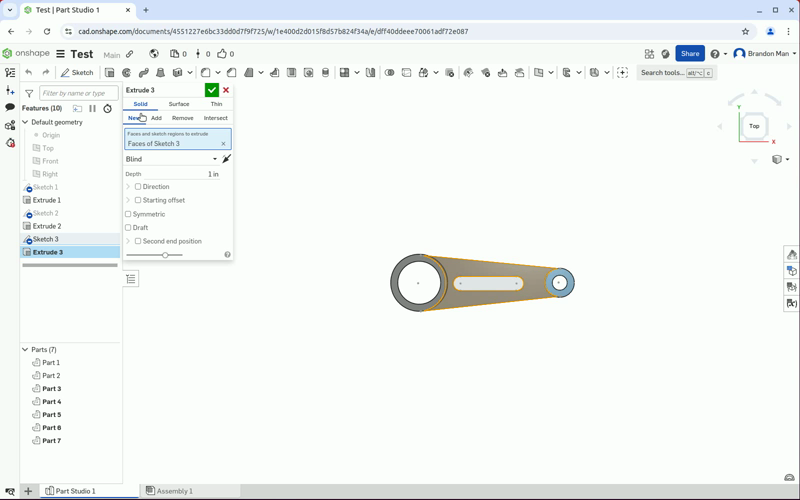
mouse_move(137, 120)
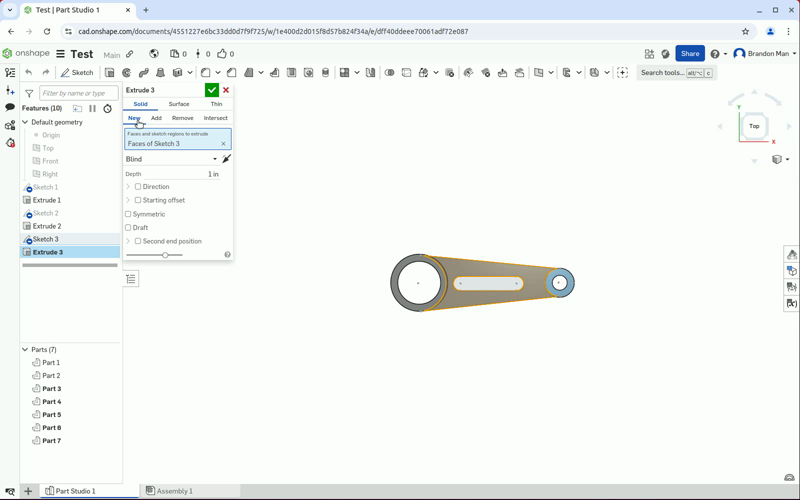
click(137, 120)
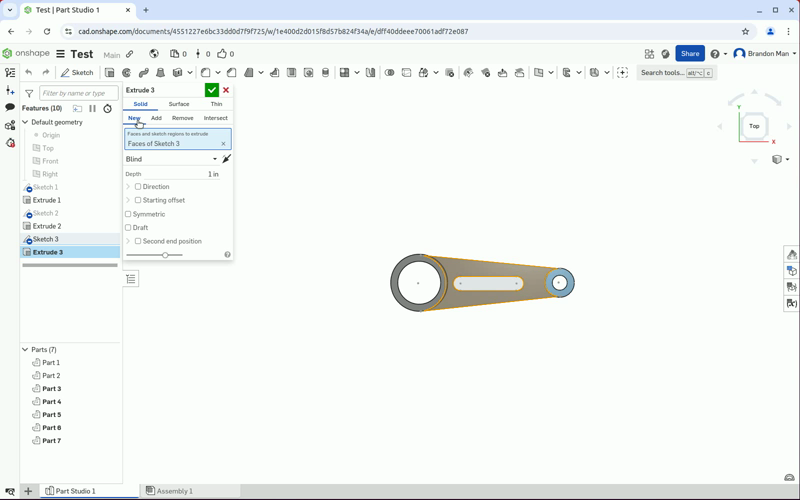
key(tab, 4)
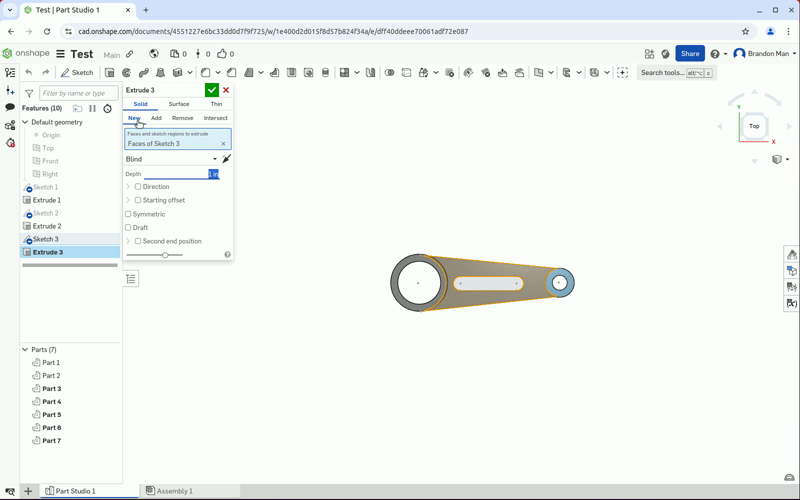
text(5.777)
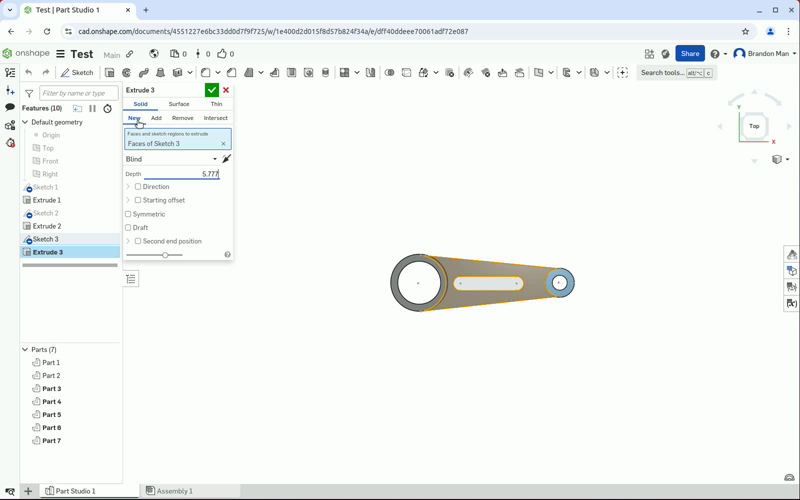
key(enter)
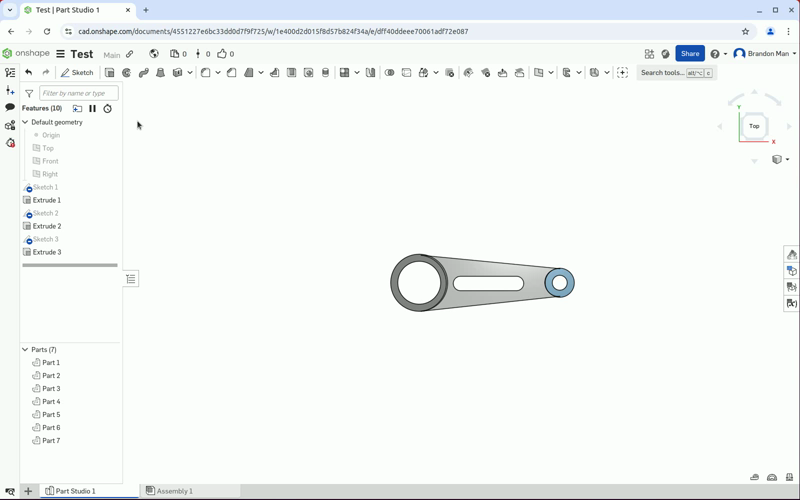
key(shift+h)
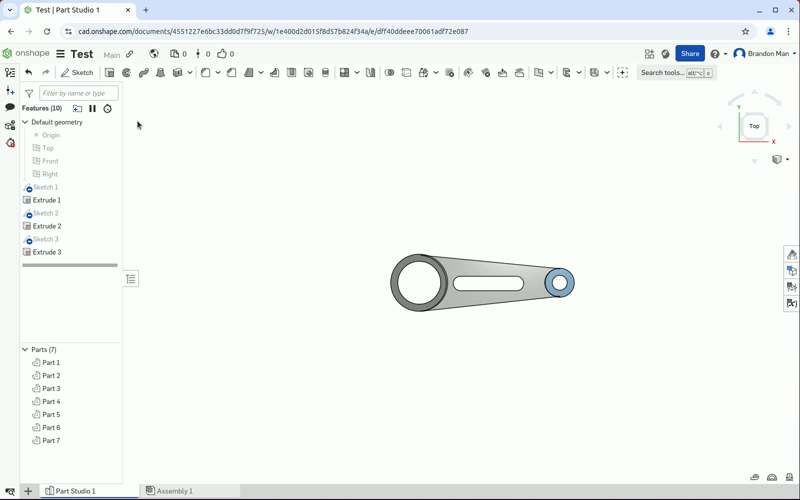
key(shift+h)
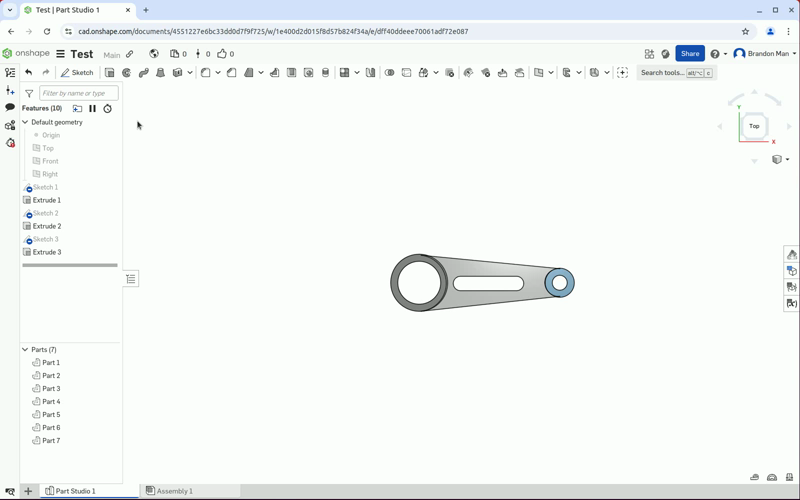
mouse_move(73, 189)
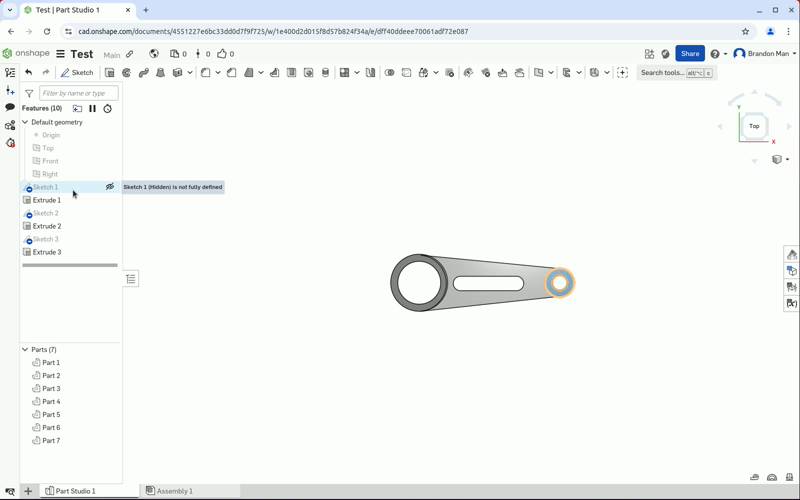
click(73, 189)
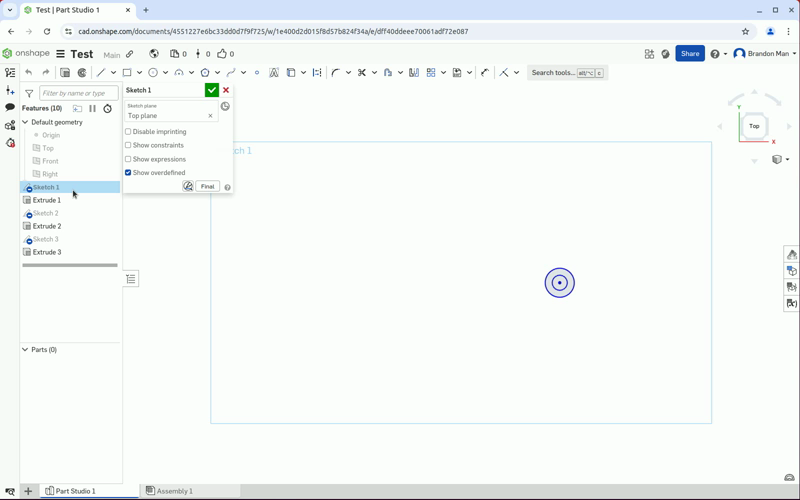
mouse_move(229, 92)
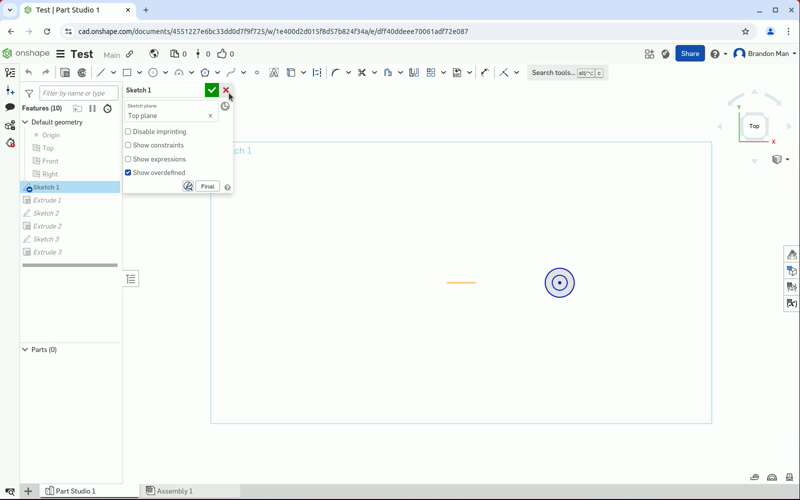
click(229, 92)
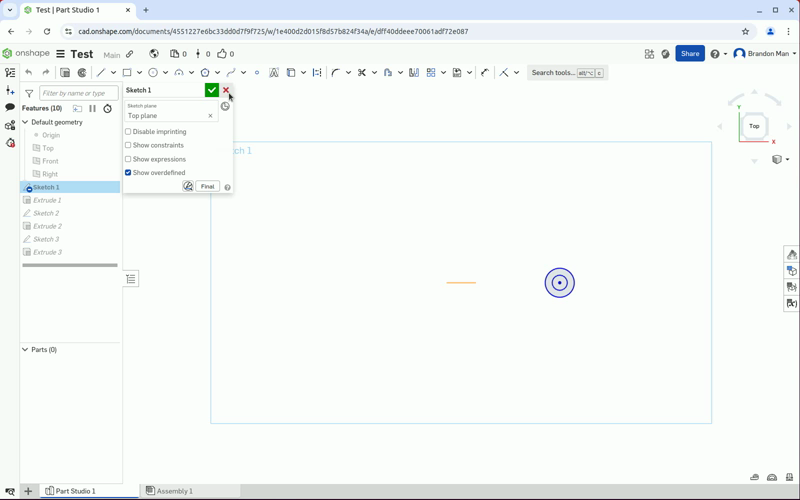
key(shift+s)
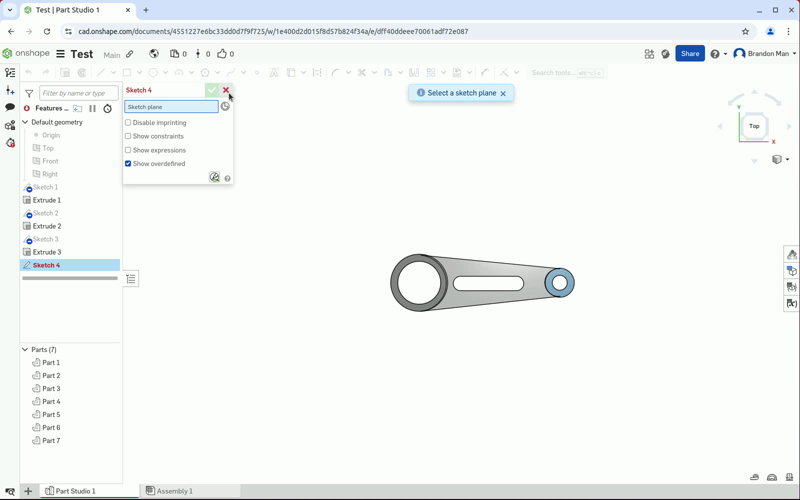
mouse_move(73, 150)
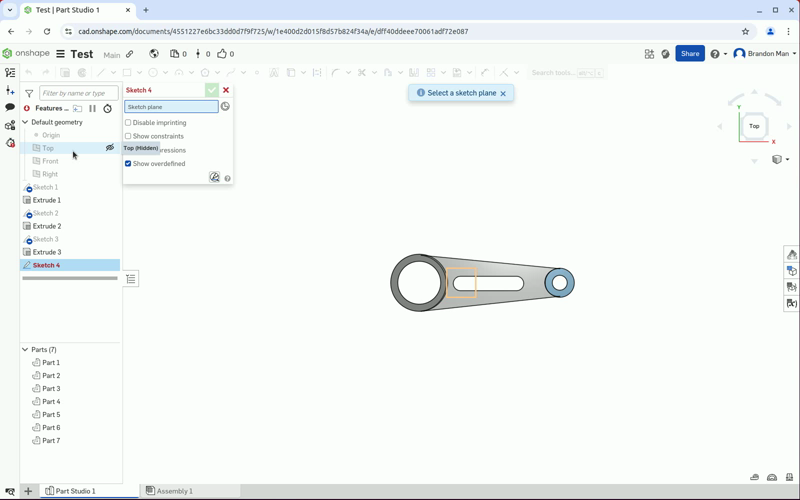
click(73, 150)
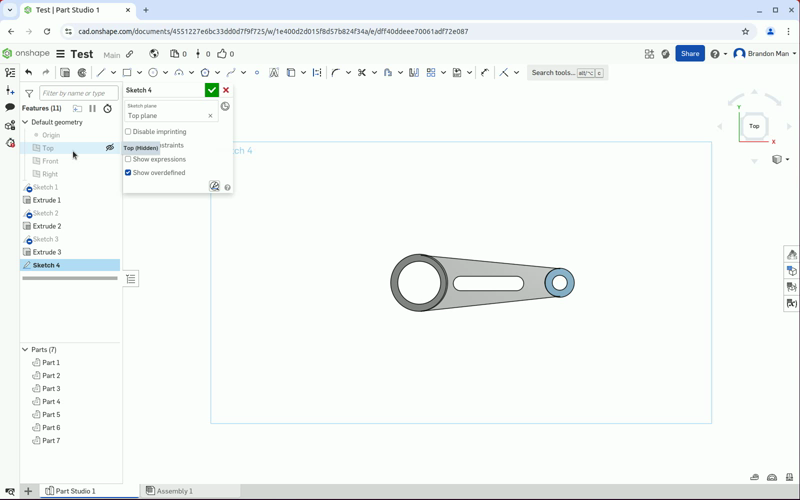
mouse_move(73, 352)
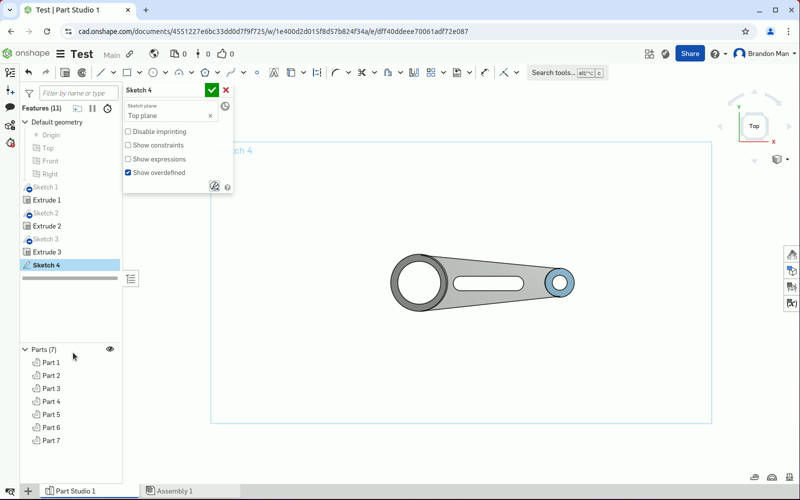
key(y)
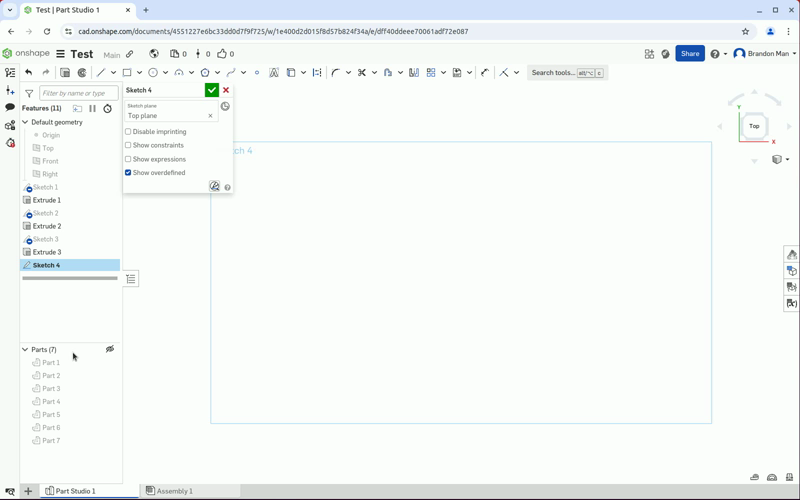
key(c)
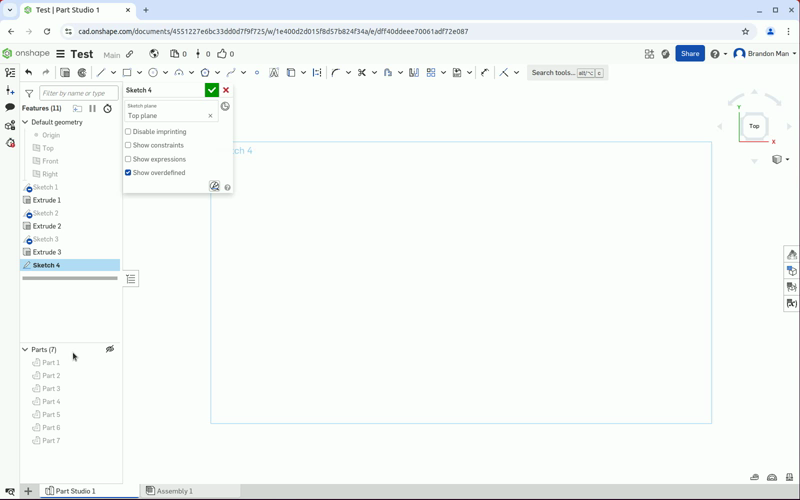
key_down(shift)
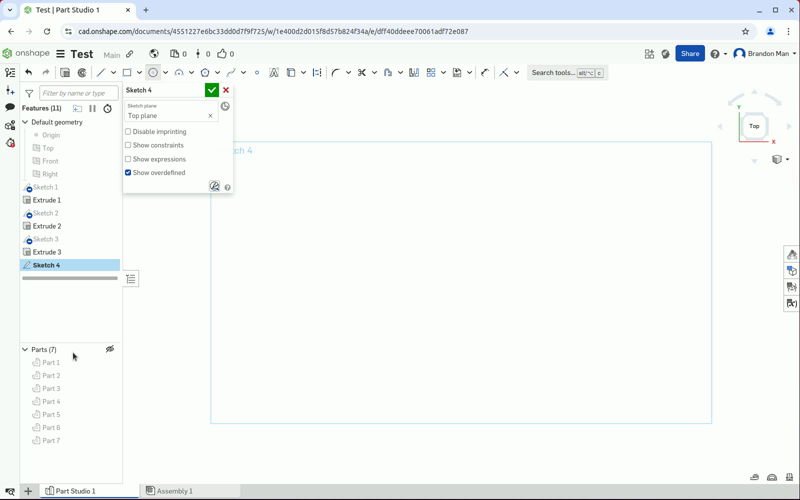
mouse_move(419, 282)
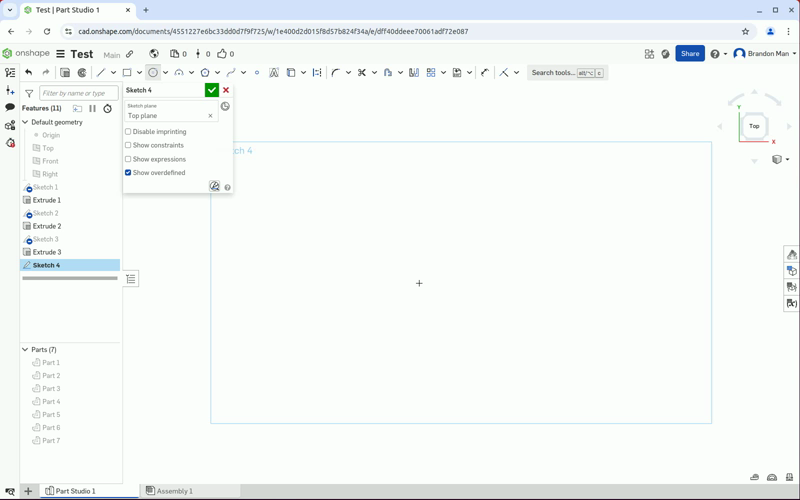
click(419, 282)
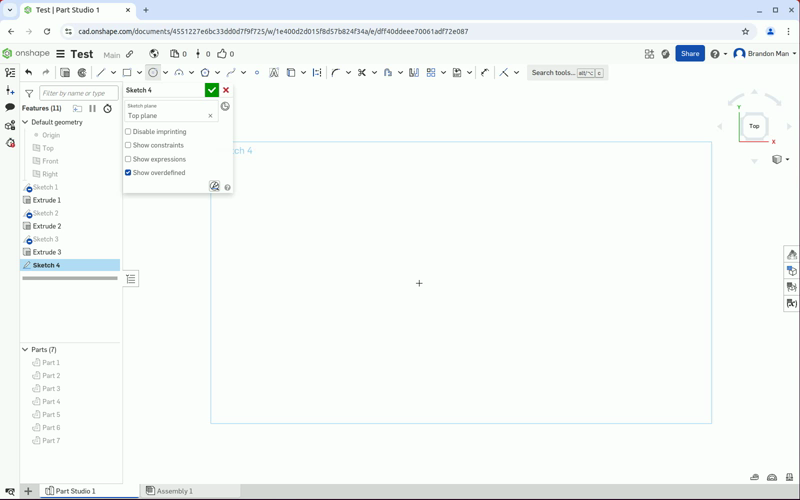
key_up(shift)
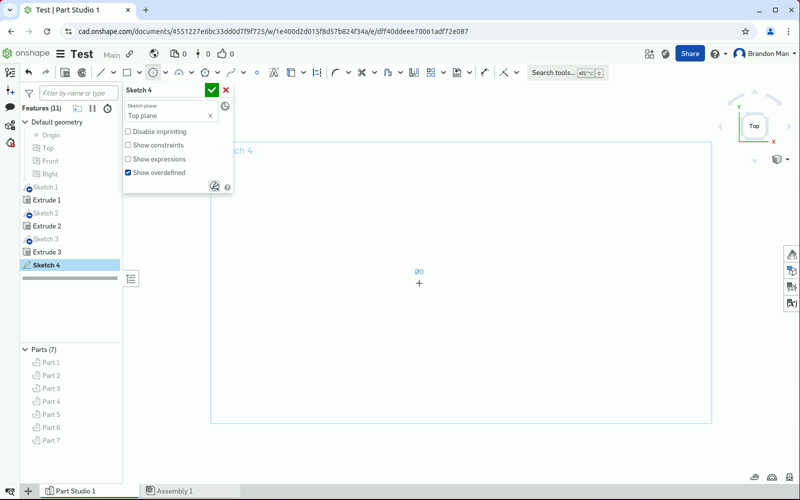
mouse_move(447, 282)
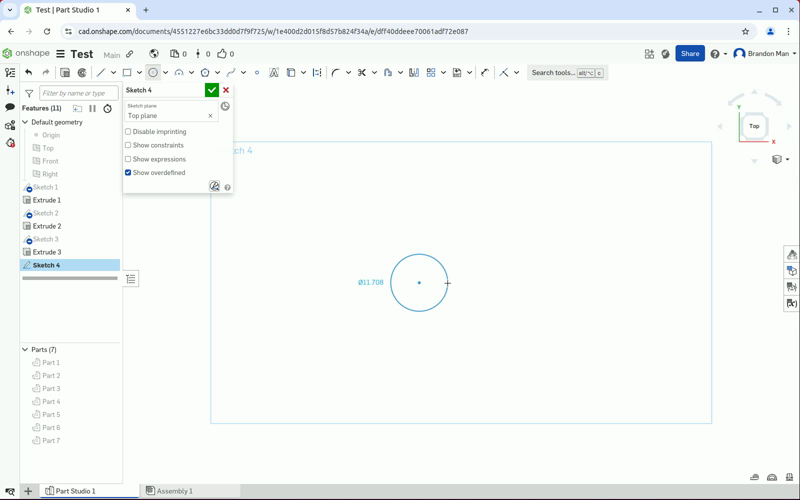
click(447, 282)
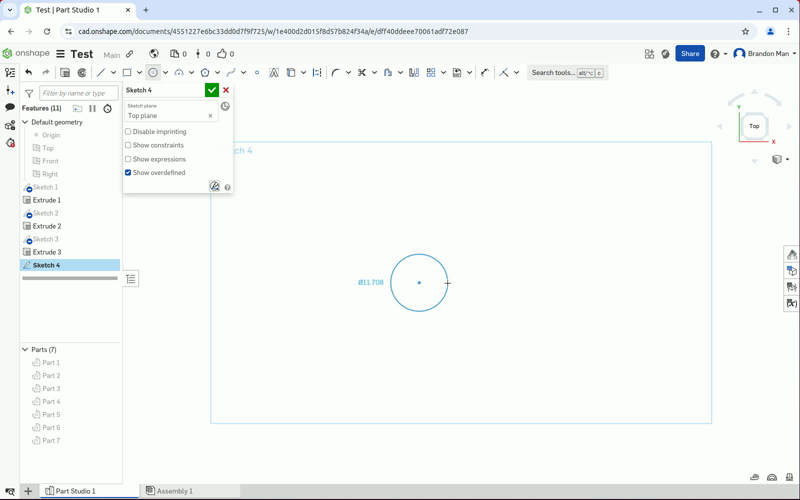
key(esc)
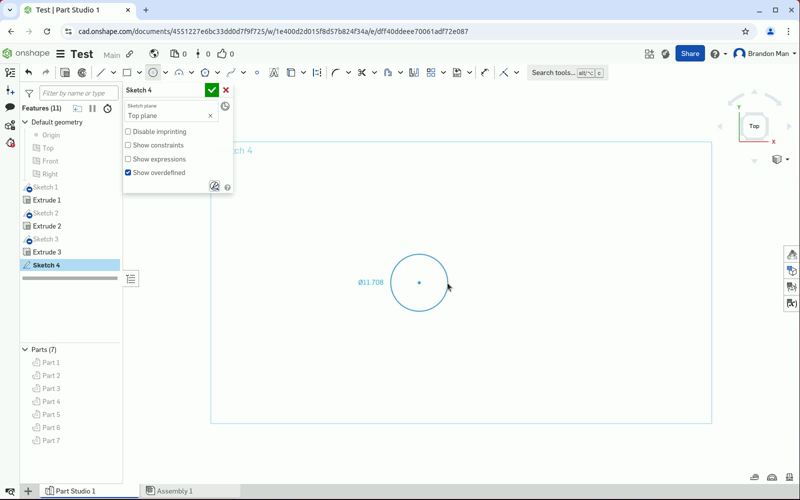
key(c)
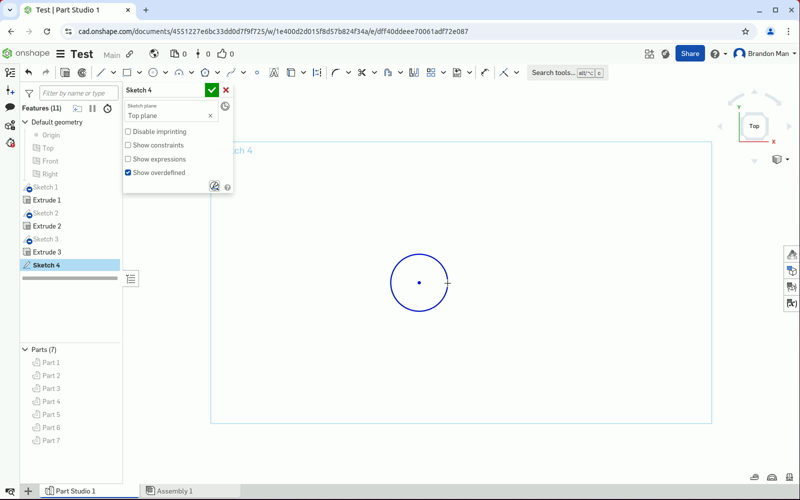
key_down(shift)
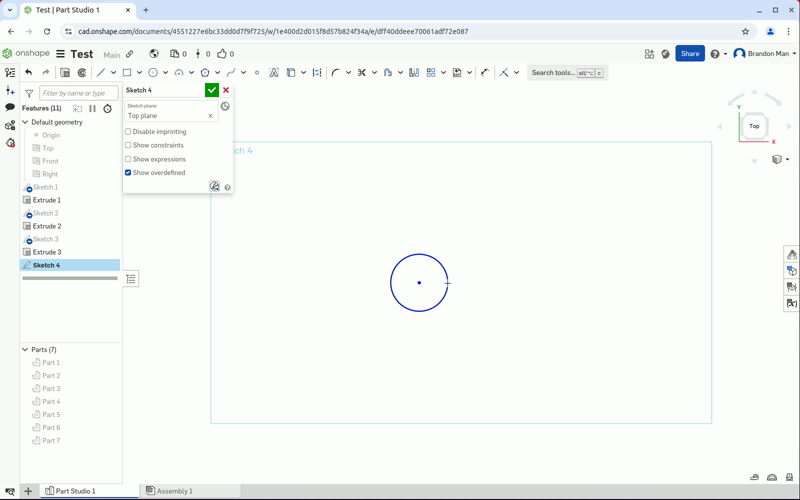
mouse_move(419, 282)
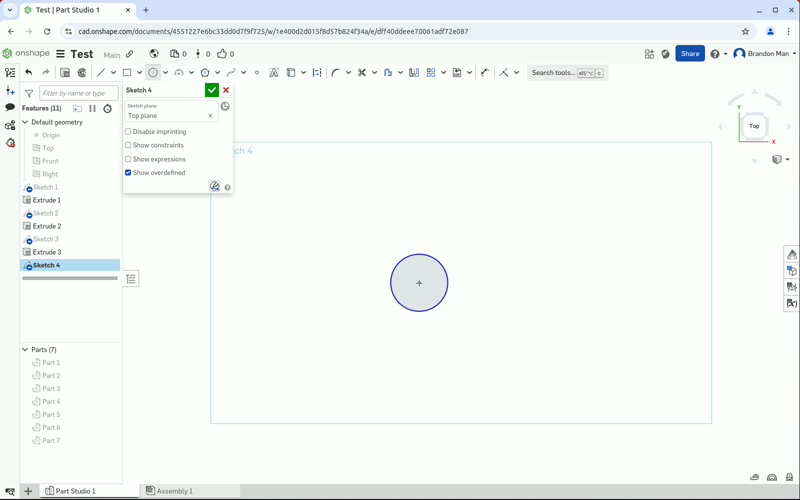
click(419, 282)
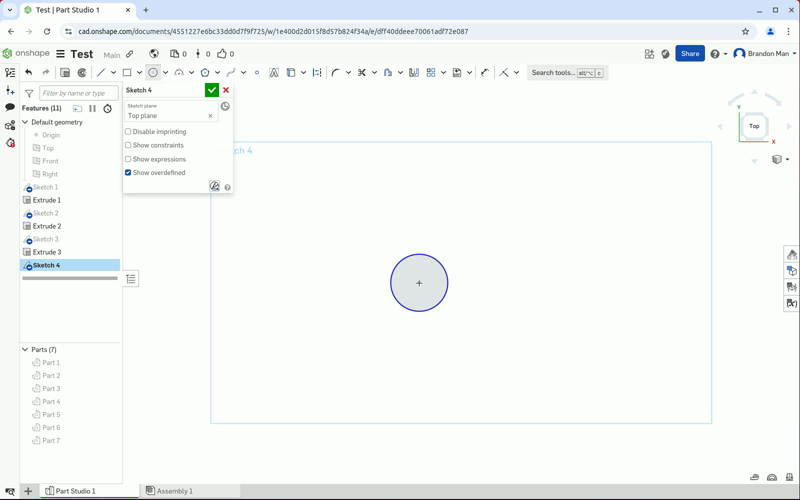
key_up(shift)
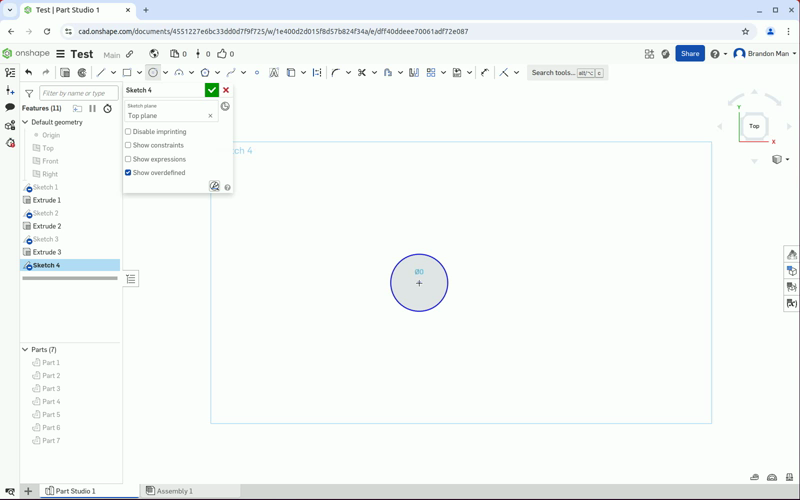
mouse_move(440, 282)
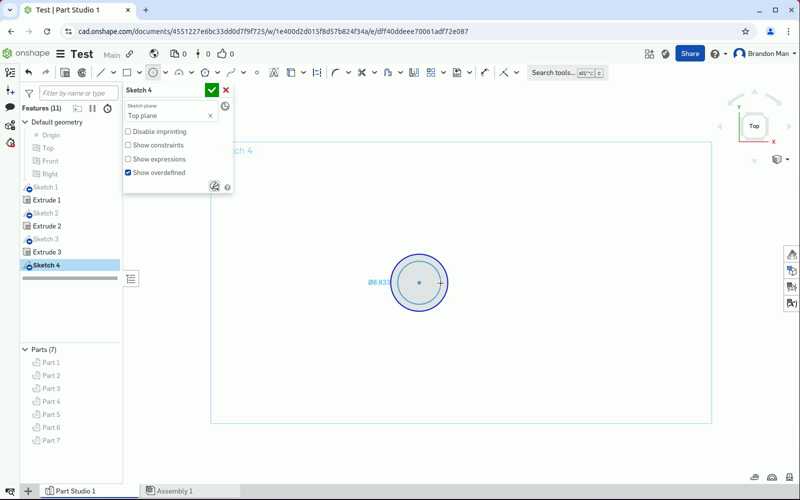
click(440, 282)
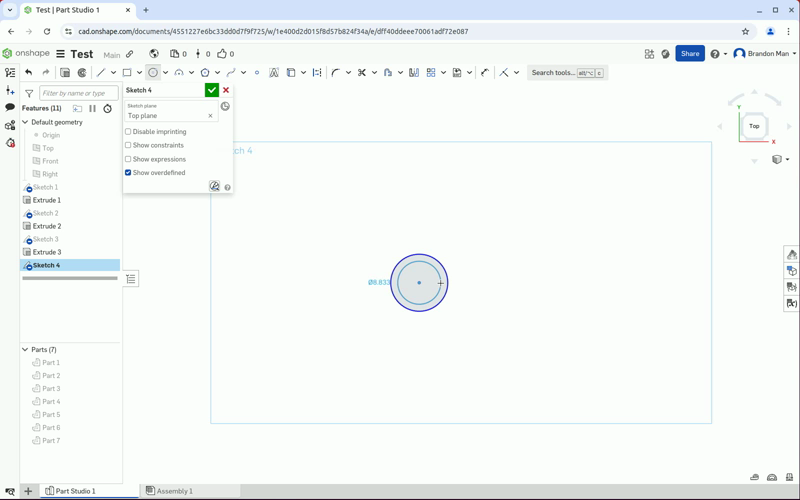
key(esc)
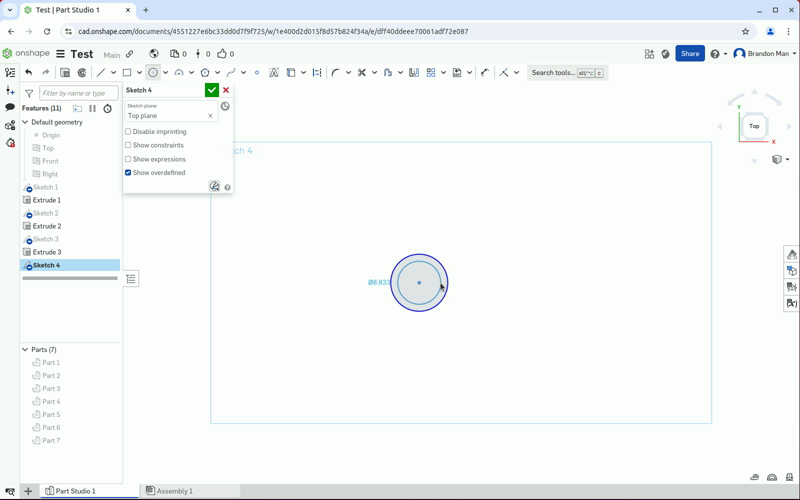
mouse_move(439, 296)
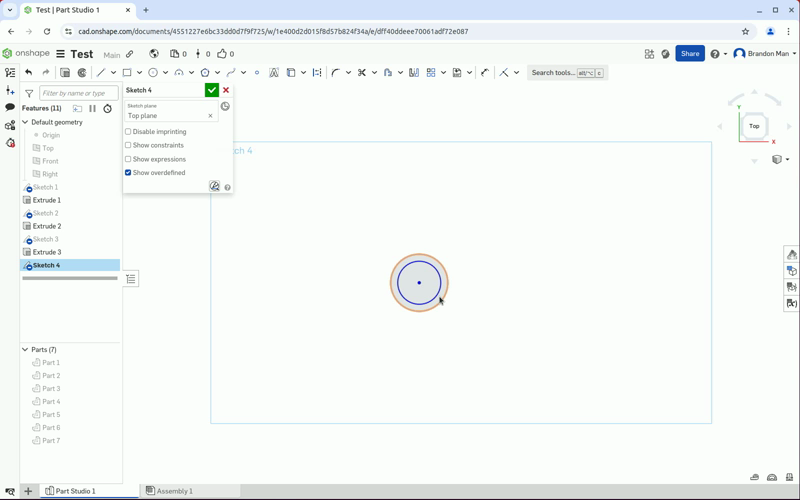
scroll(6)
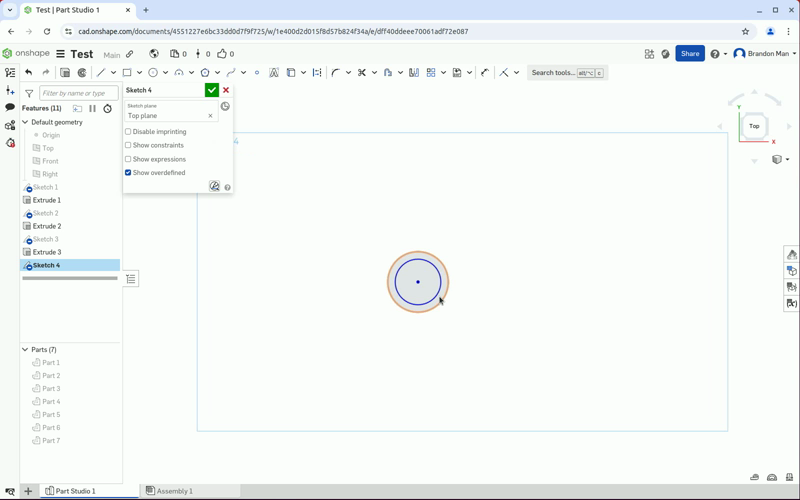
scroll(6)
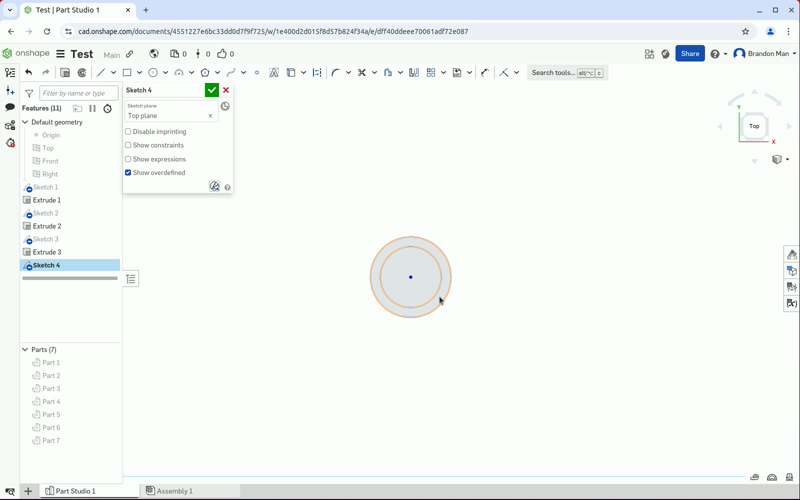
scroll(6)
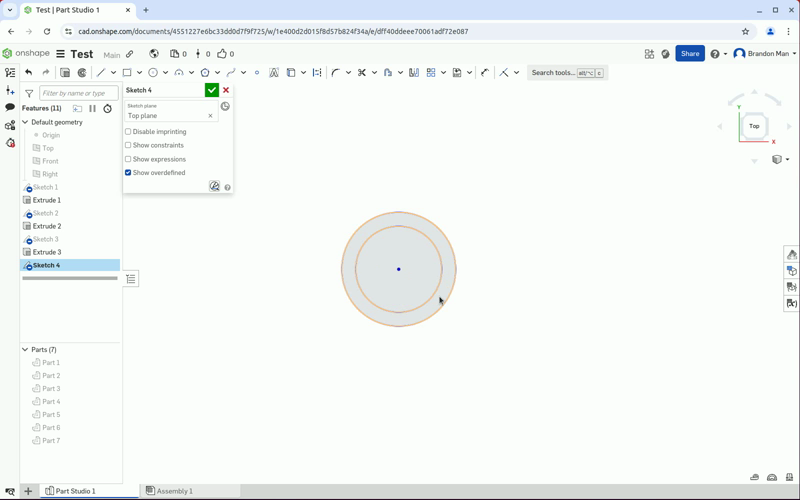
scroll(6)
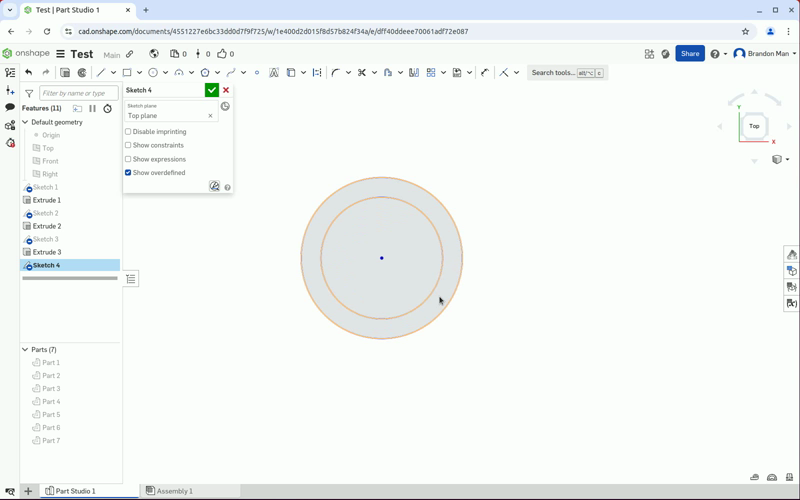
scroll(6)
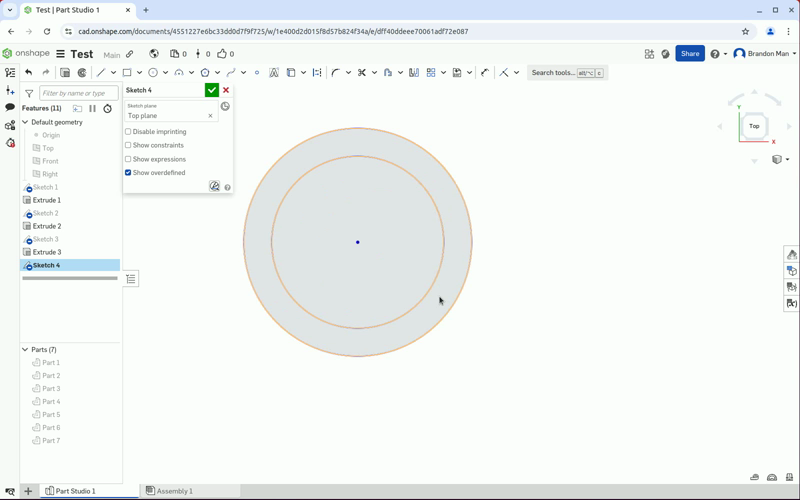
scroll(6)
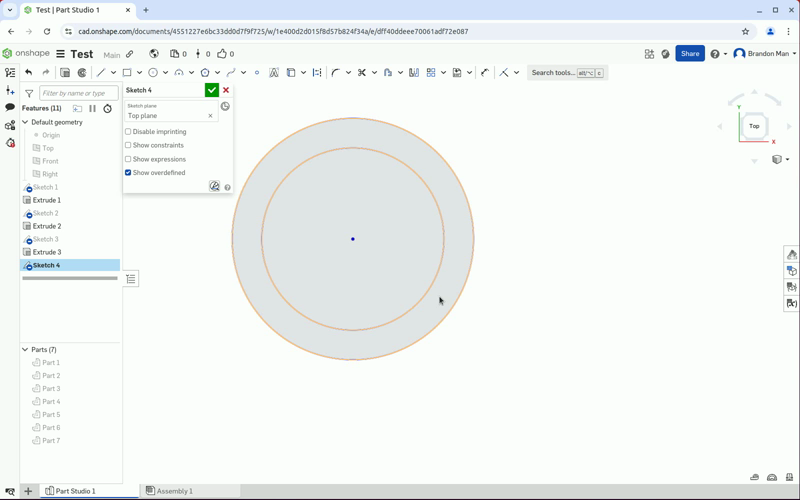
scroll(6)
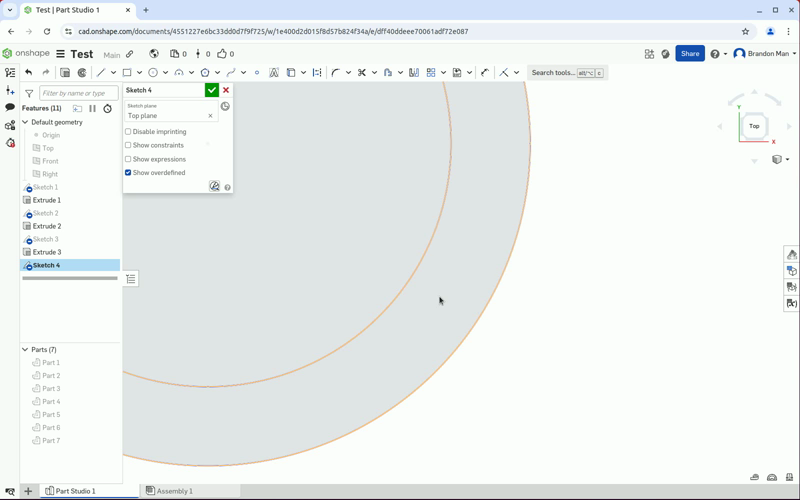
click(439, 296)
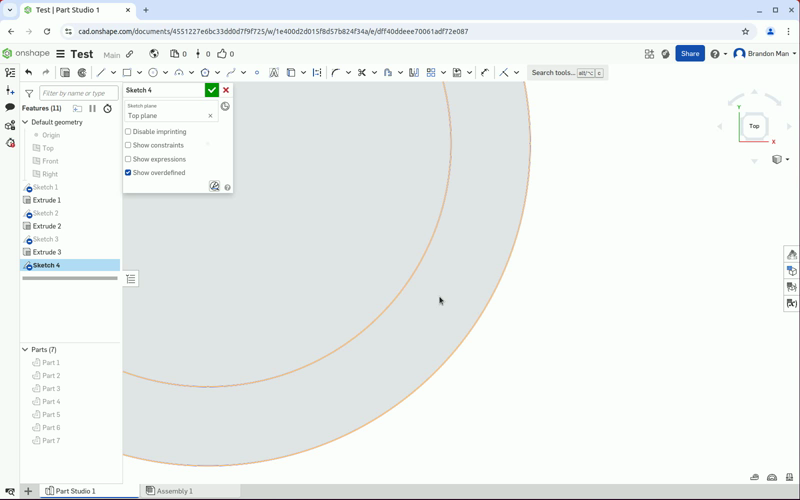
scroll(-6)
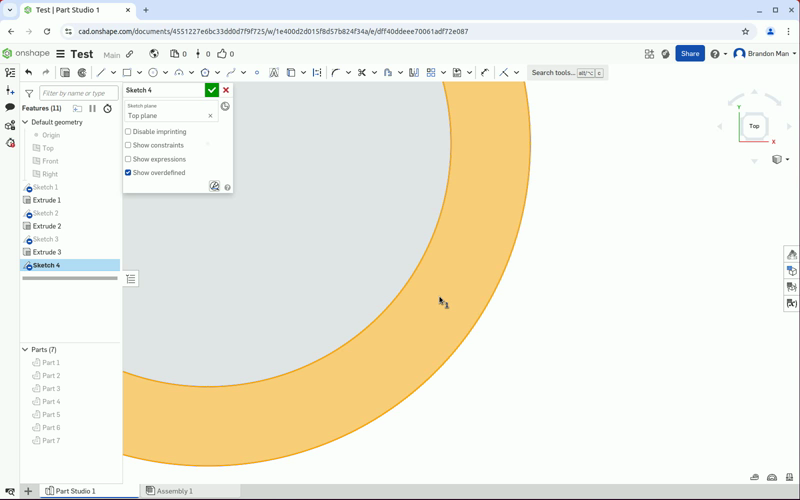
scroll(-6)
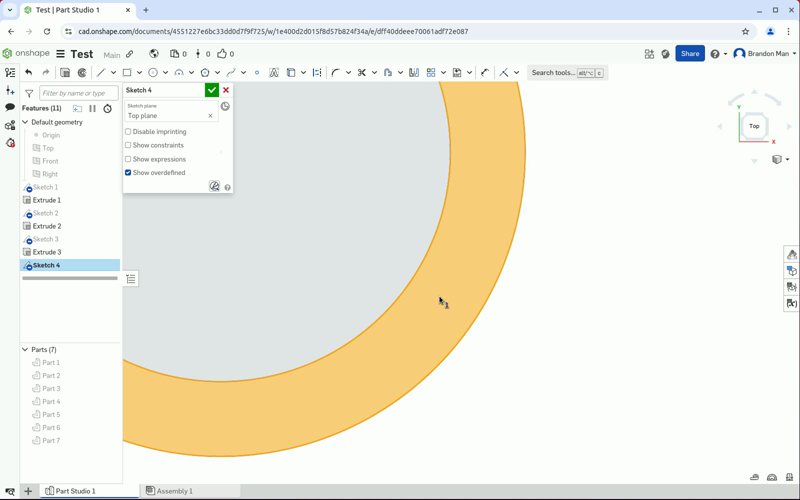
scroll(-6)
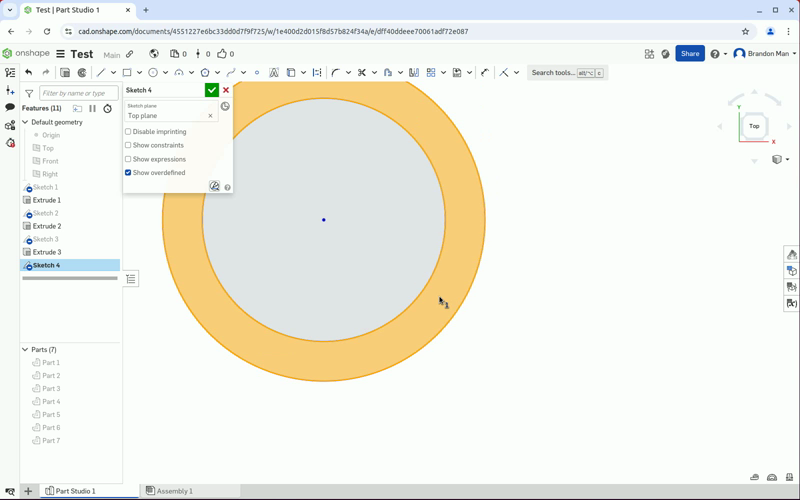
scroll(-6)
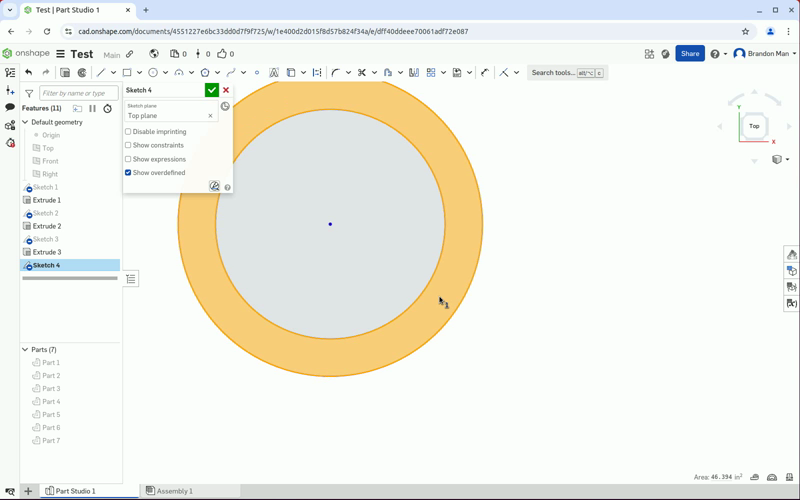
scroll(-6)
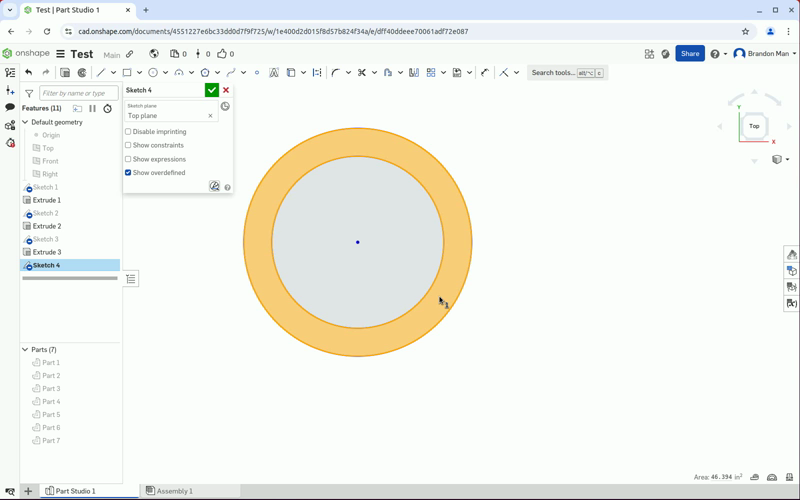
scroll(-6)
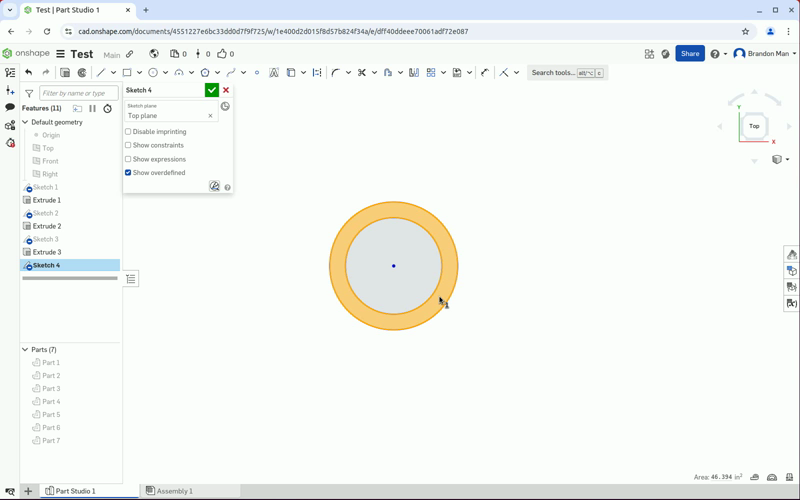
scroll(-6)
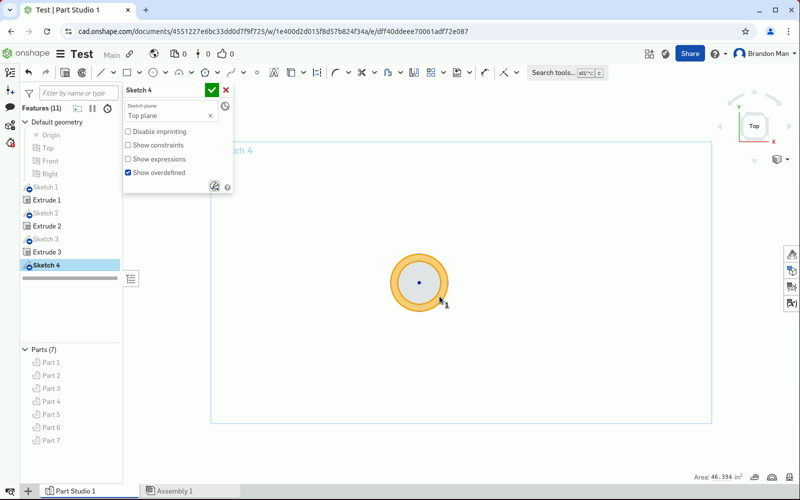
mouse_move(73, 352)
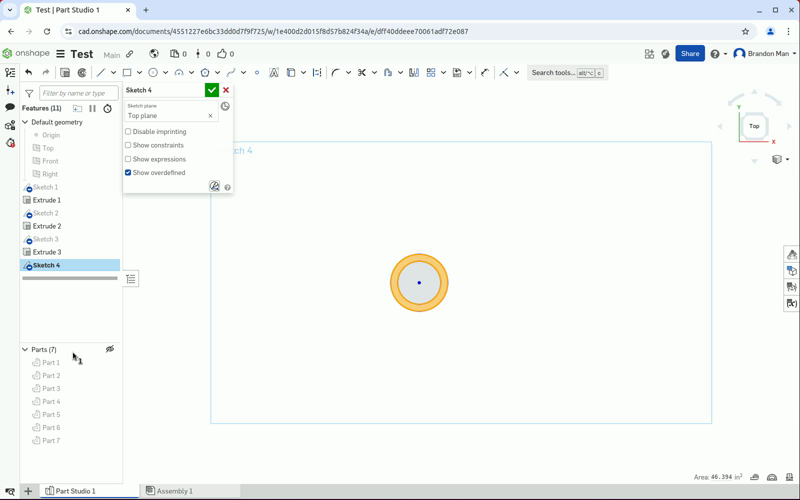
key(shift+y)
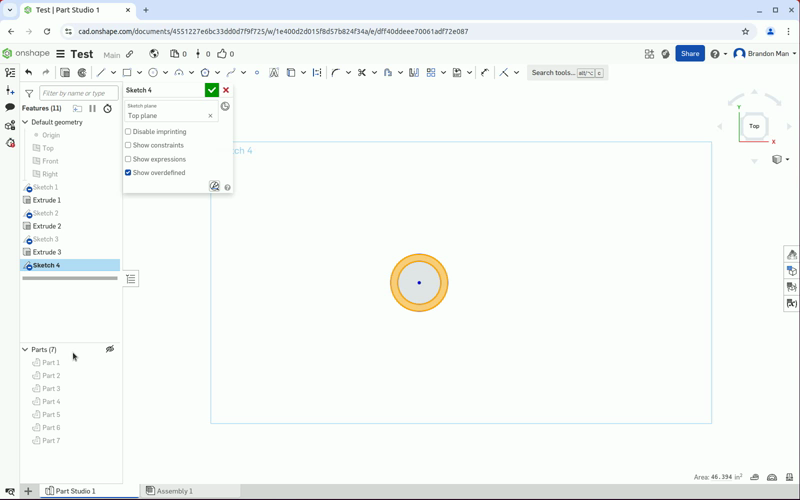
key(shift+e)
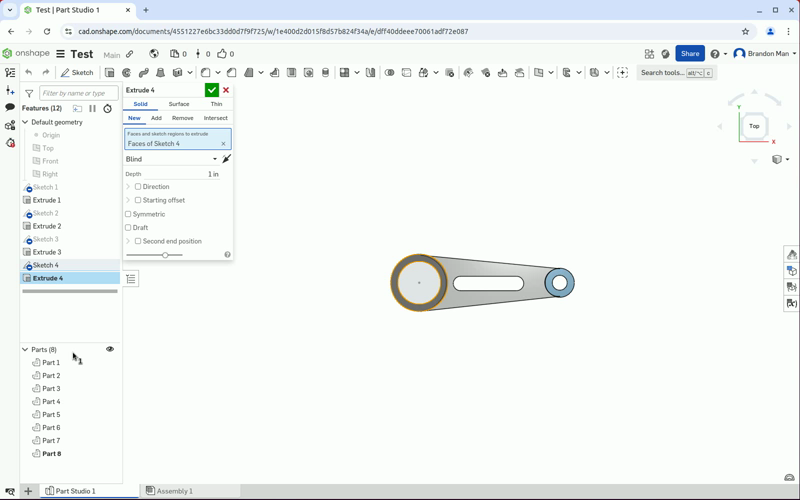
mouse_move(143, 106)
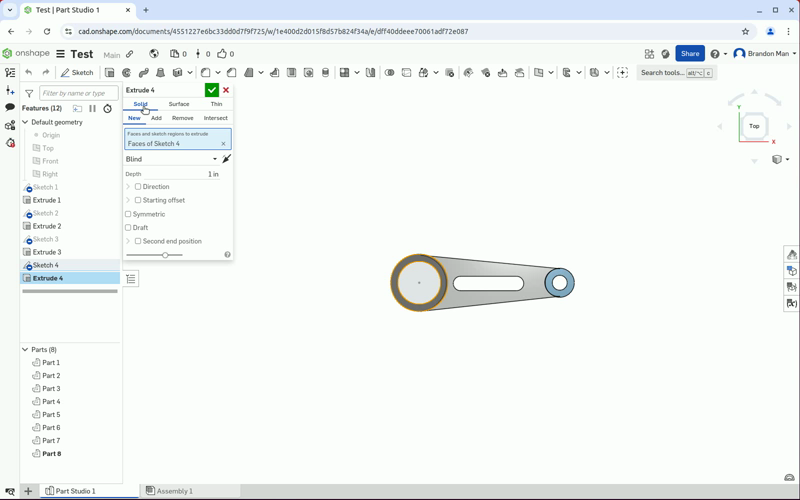
click(143, 106)
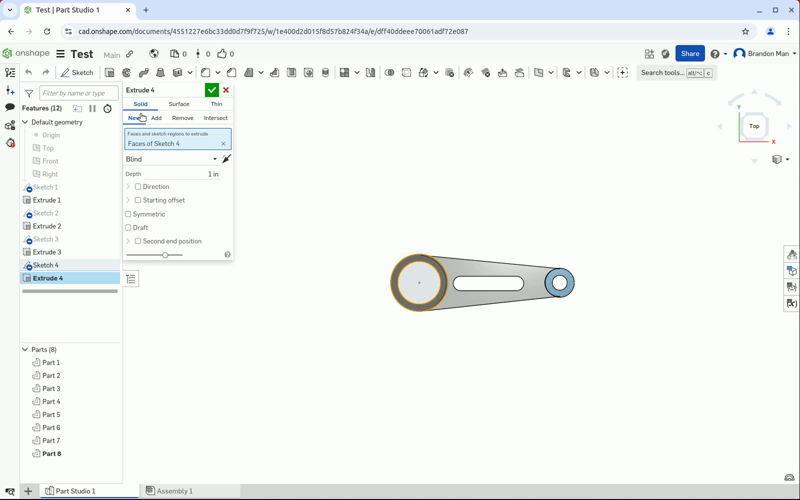
mouse_move(137, 120)
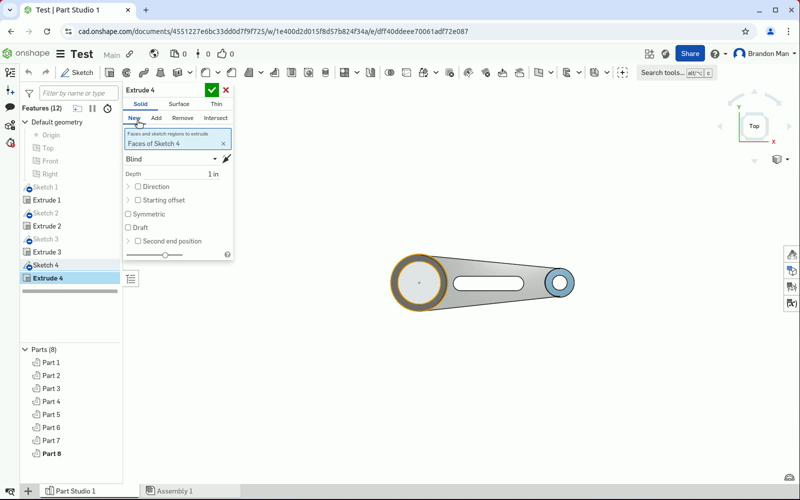
click(137, 120)
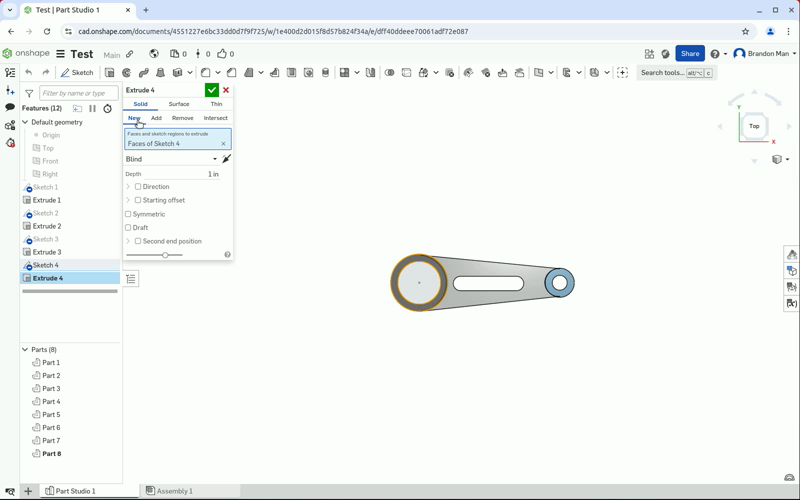
key(tab, 4)
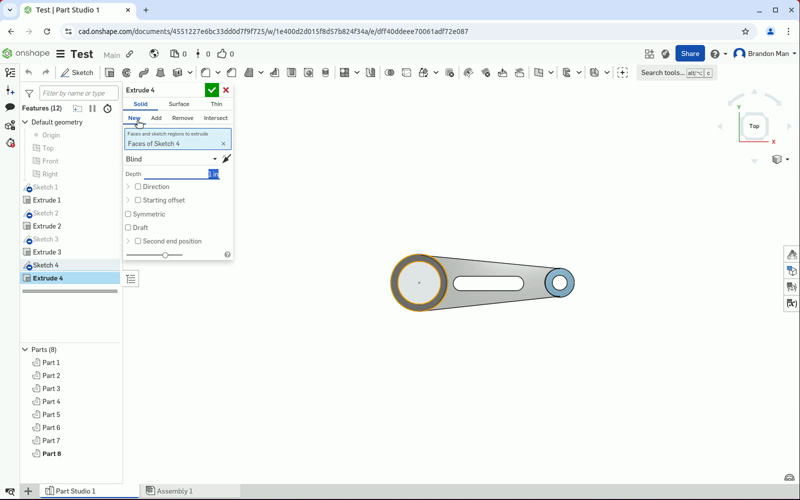
text(8.666)
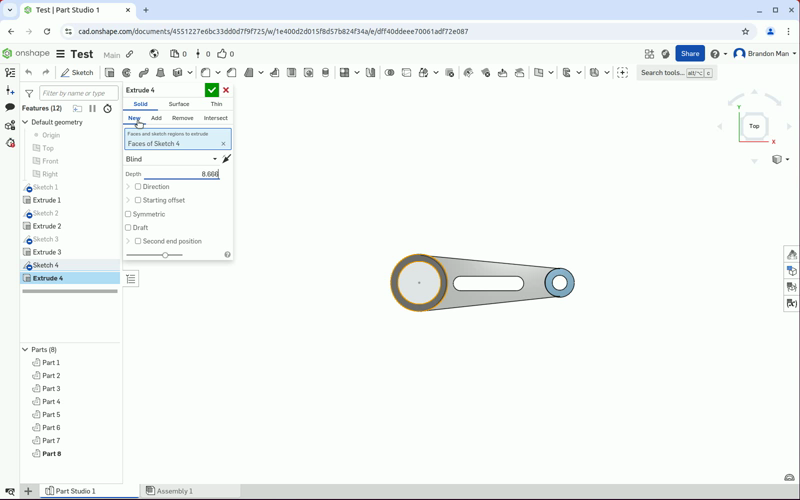
key(enter)
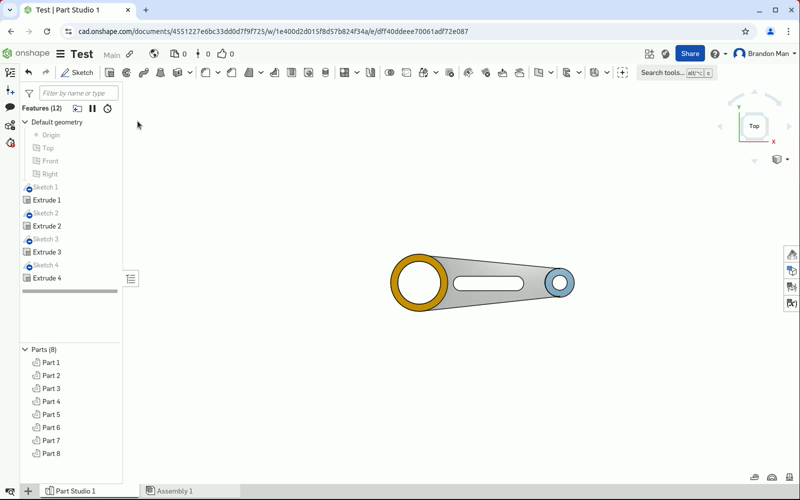
key(shift+h)
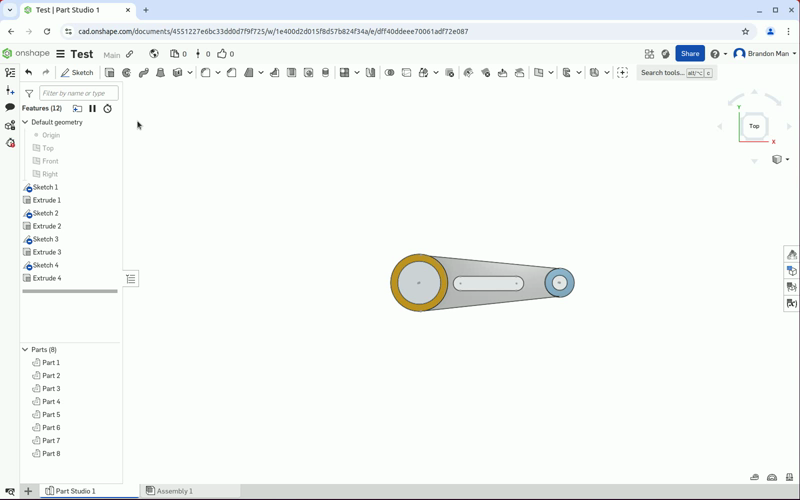
key(shift+h)
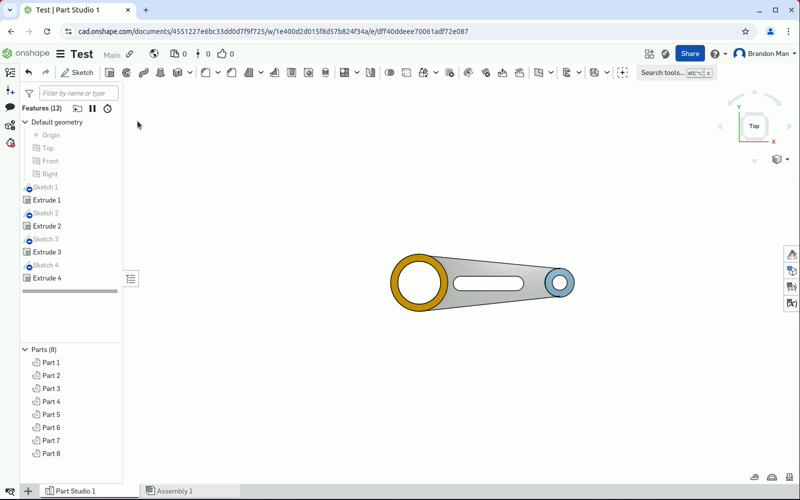
mouse_move(73, 189)
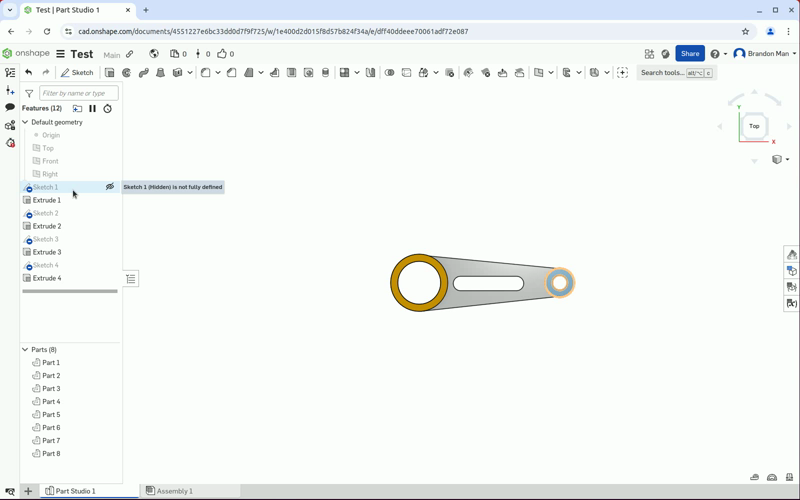
click(73, 189)
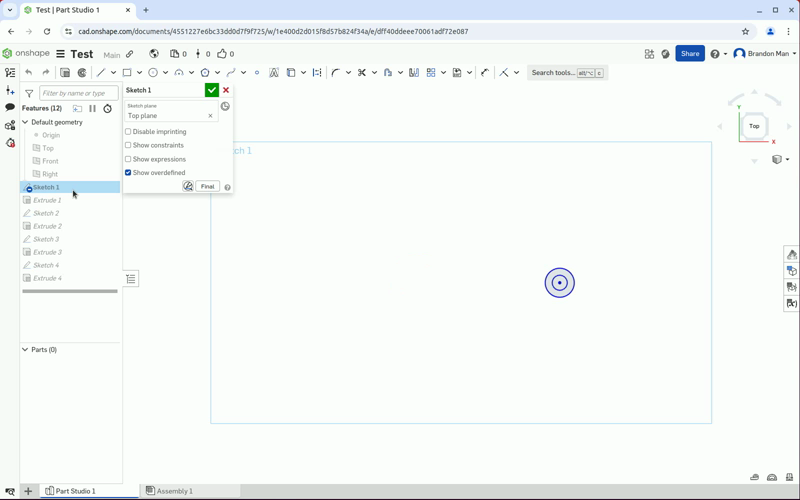
mouse_move(229, 92)
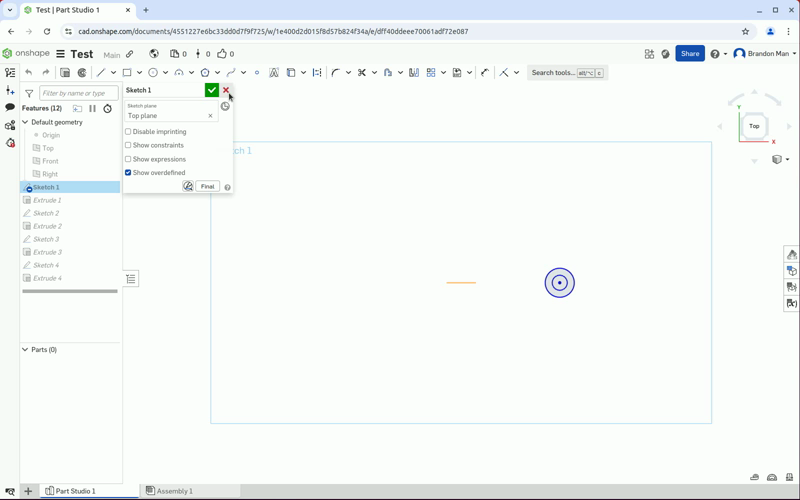
click(229, 92)
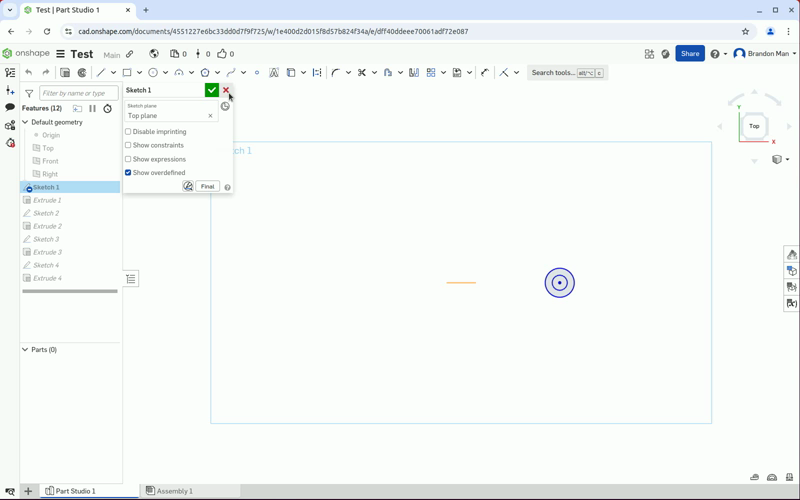
key(shift+s)
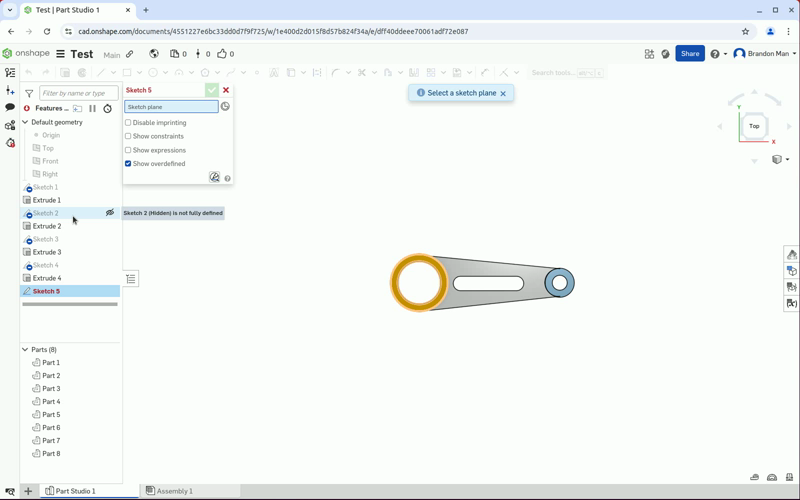
scroll(3)
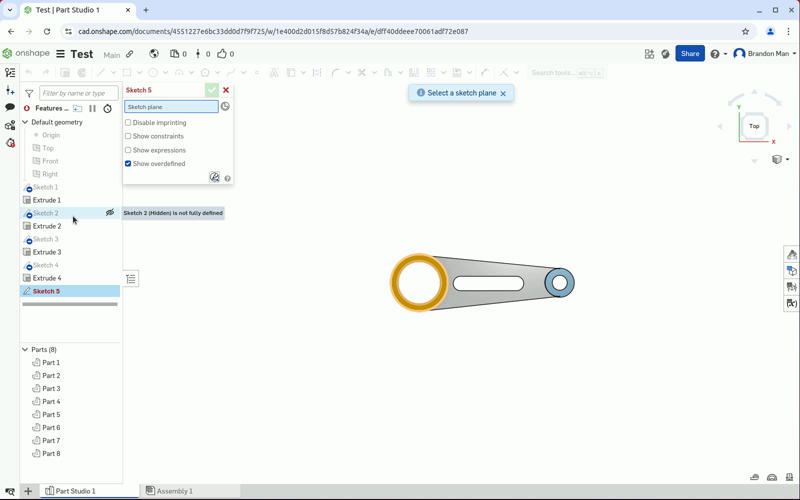
mouse_move(73, 150)
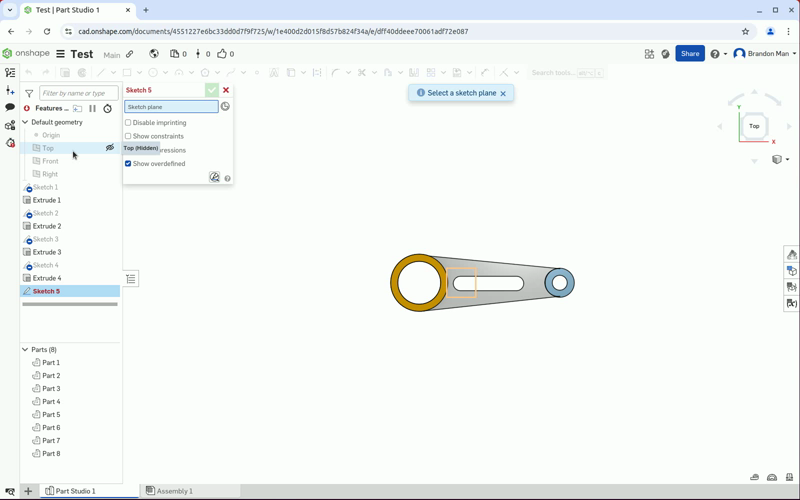
click(73, 150)
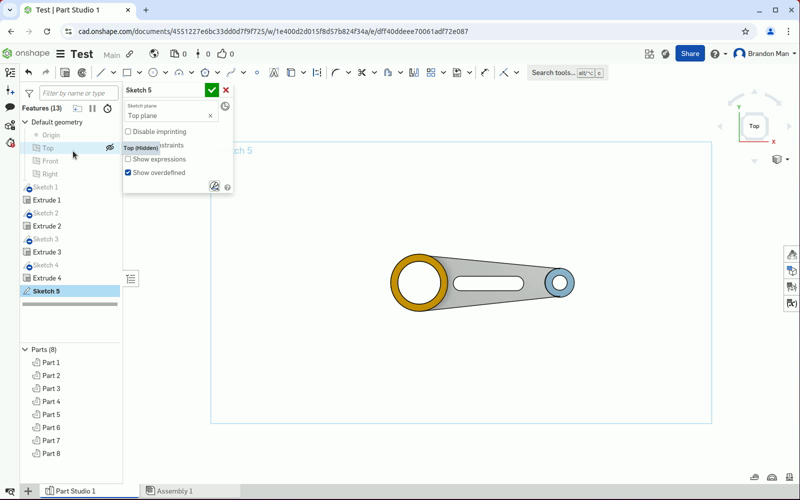
mouse_move(73, 352)
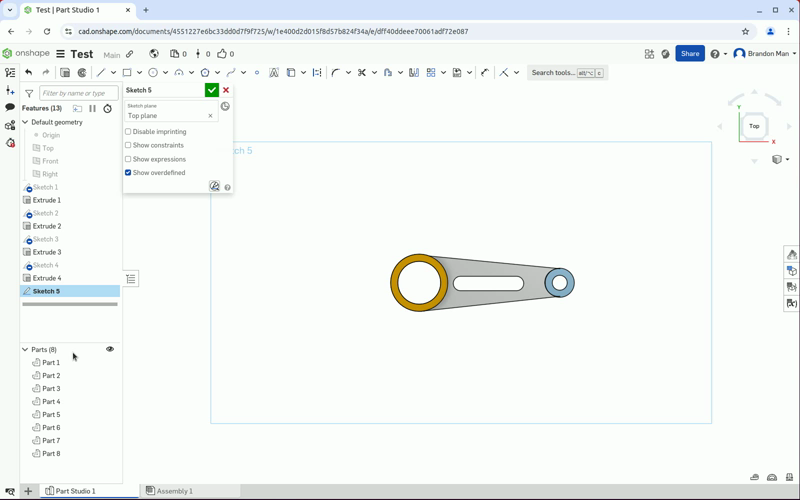
key(y)
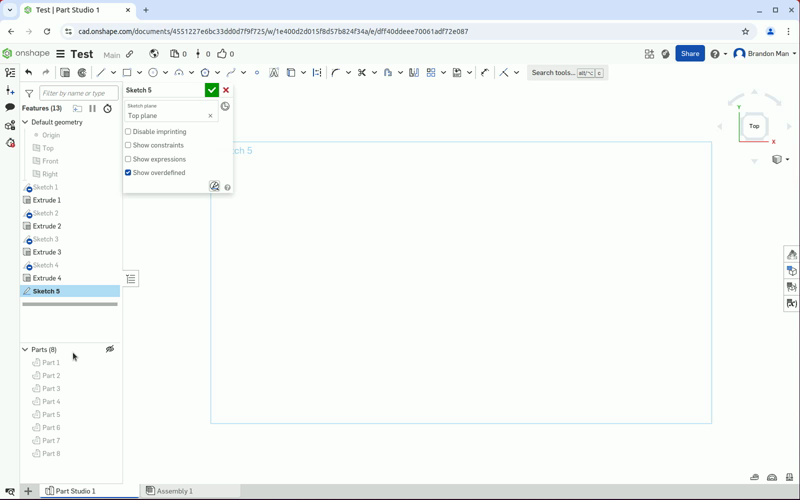
key(c)
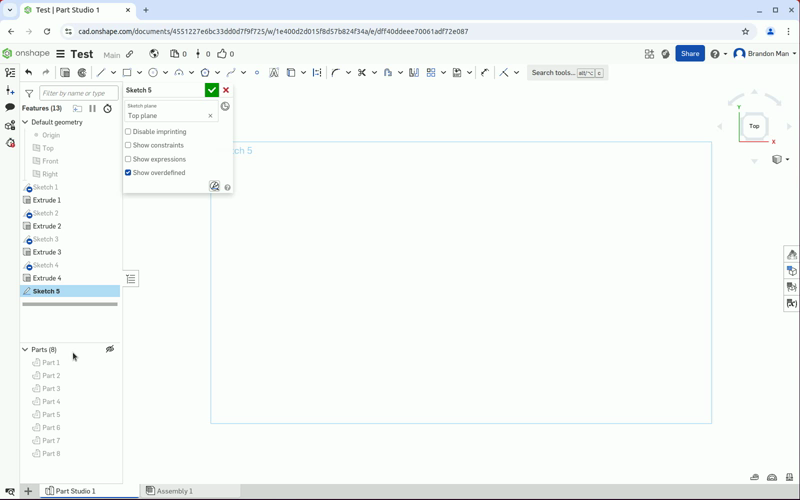
key_down(shift)
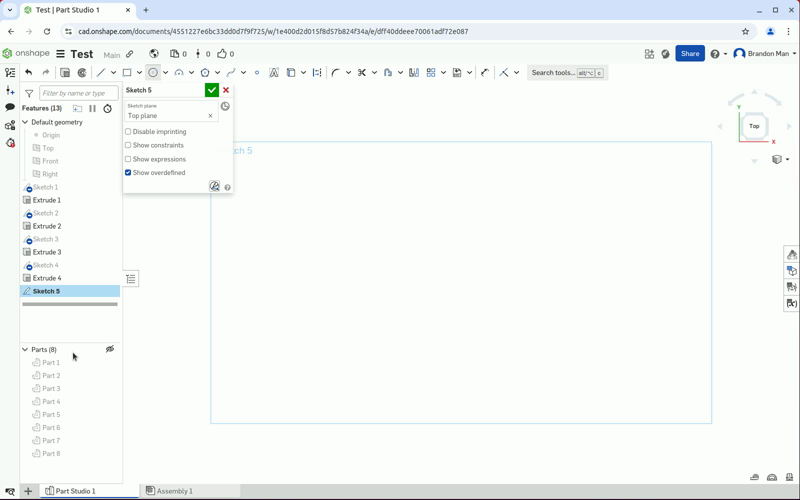
mouse_move(559, 282)
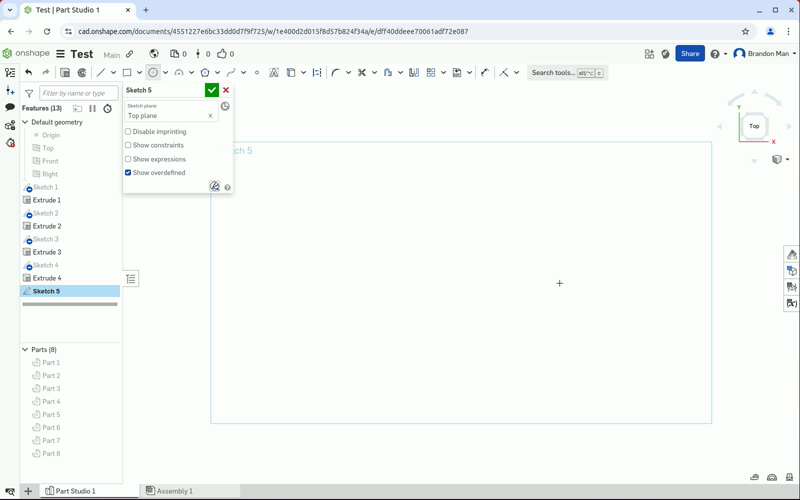
click(559, 282)
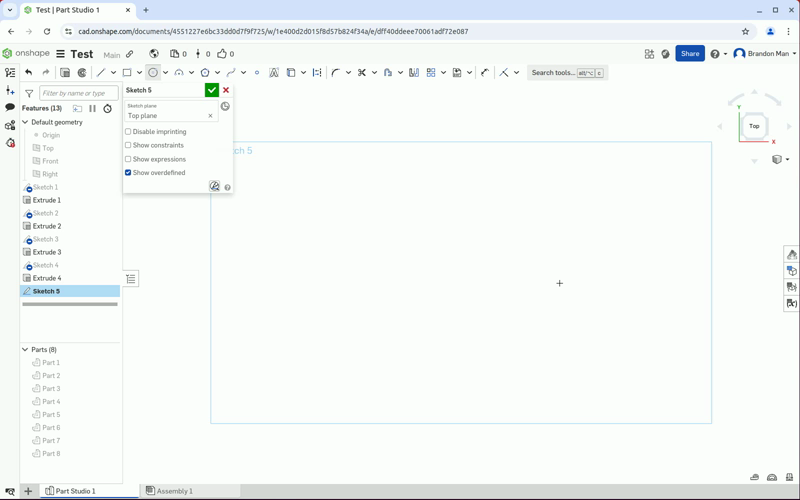
key_up(shift)
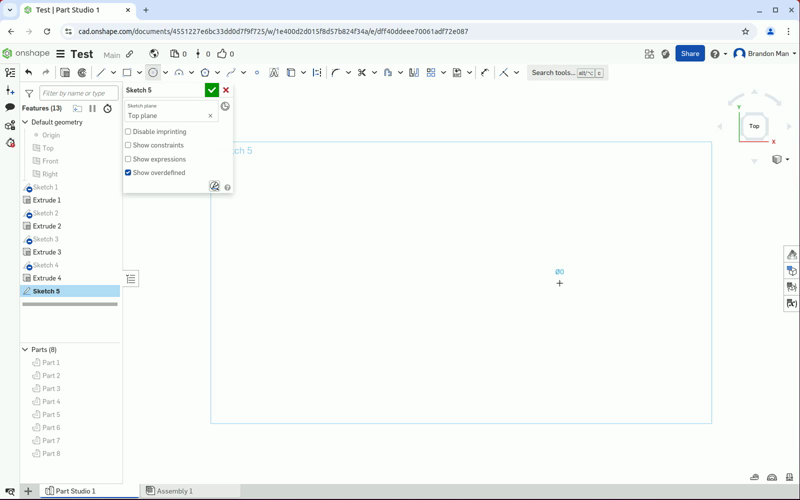
mouse_move(574, 282)
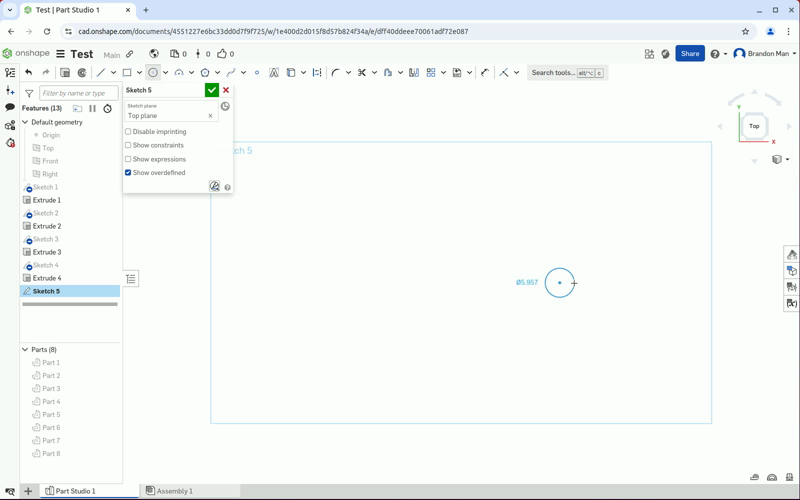
click(574, 282)
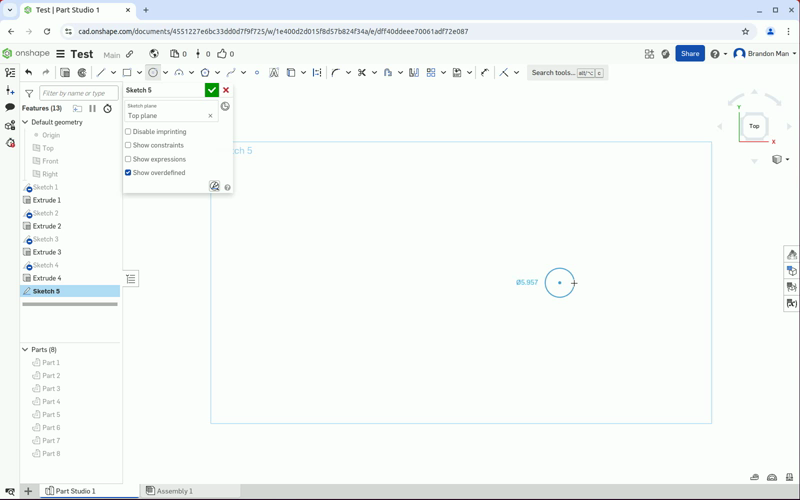
key(esc)
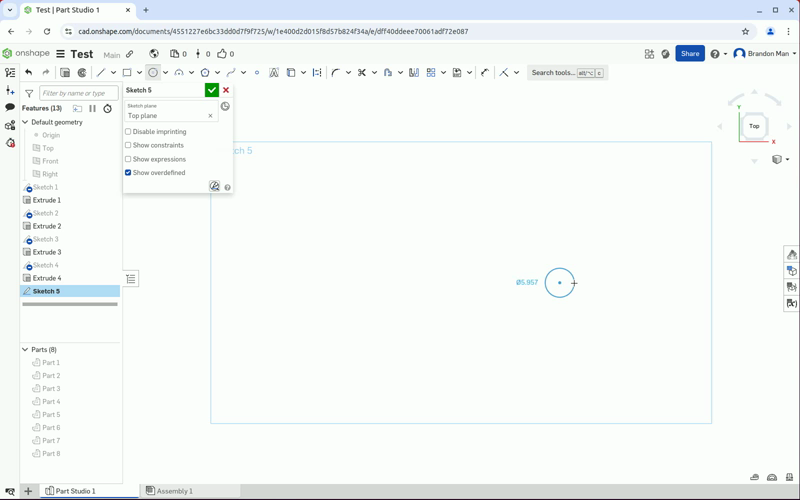
key(c)
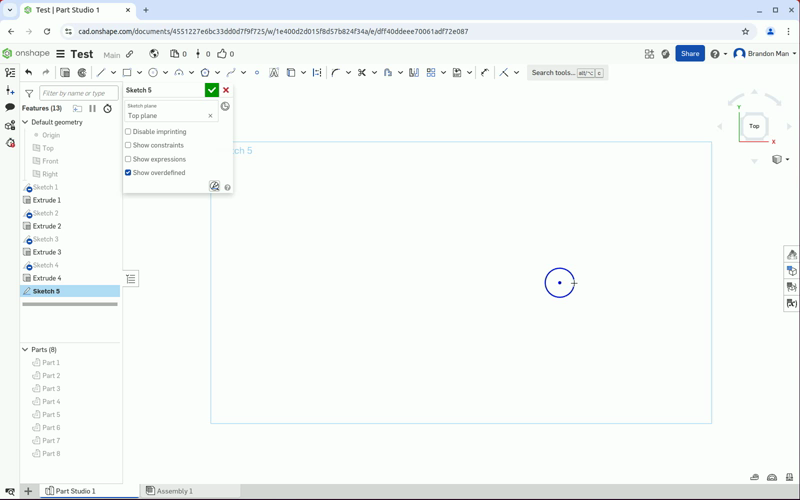
key_down(shift)
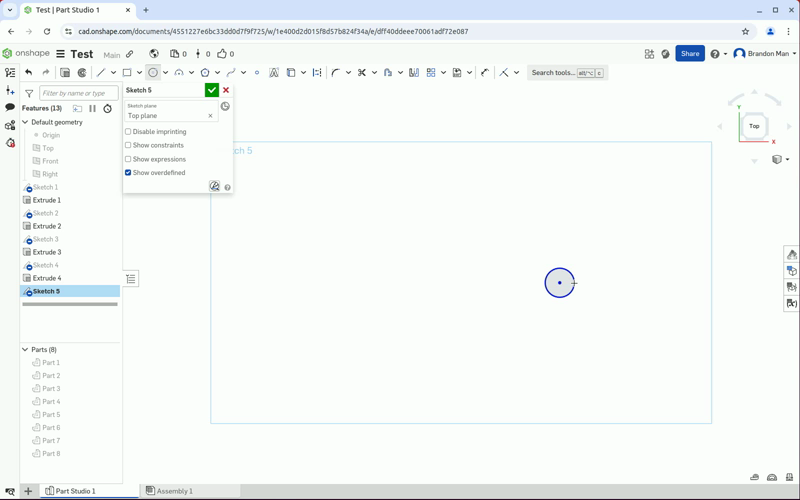
mouse_move(559, 282)
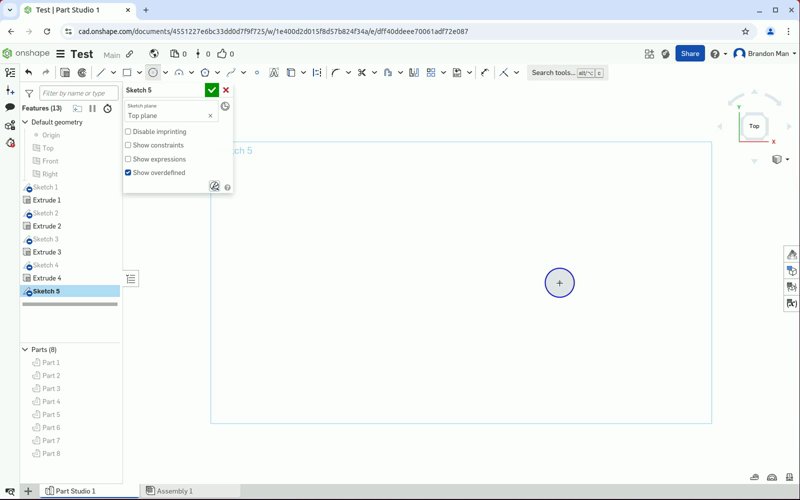
click(559, 282)
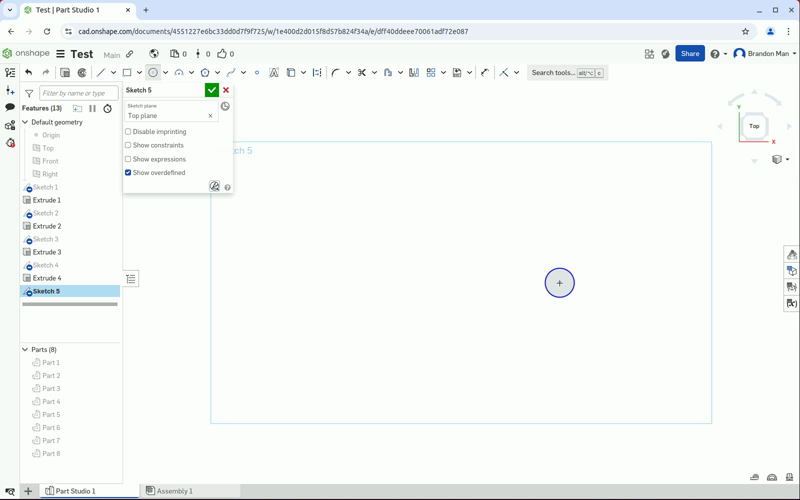
key_up(shift)
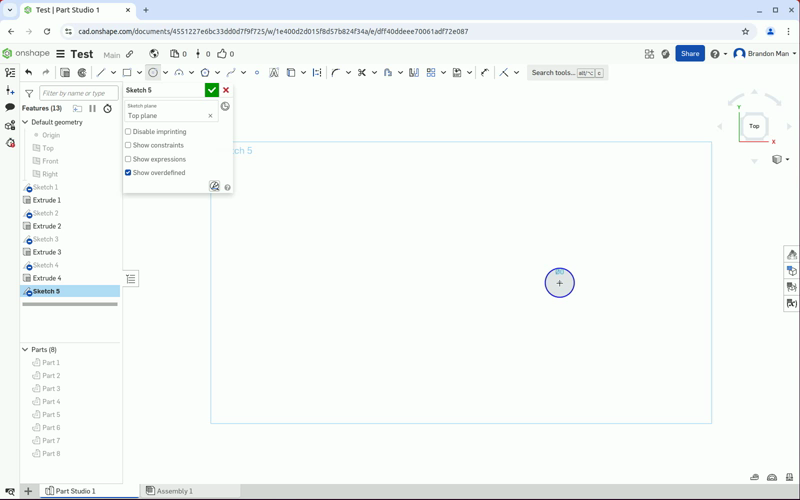
mouse_move(567, 282)
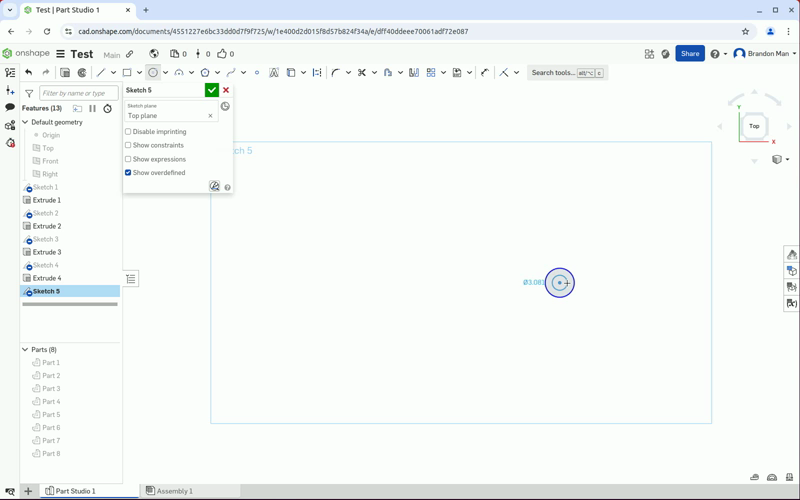
click(567, 282)
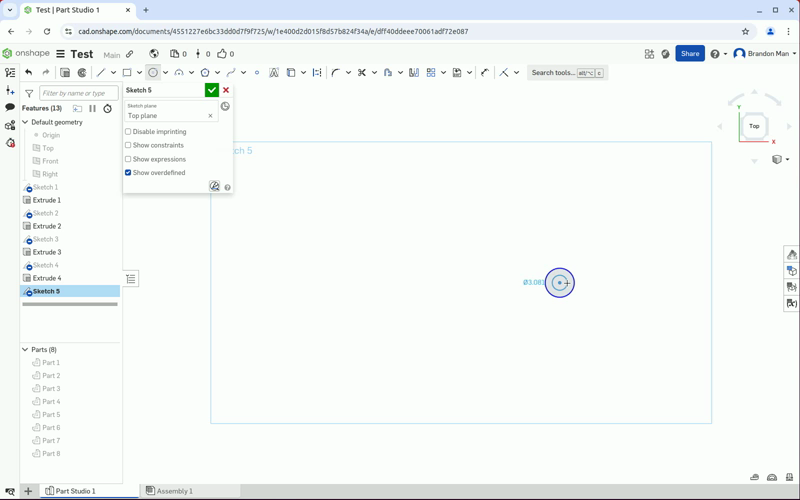
key(esc)
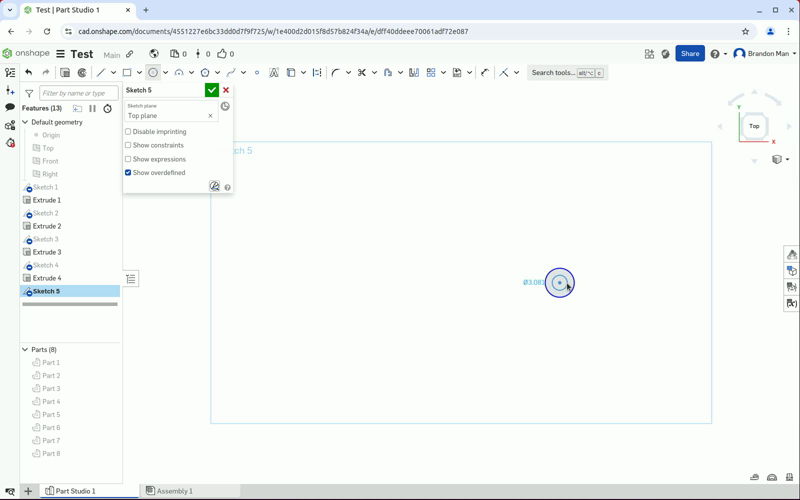
mouse_move(557, 293)
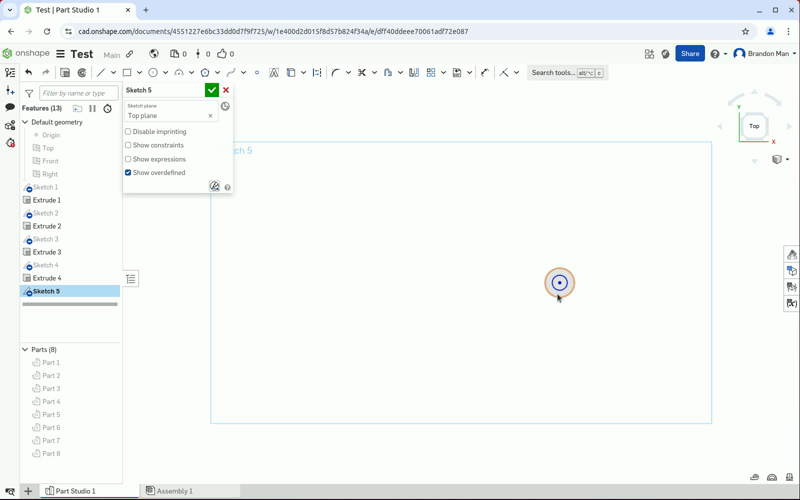
scroll(6)
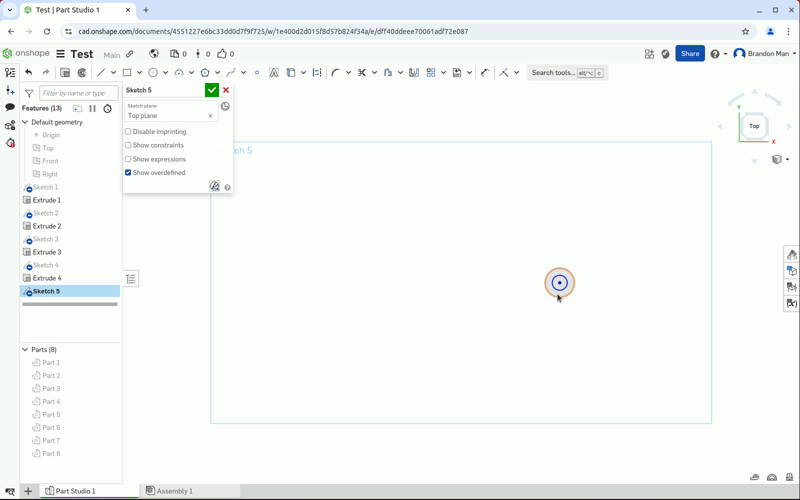
scroll(6)
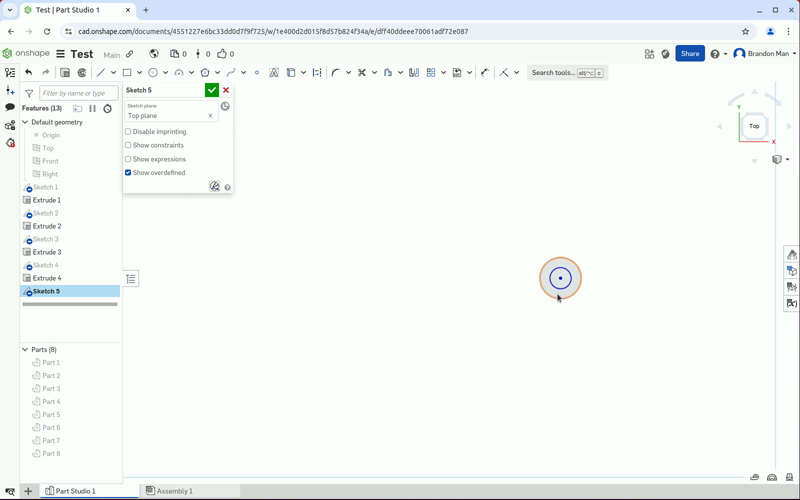
scroll(6)
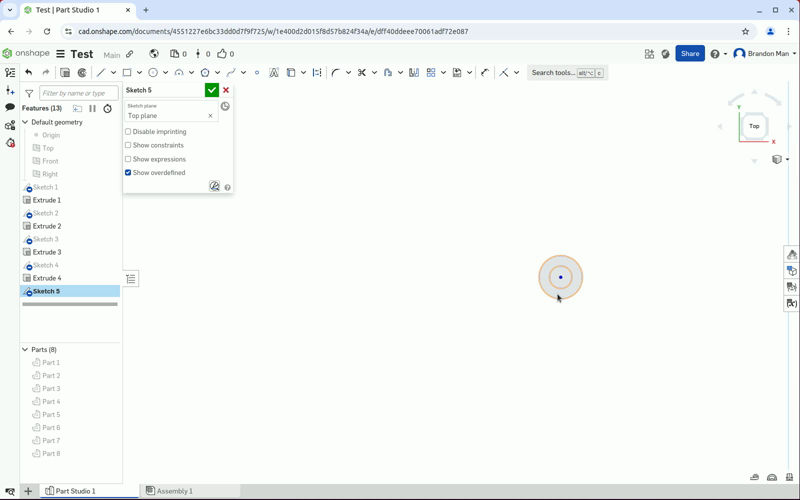
scroll(6)
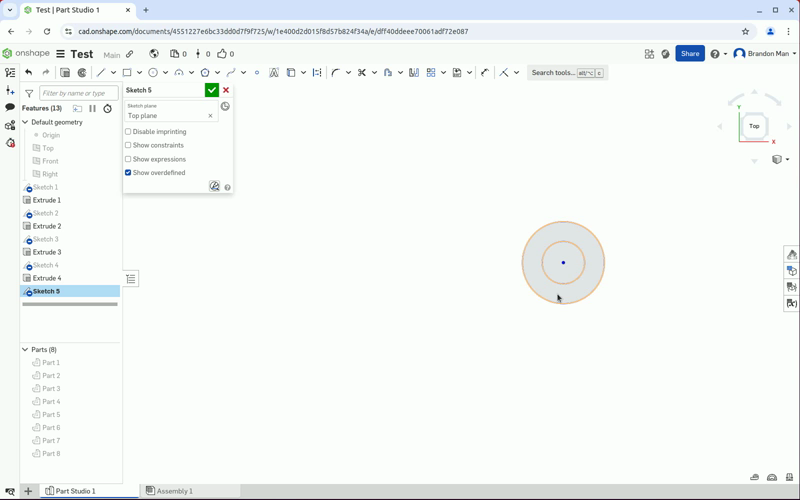
scroll(6)
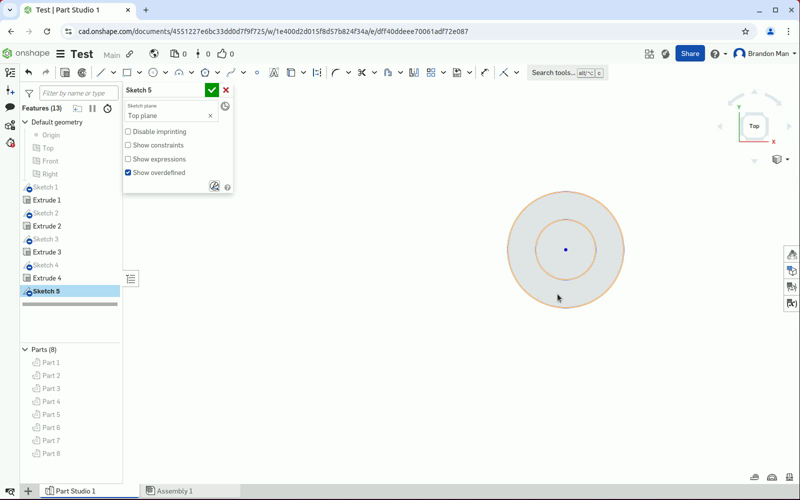
scroll(6)
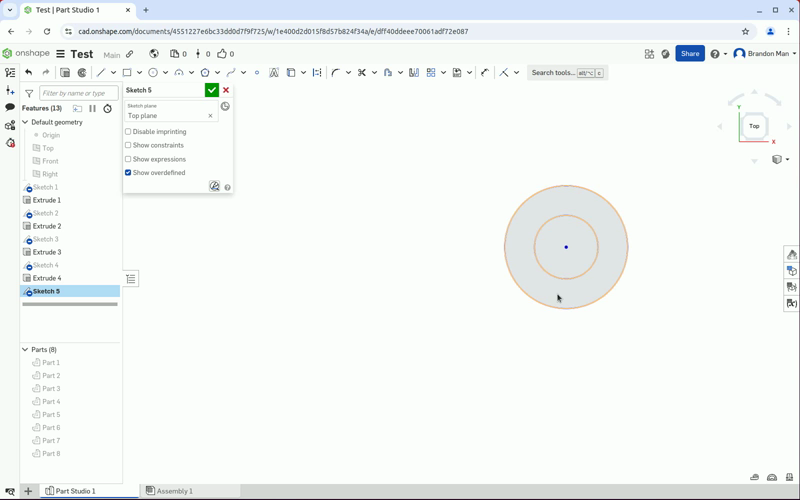
scroll(6)
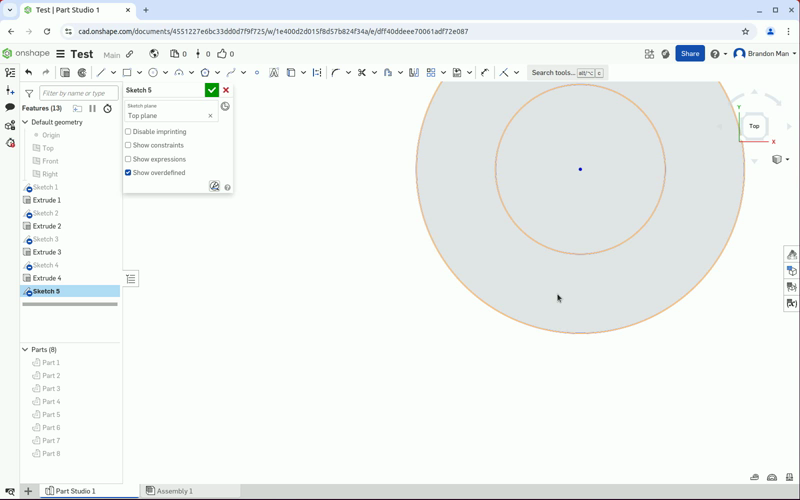
click(557, 293)
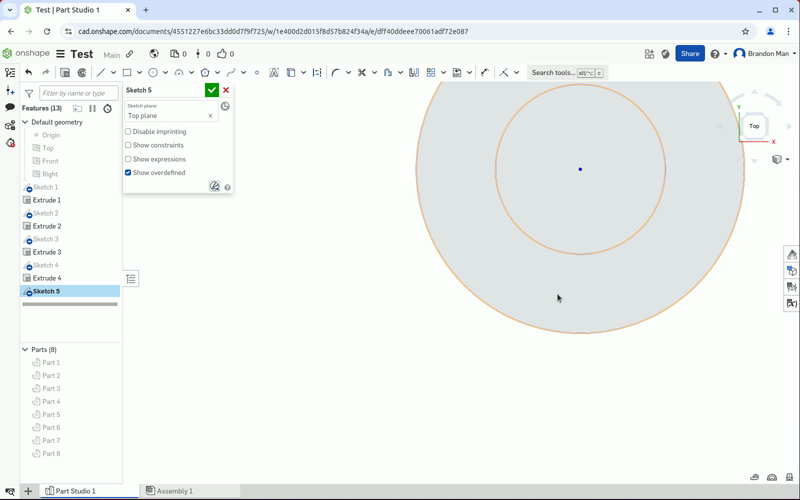
scroll(-6)
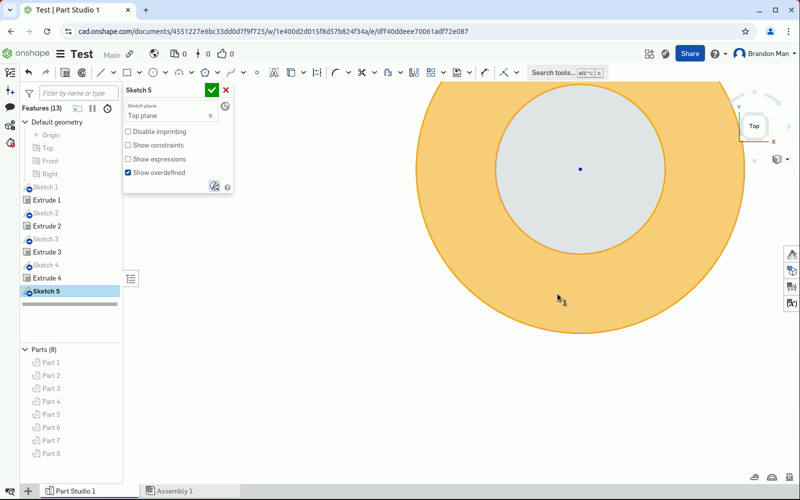
scroll(-6)
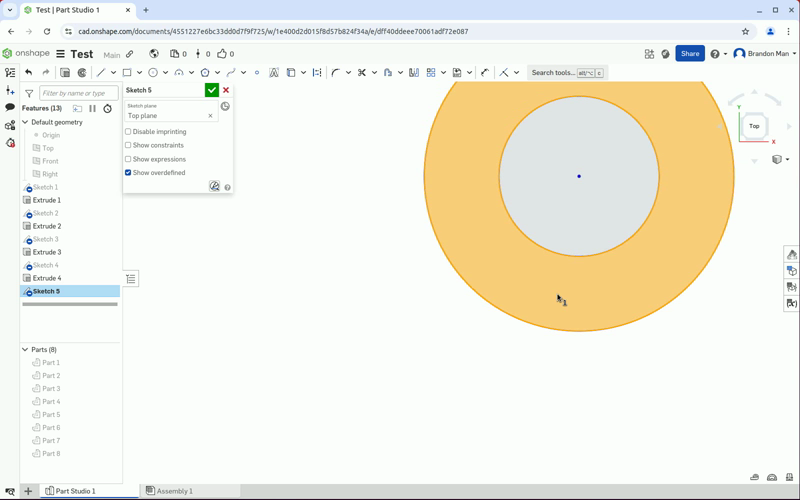
scroll(-6)
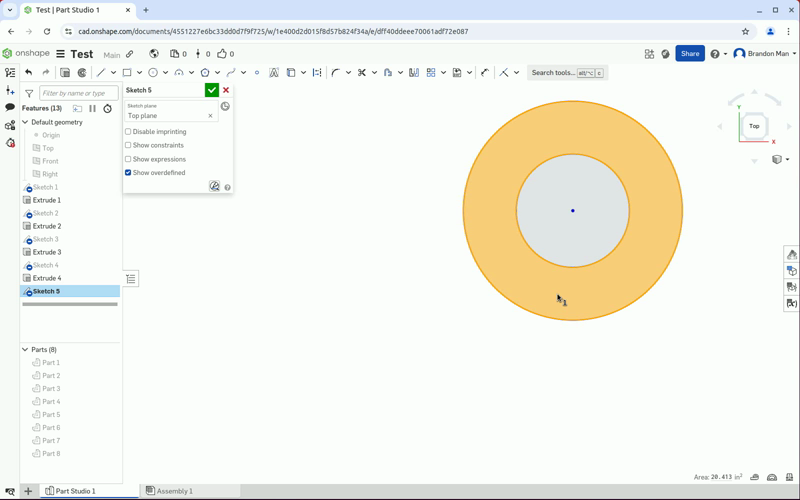
scroll(-6)
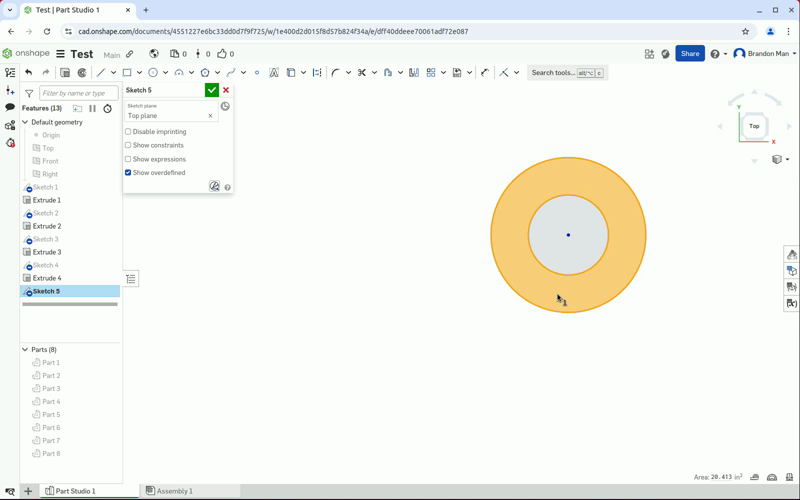
scroll(-6)
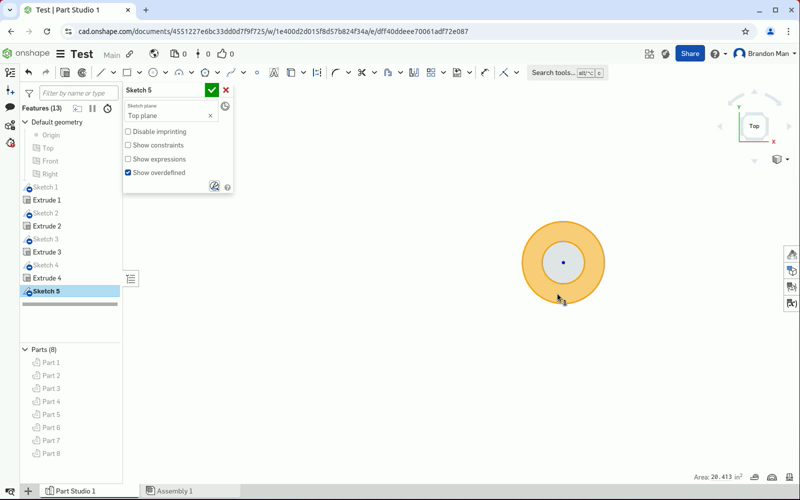
scroll(-6)
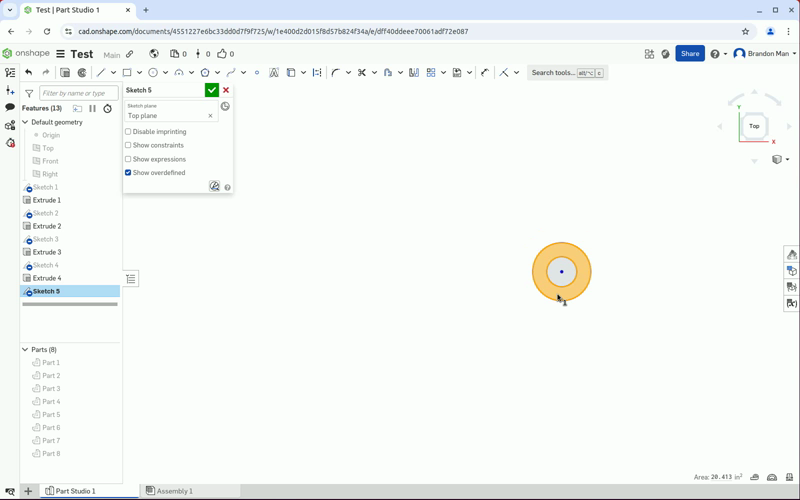
scroll(-6)
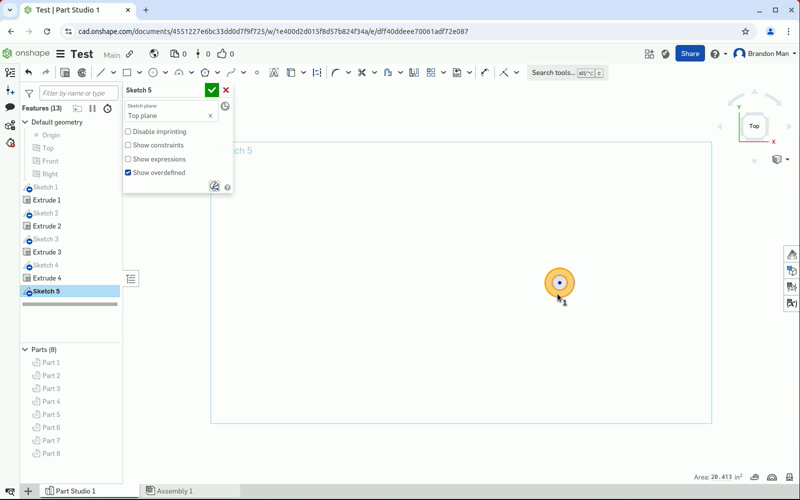
mouse_move(73, 352)
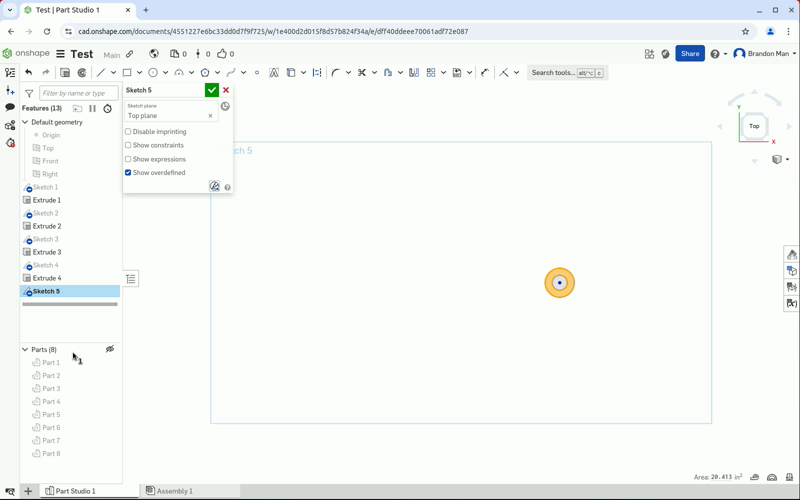
key(shift+y)
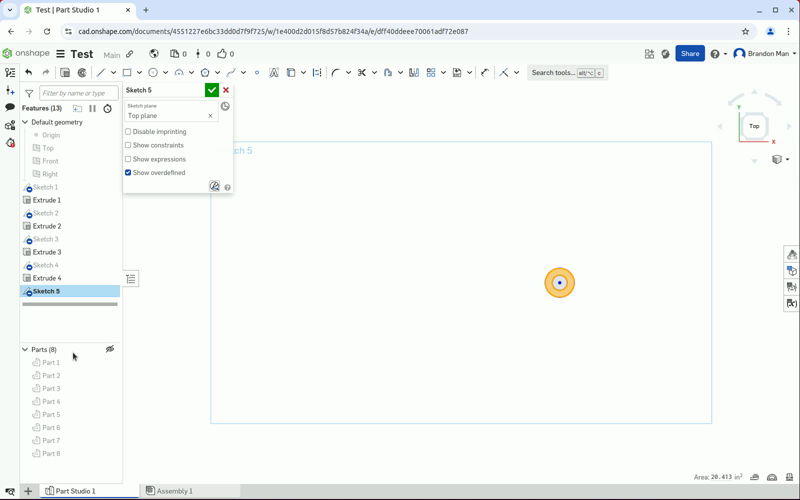
key(shift+e)
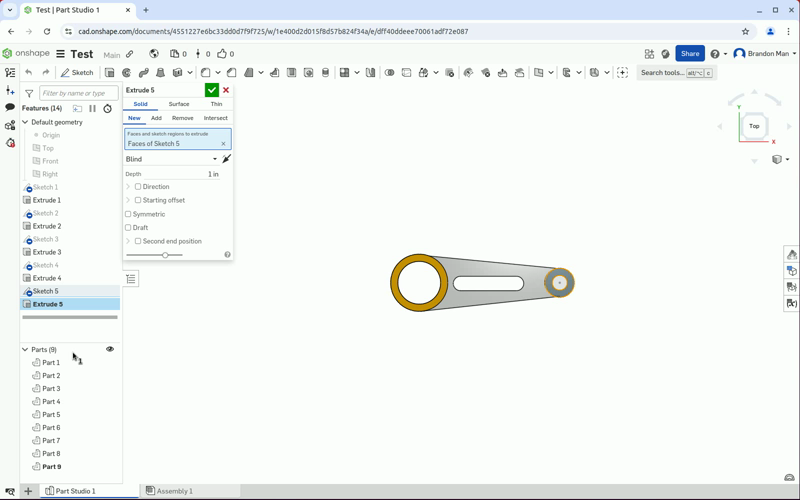
mouse_move(143, 106)
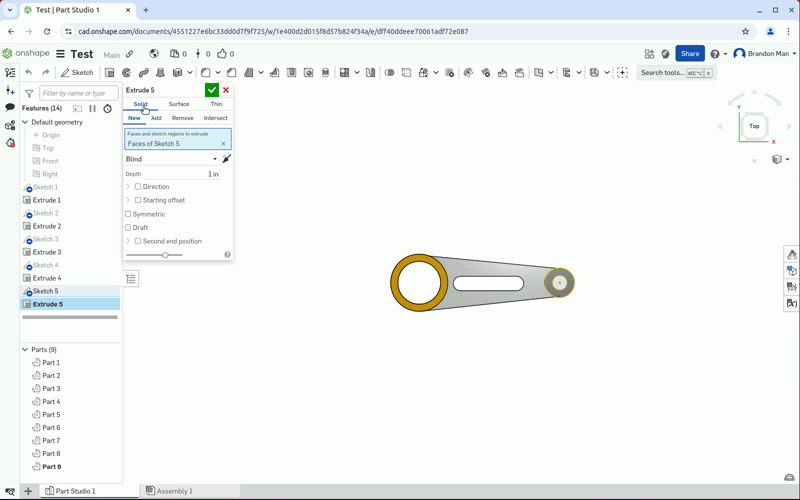
click(143, 106)
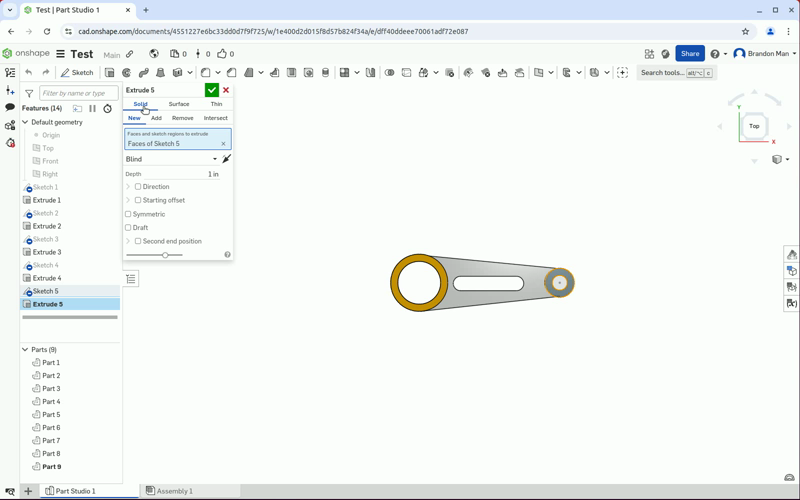
mouse_move(137, 120)
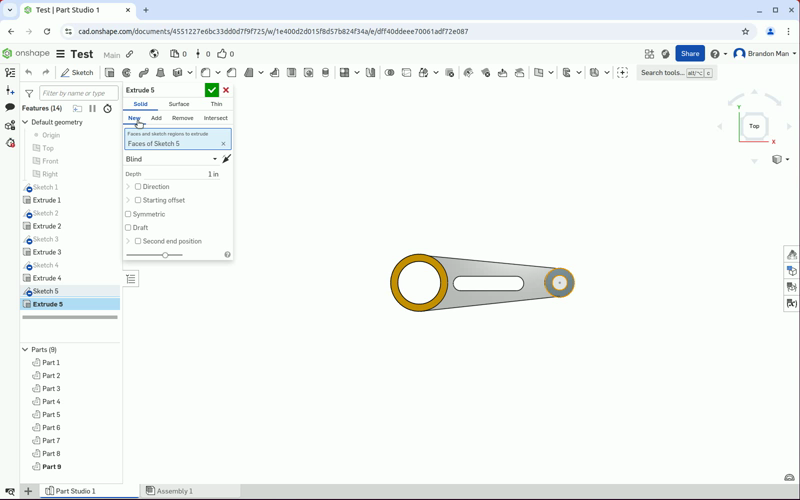
click(137, 120)
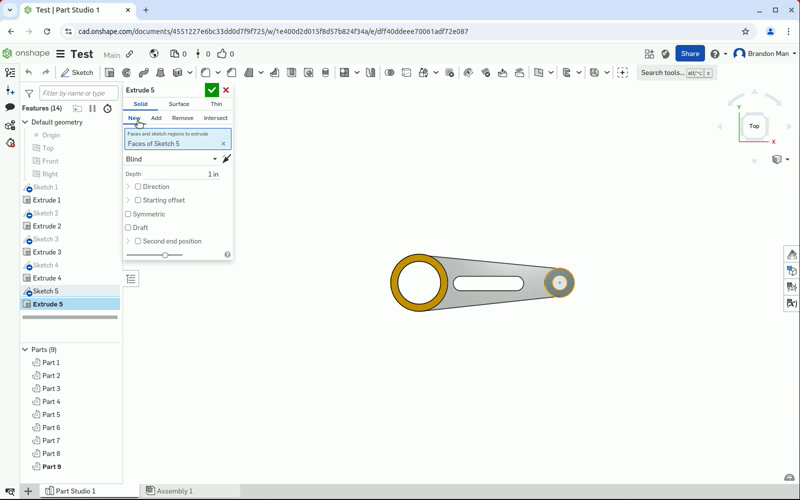
key(tab, 4)
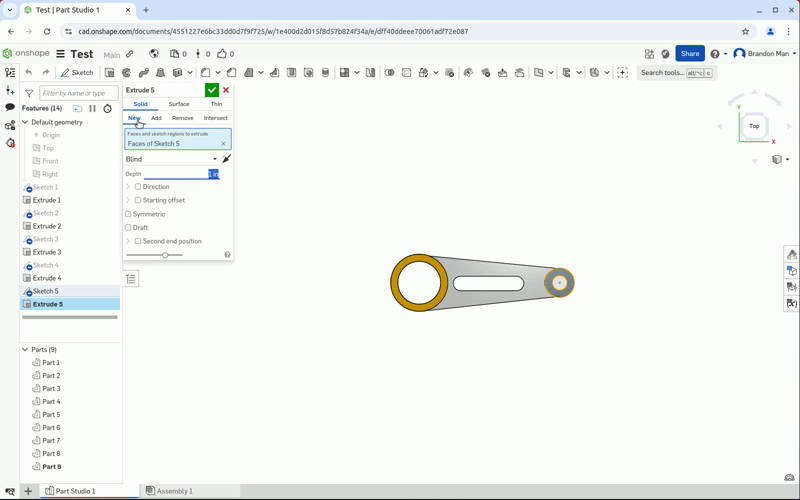
text(8.666)
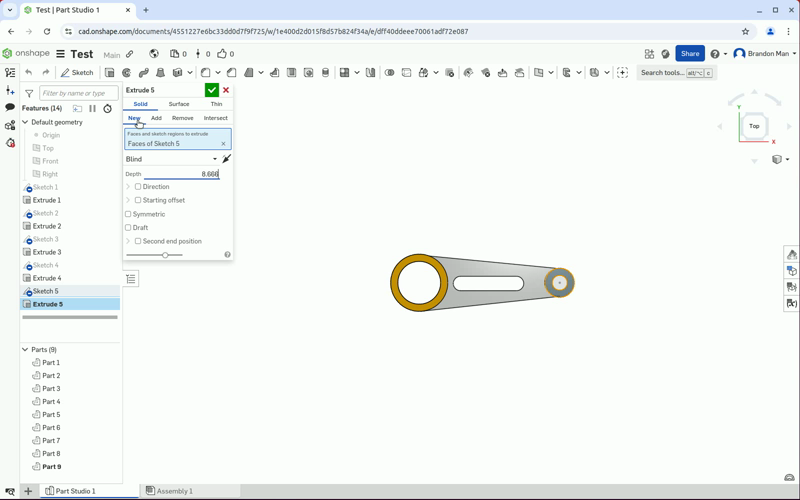
key(enter)
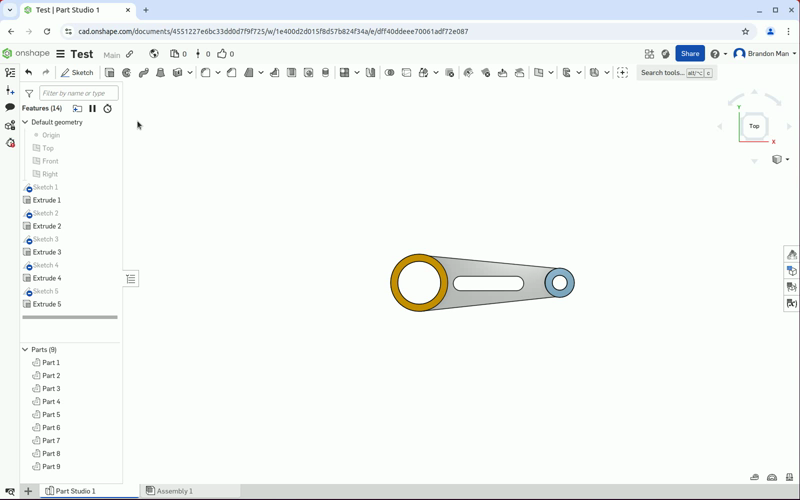
key(shift+h)
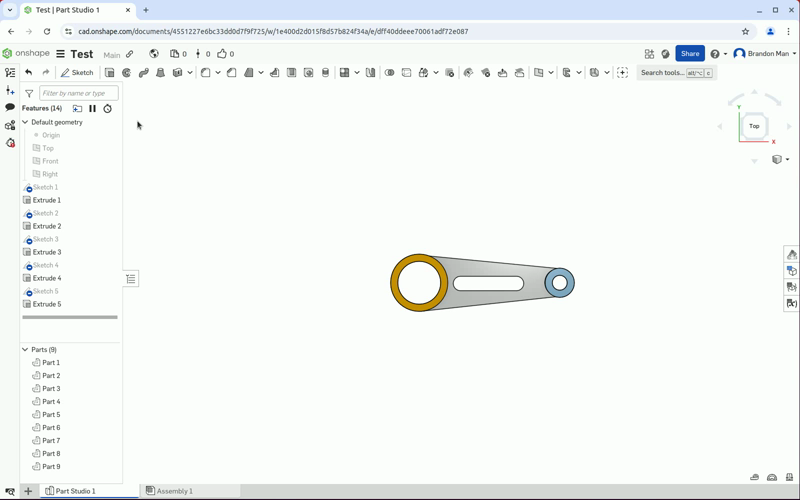
key(shift+h)
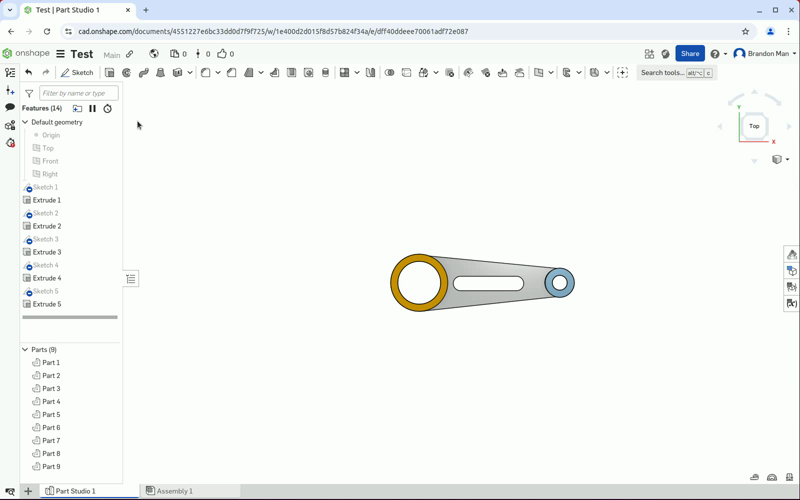
key(shift+7)
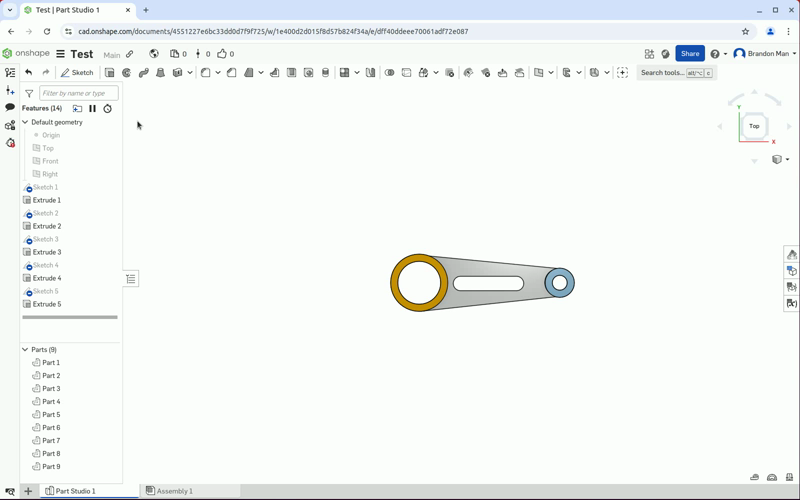
key(up, 3)
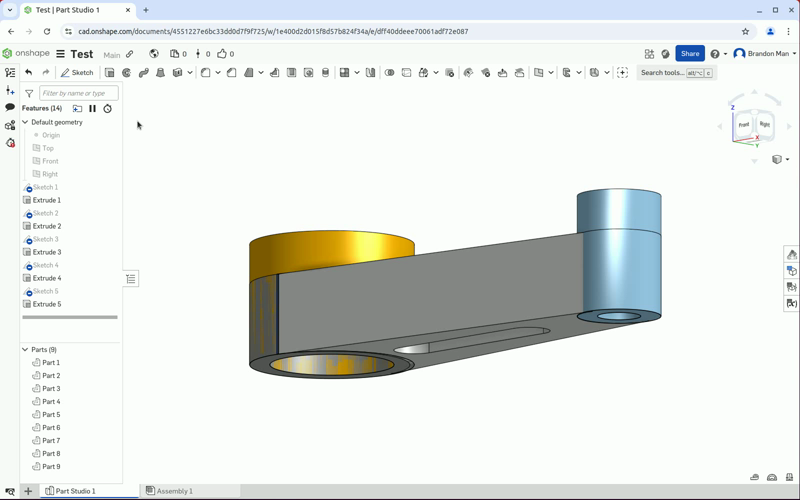
key(left, 3)
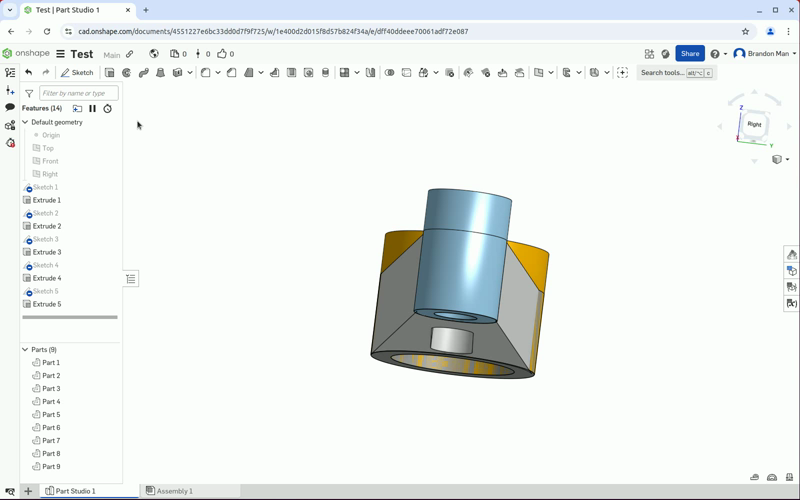
key(right, 3)
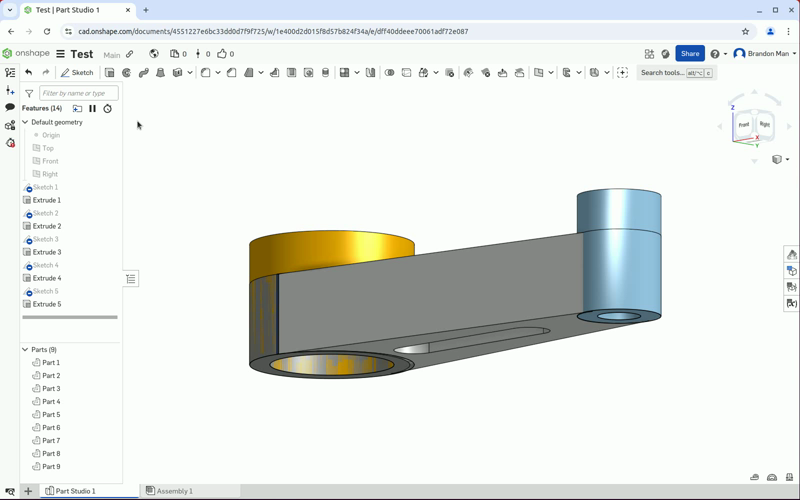
key(down, 3)
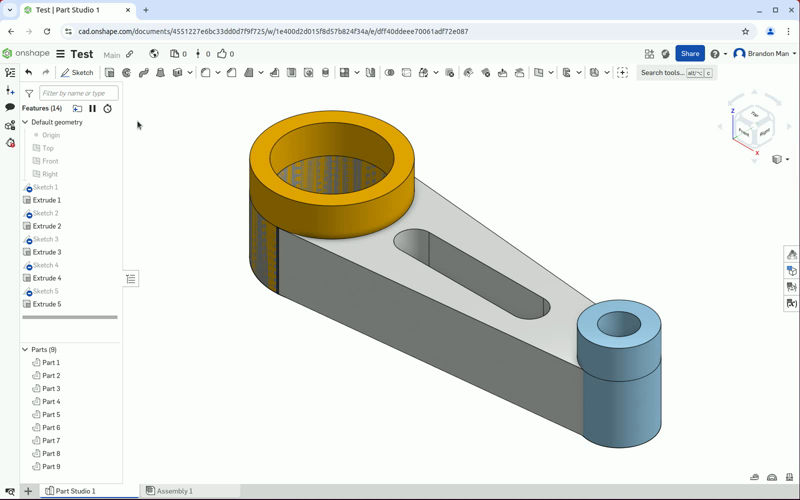
mouse_move(73, 189)
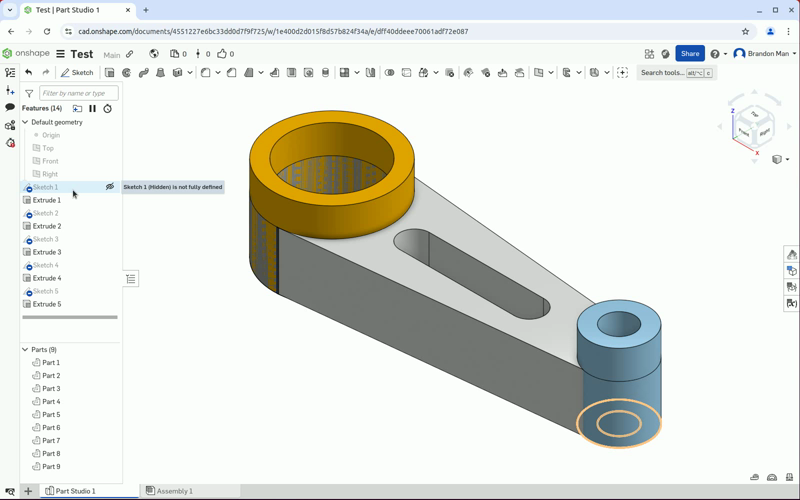
click(73, 189)